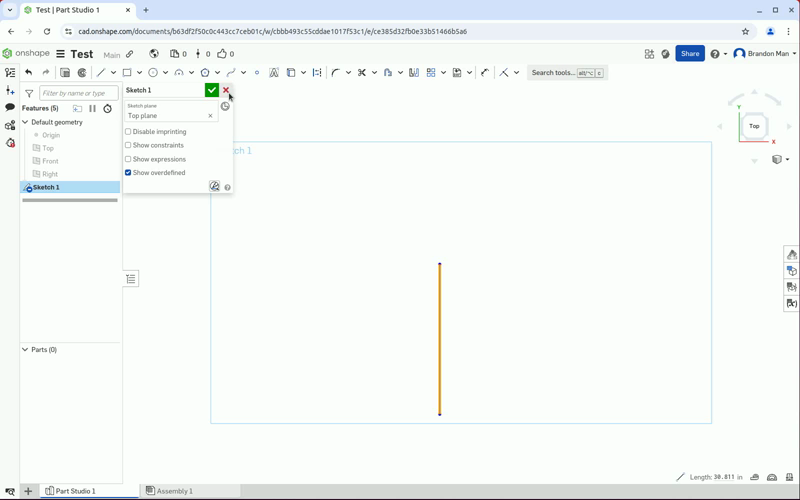
key(shift+h)
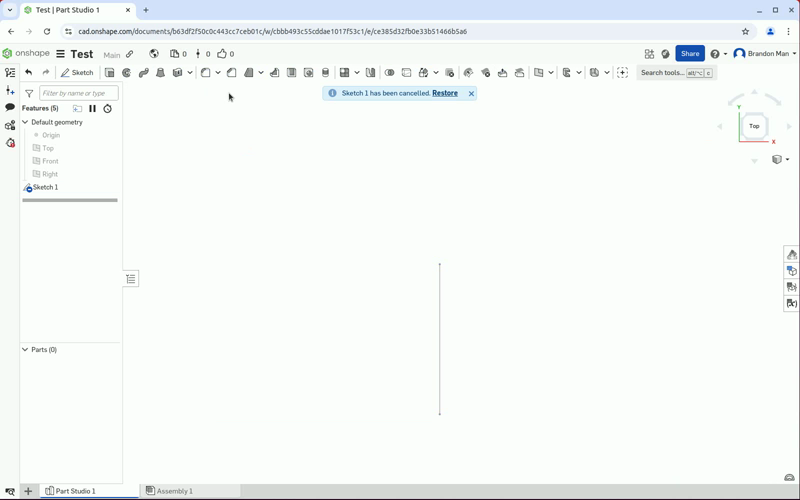
key(shift+s)
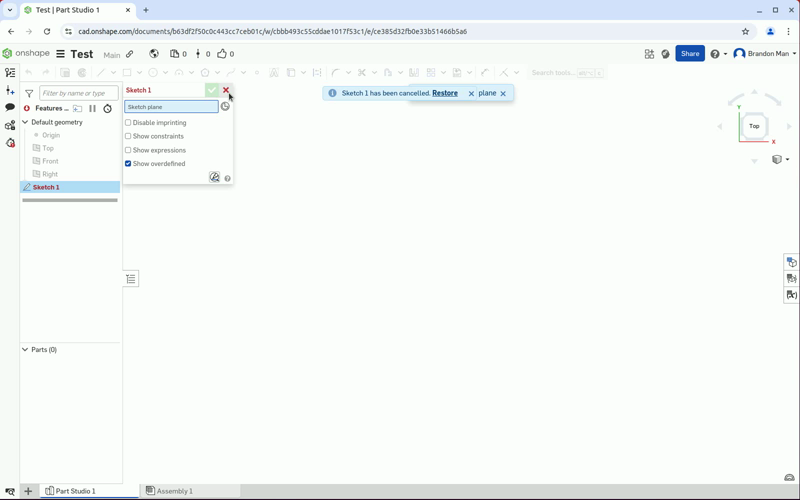
mouse_move(73, 150)
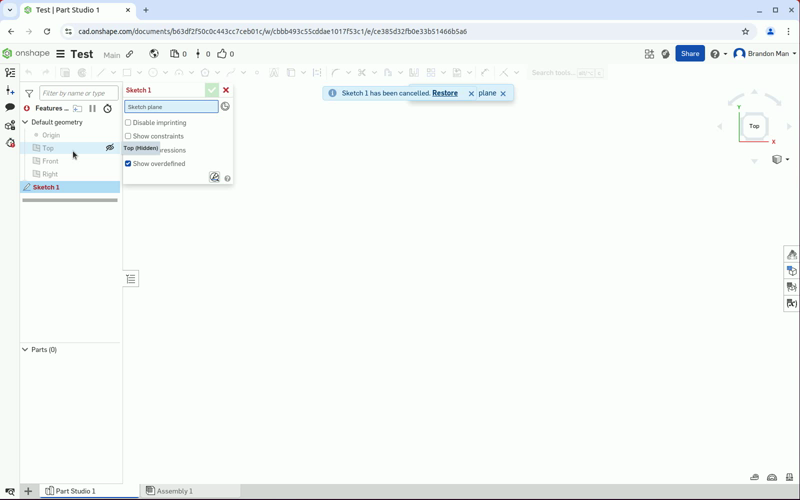
click(73, 150)
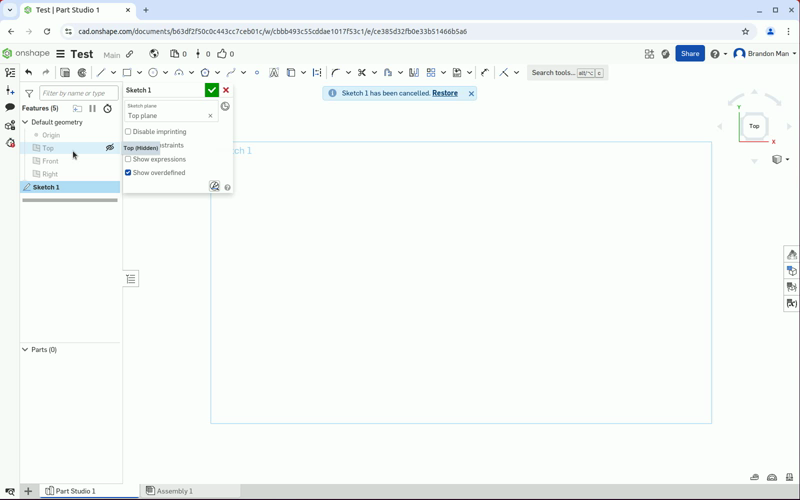
mouse_move(73, 352)
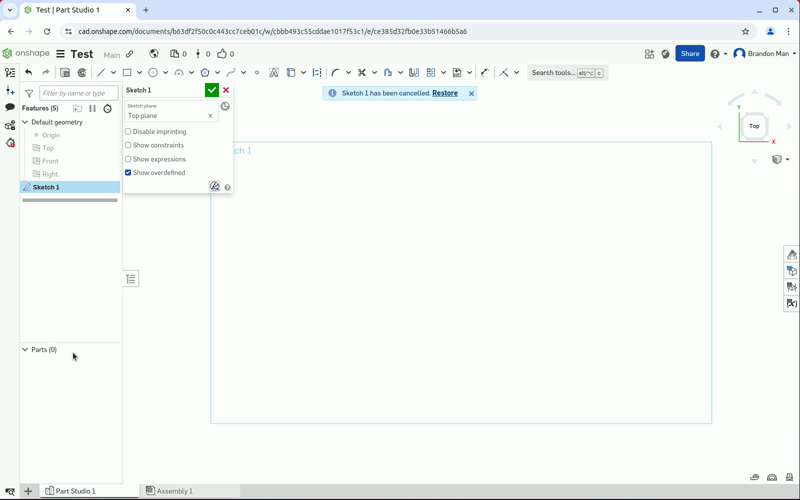
key(y)
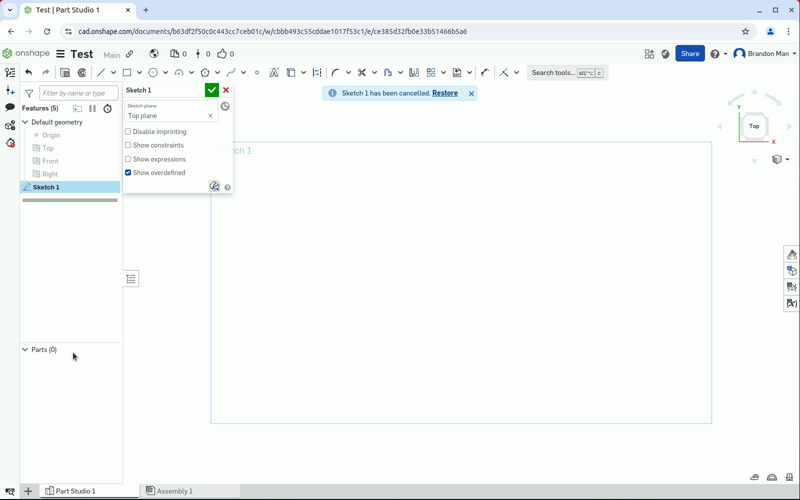
key(l)
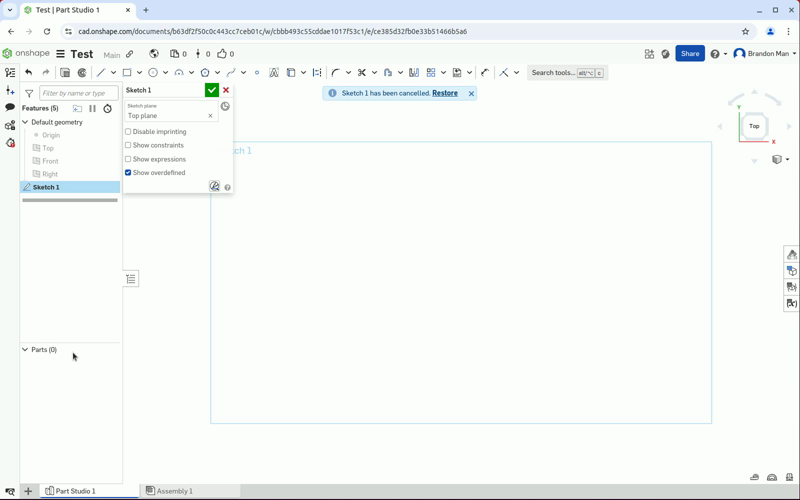
key_down(shift)
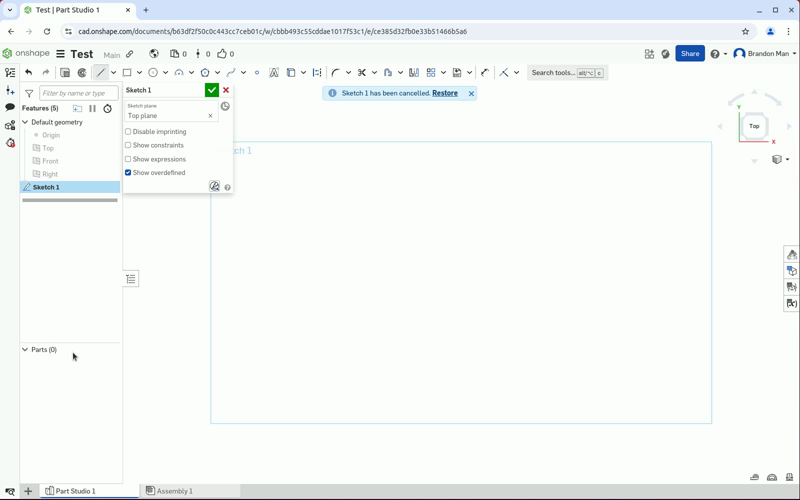
mouse_move(483, 333)
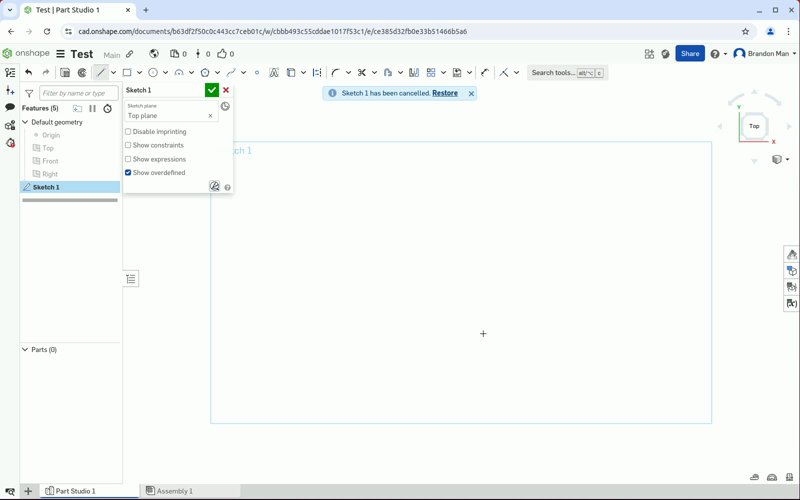
click(483, 333)
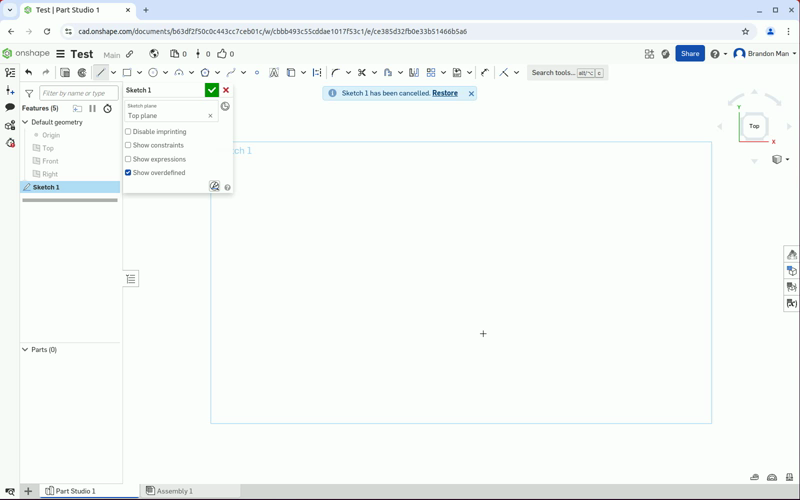
key_up(shift)
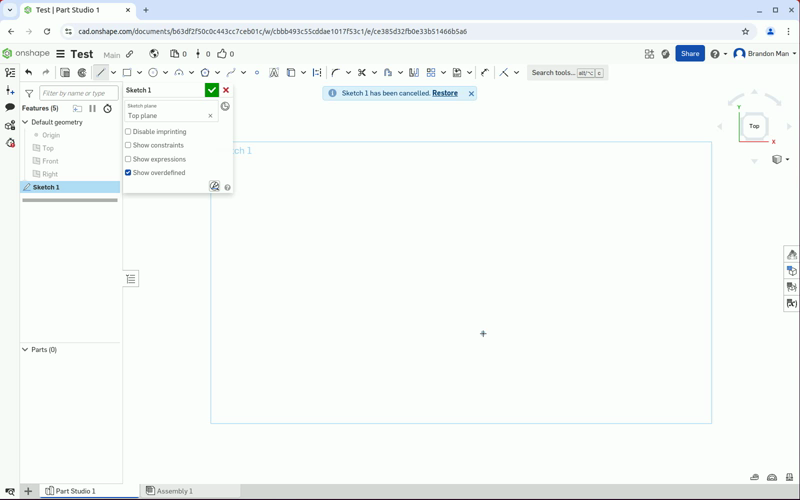
key_down(shift)
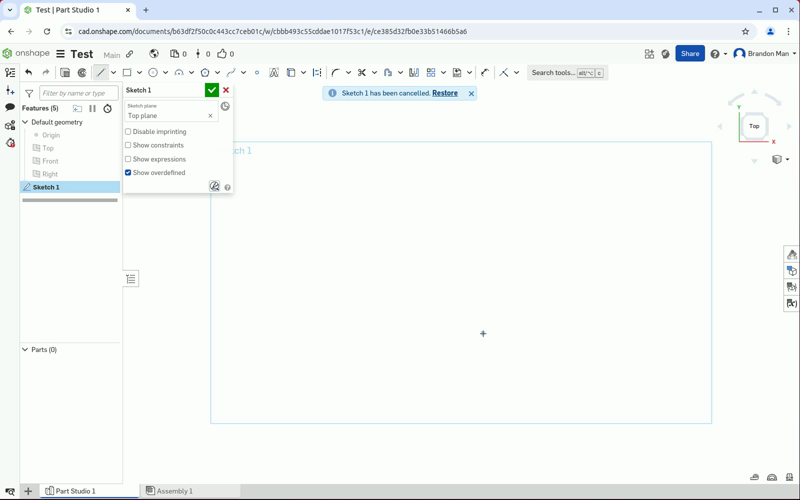
mouse_move(573, 333)
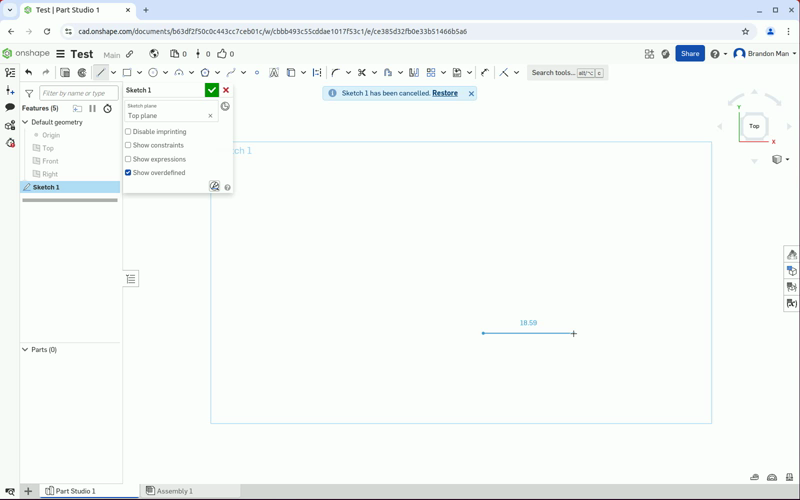
click(573, 333)
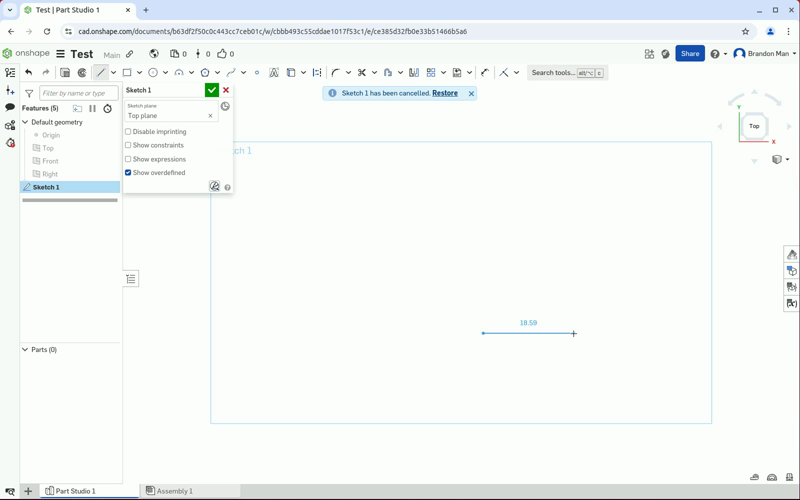
key_up(shift)
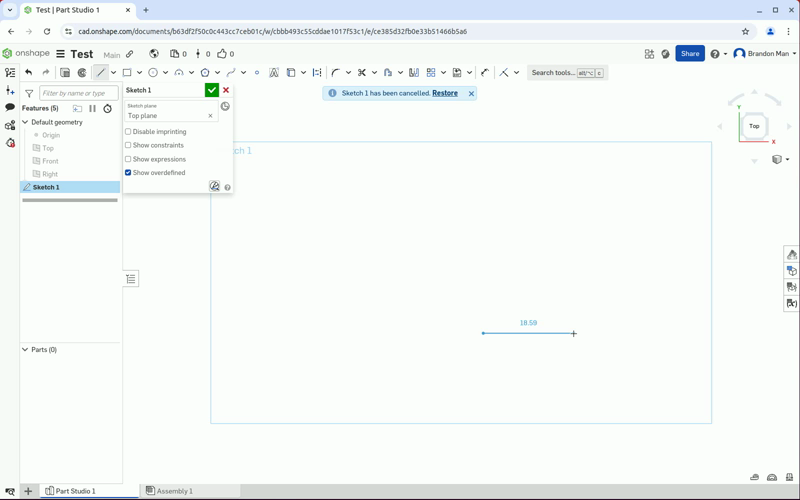
key_down(shift)
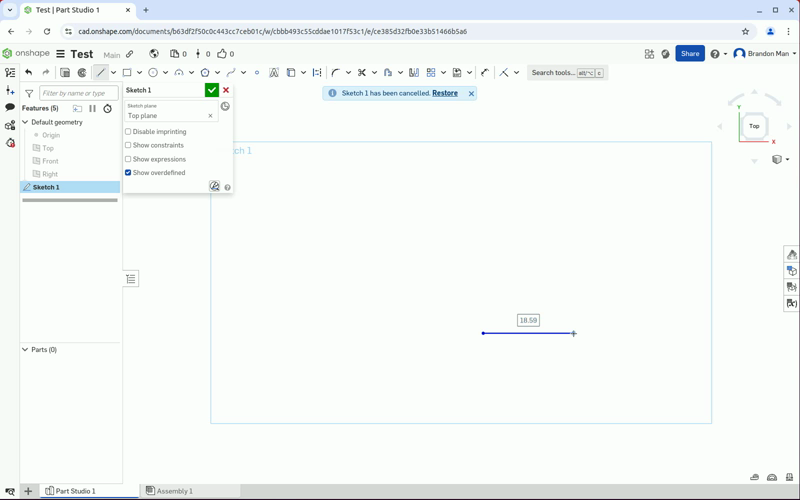
mouse_move(589, 333)
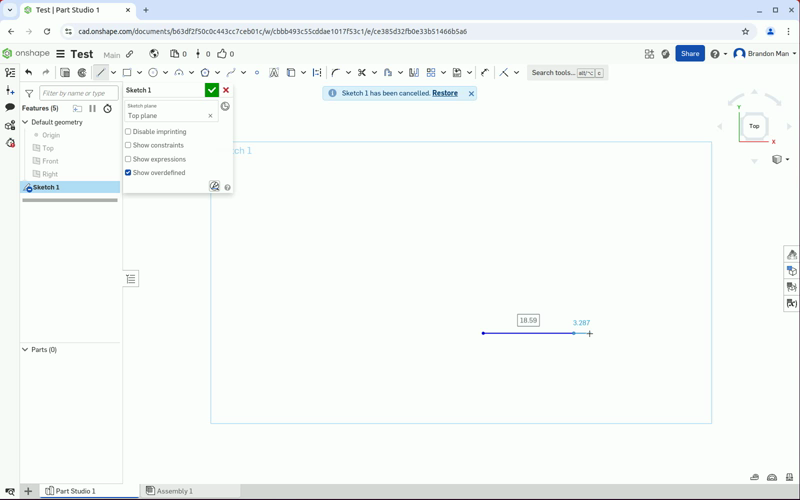
mouse_move(573, 273)
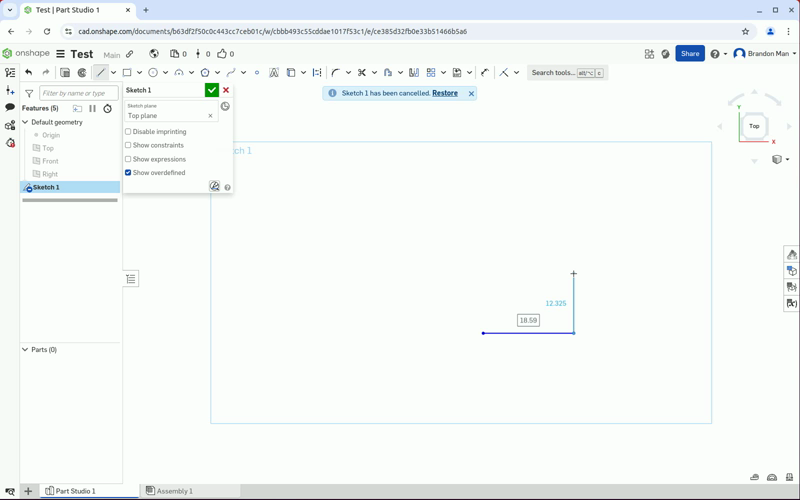
click(573, 273)
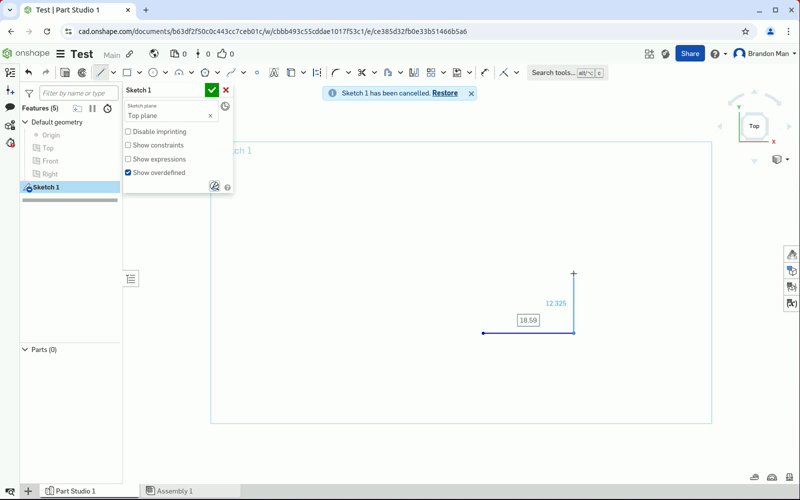
key_up(shift)
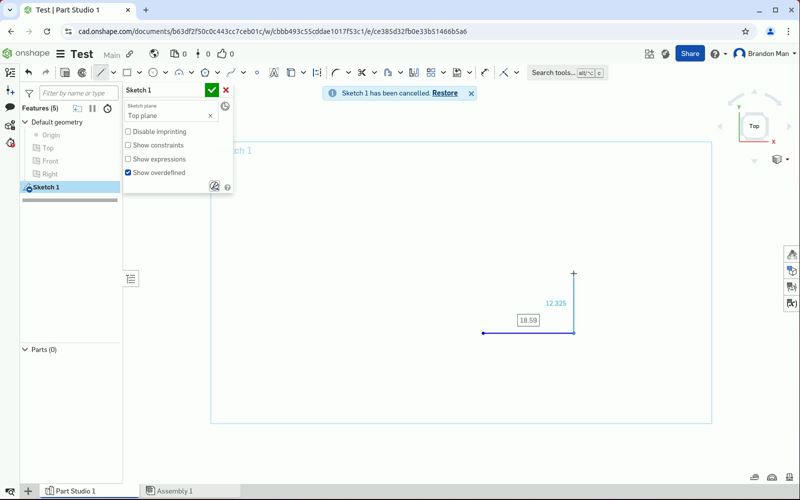
key_down(shift)
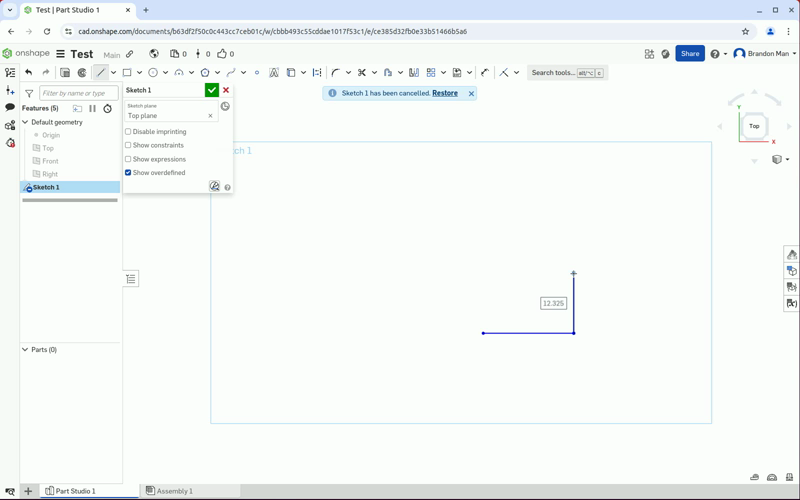
mouse_move(483, 273)
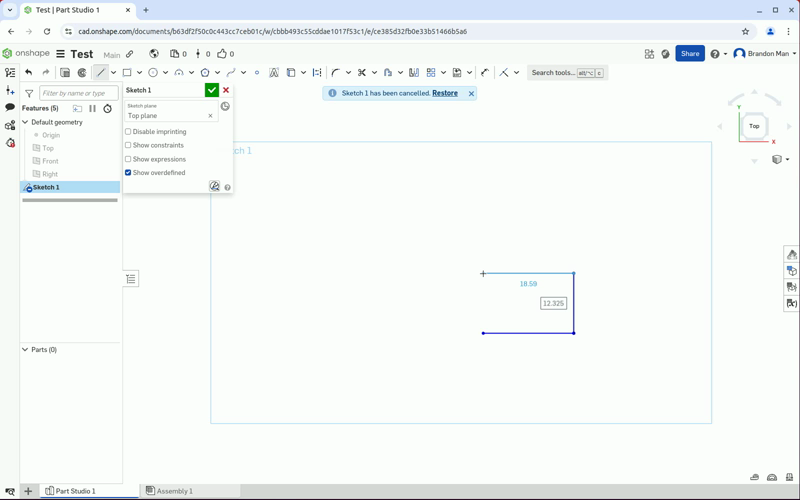
click(483, 273)
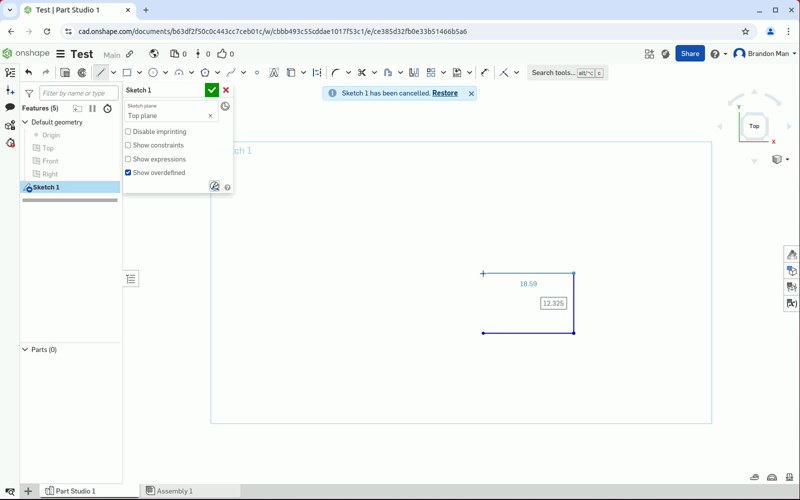
key_up(shift)
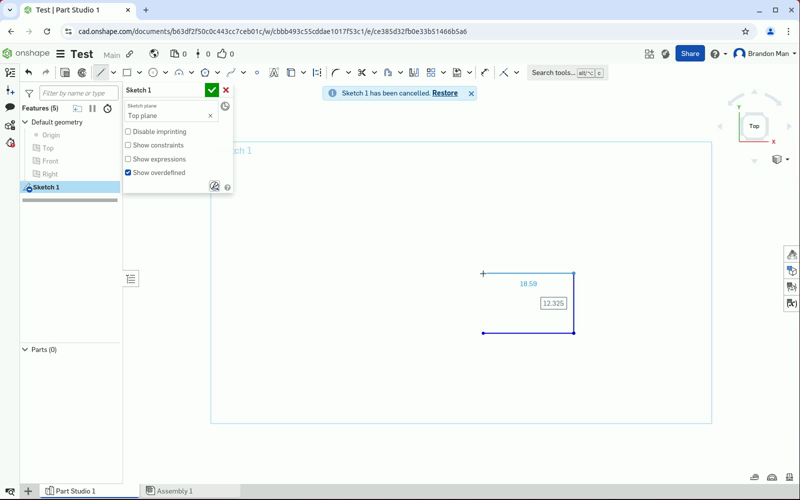
mouse_move(513, 273)
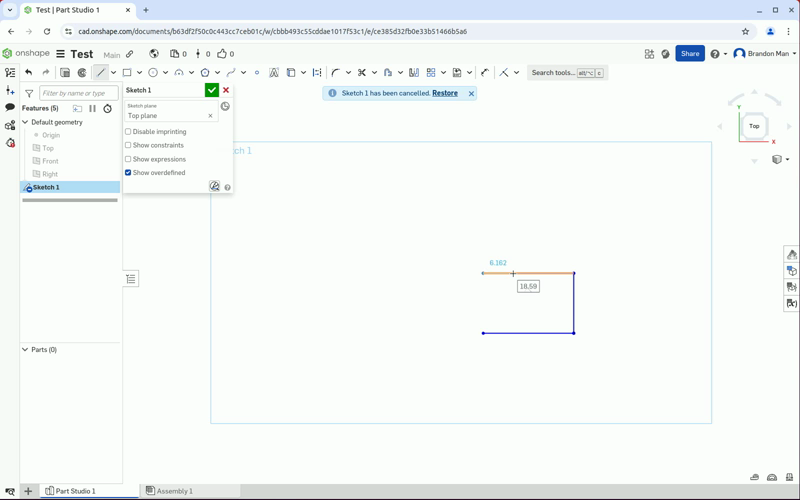
key_down(shift)
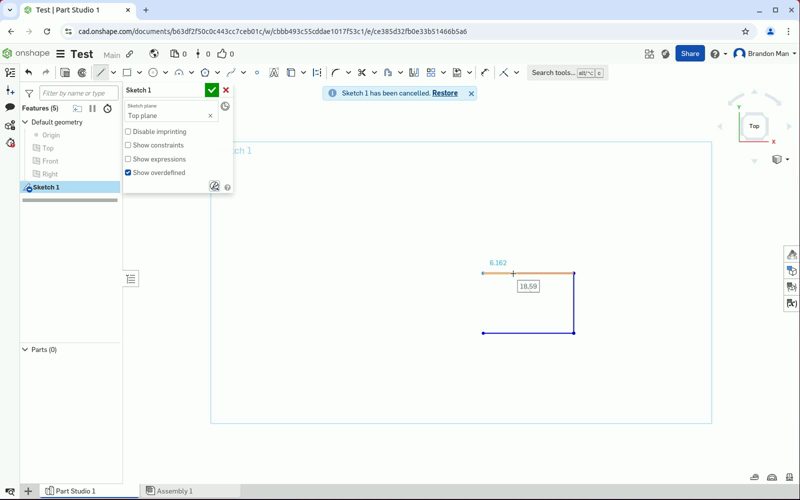
mouse_move(483, 333)
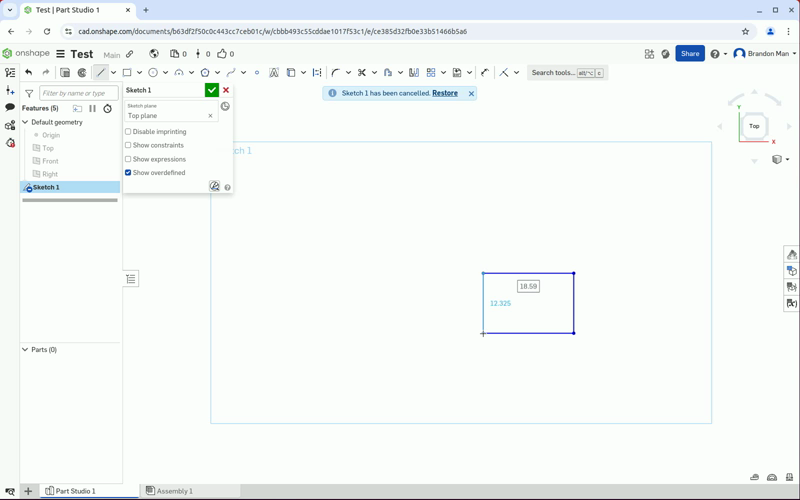
key_up(shift)
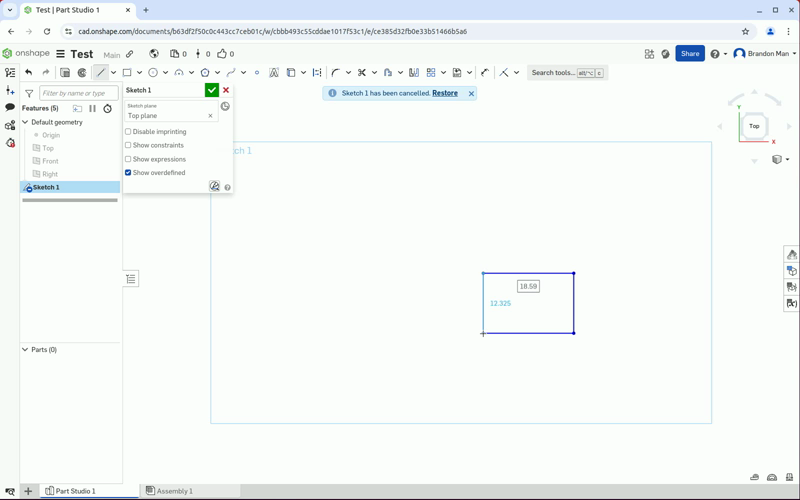
click(483, 333)
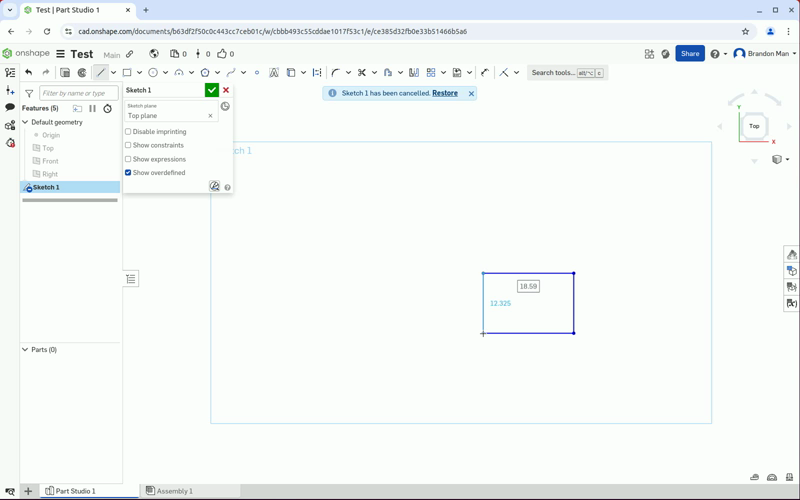
key(esc)
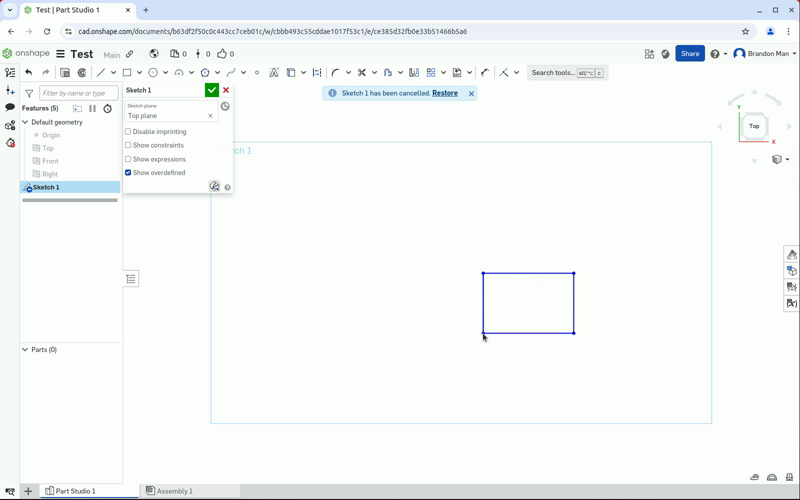
mouse_move(503, 314)
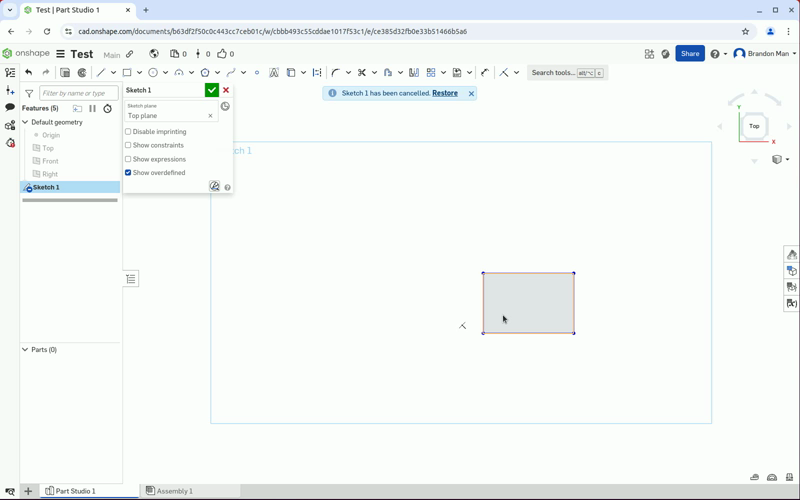
click(503, 314)
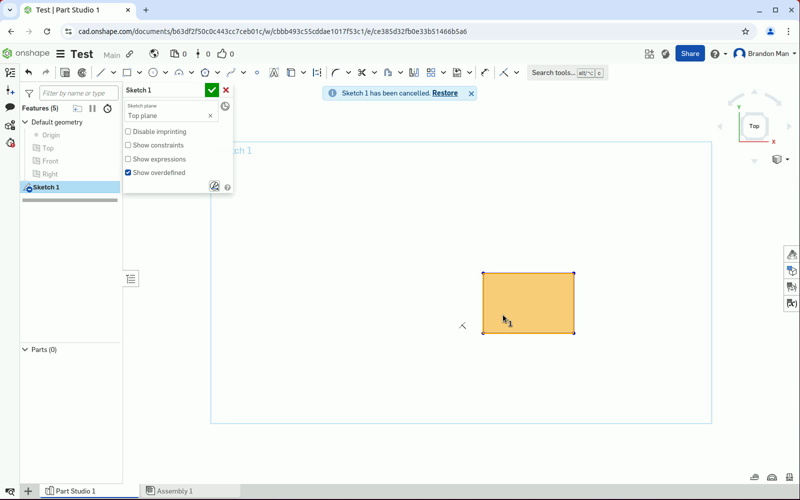
mouse_move(73, 352)
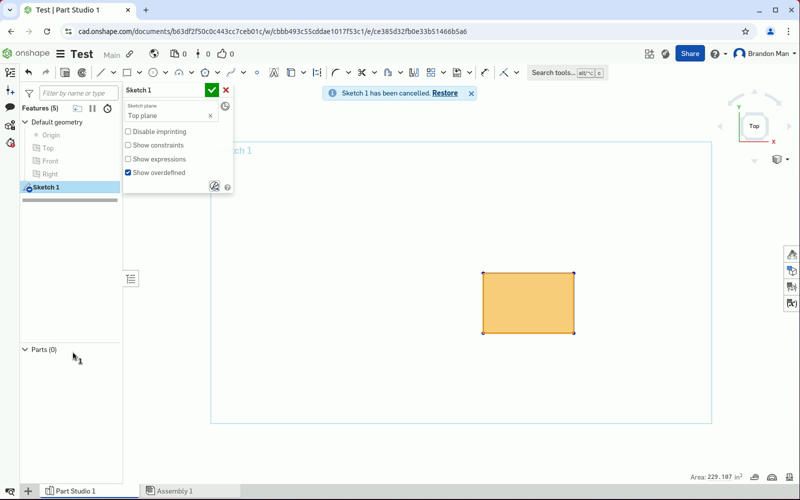
key(shift+y)
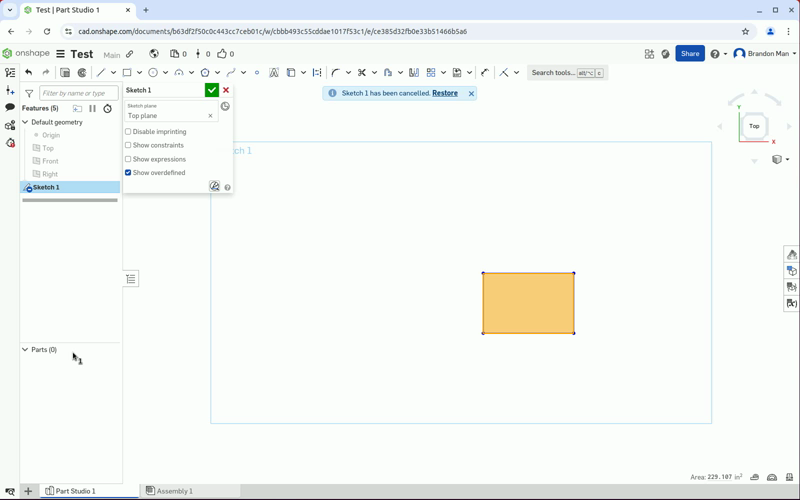
key(shift+e)
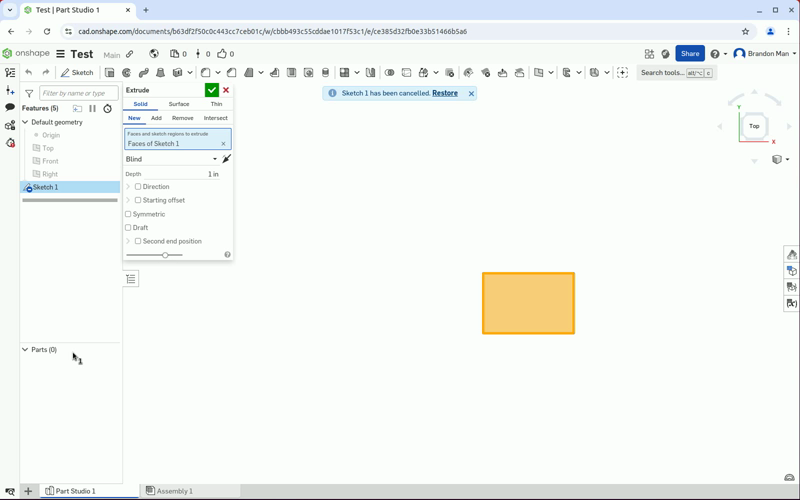
mouse_move(143, 106)
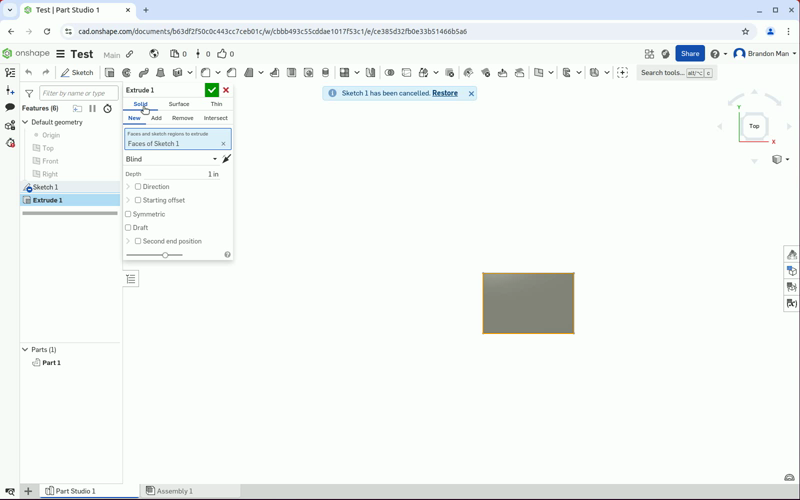
click(143, 106)
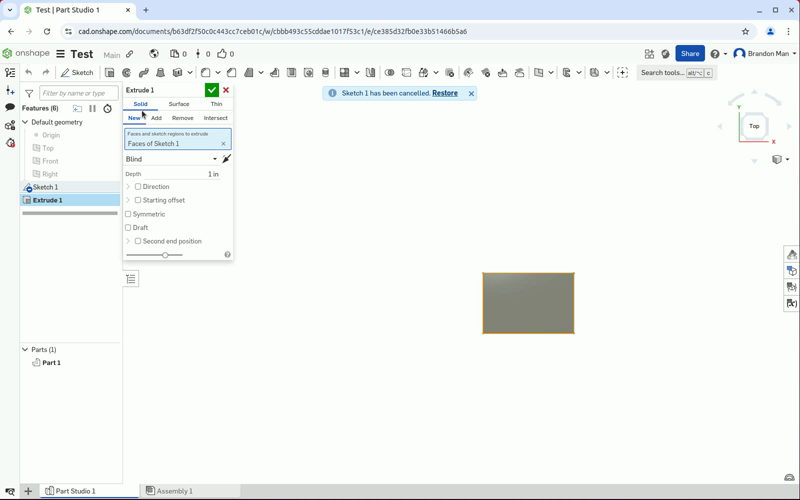
mouse_move(137, 120)
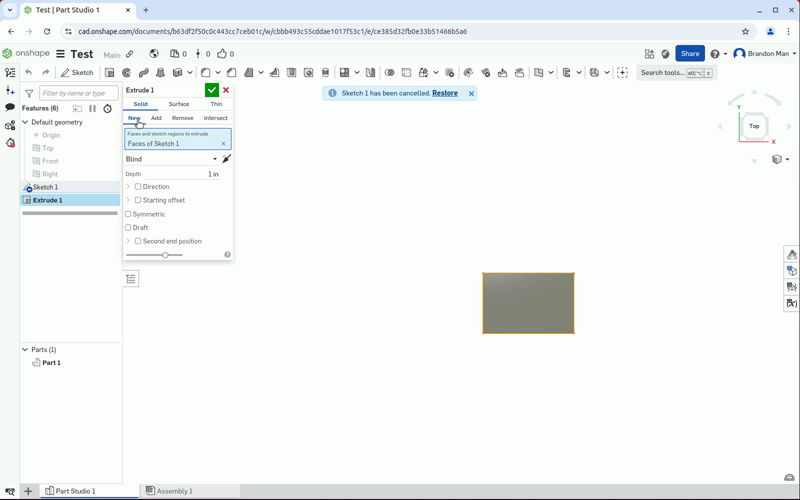
click(137, 120)
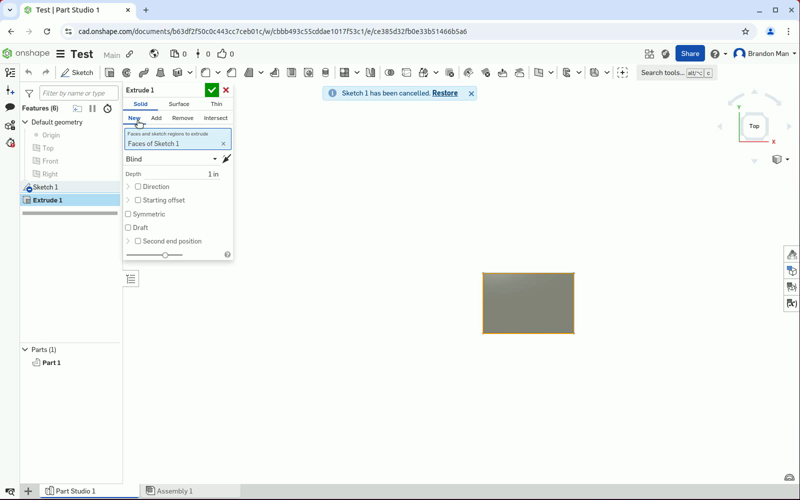
key(tab, 4)
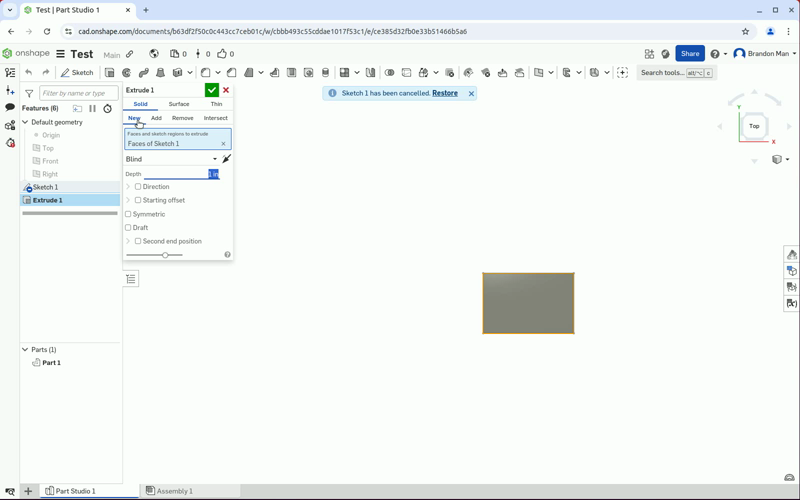
text(10.351)
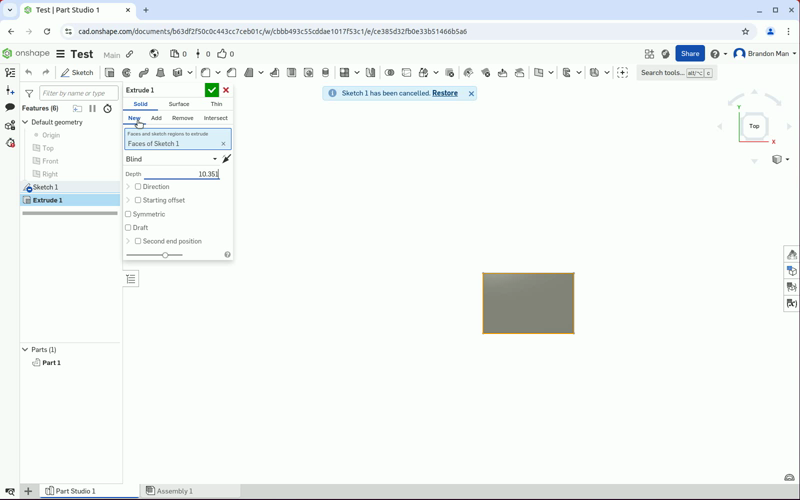
key(enter)
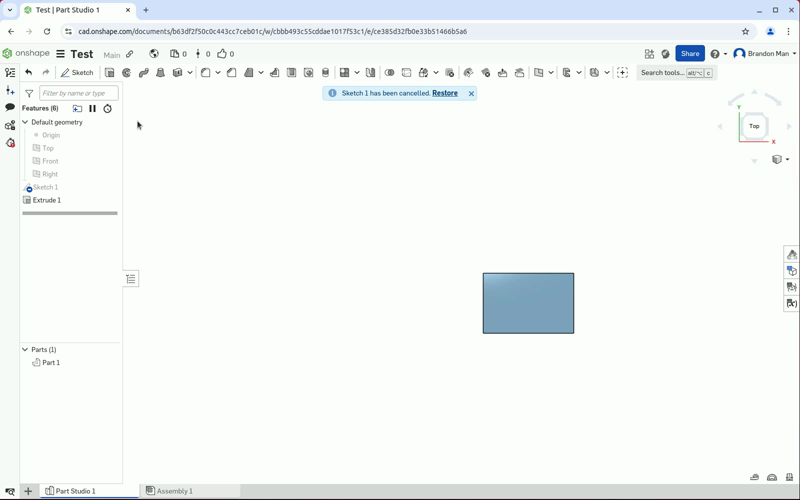
key(shift+h)
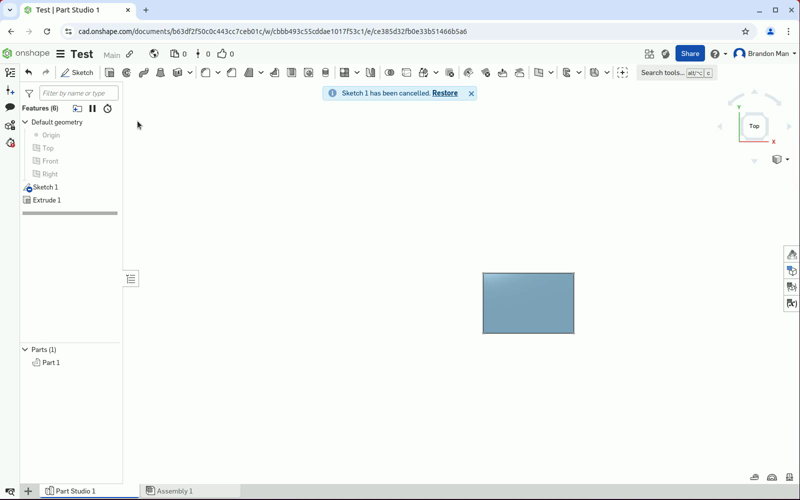
key(shift+h)
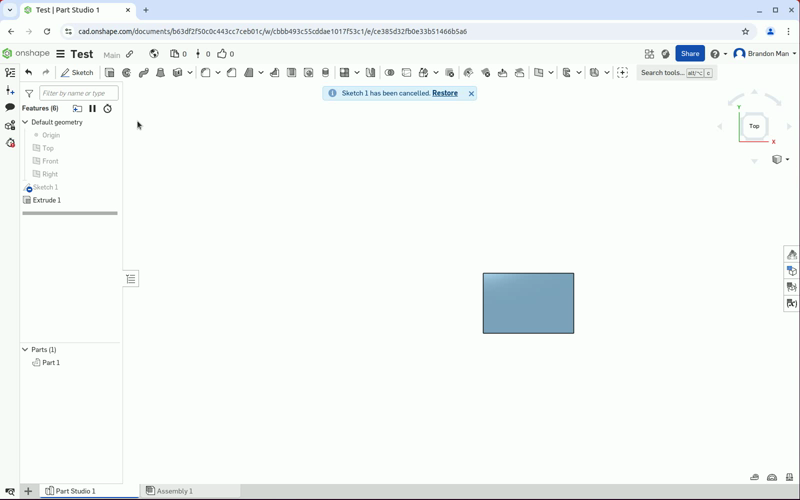
mouse_move(73, 189)
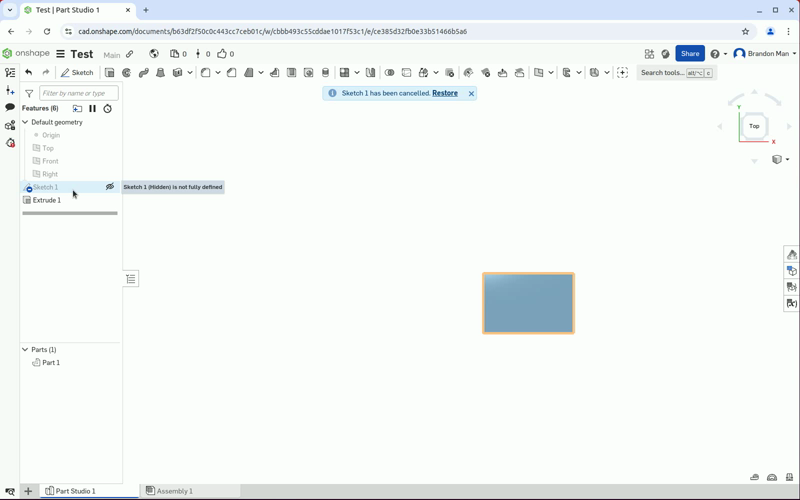
click(73, 189)
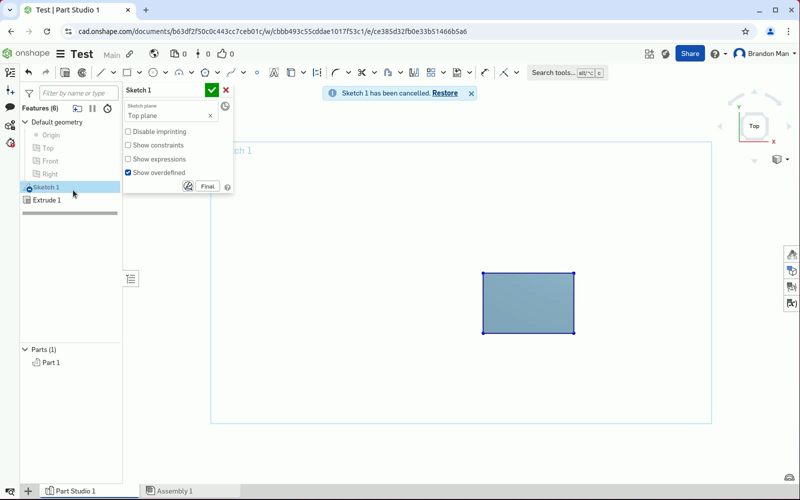
mouse_move(229, 92)
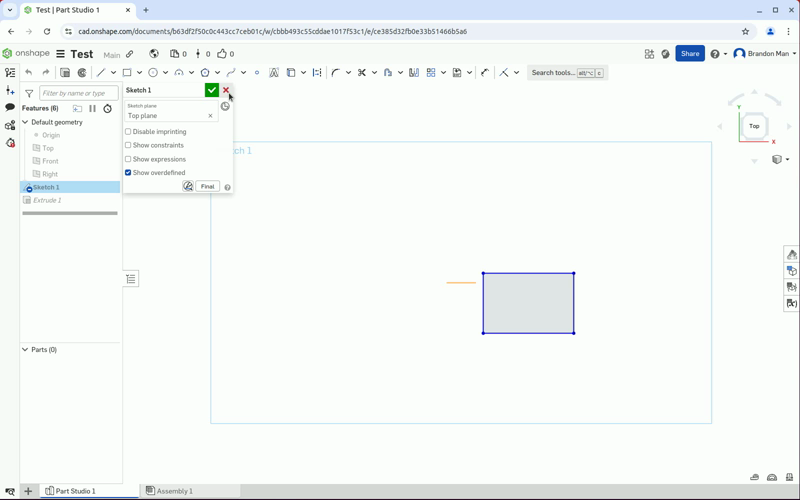
click(229, 92)
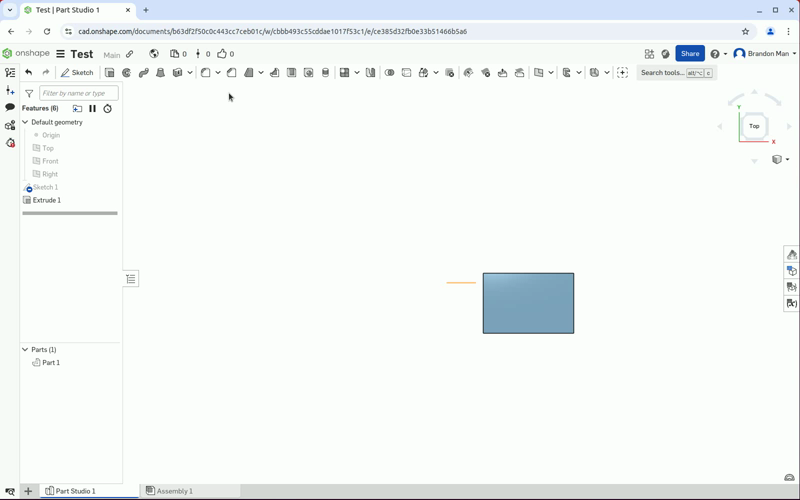
mouse_move(541, 75)
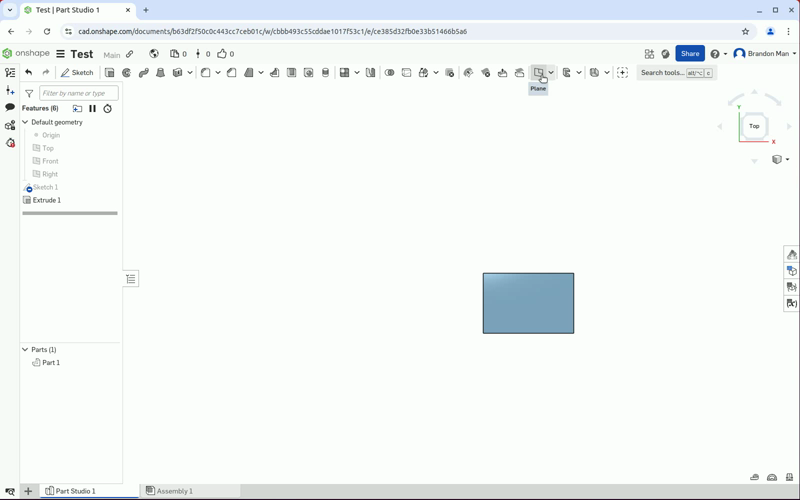
click(541, 75)
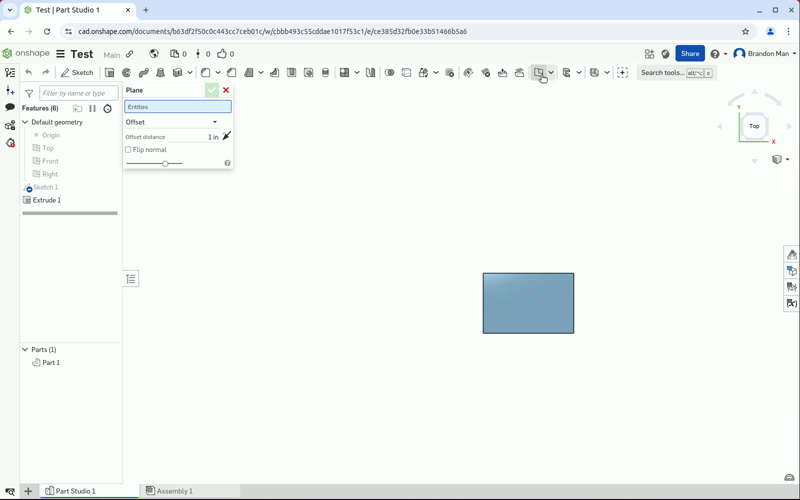
mouse_move(73, 150)
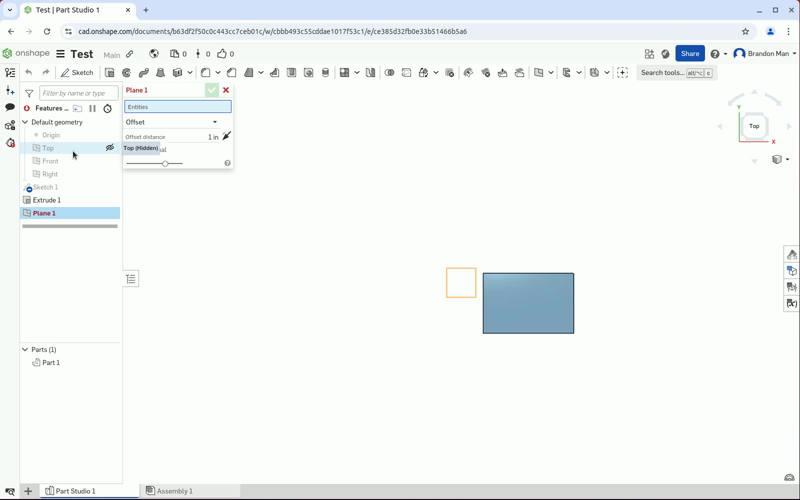
click(73, 150)
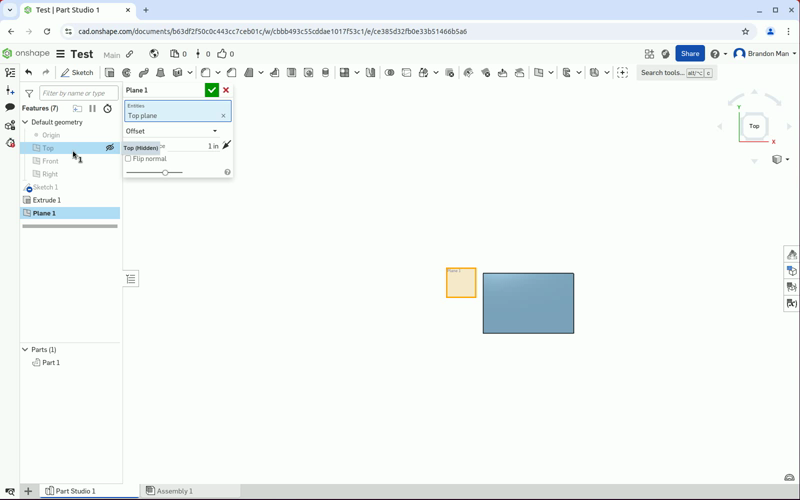
key(tab, 2)
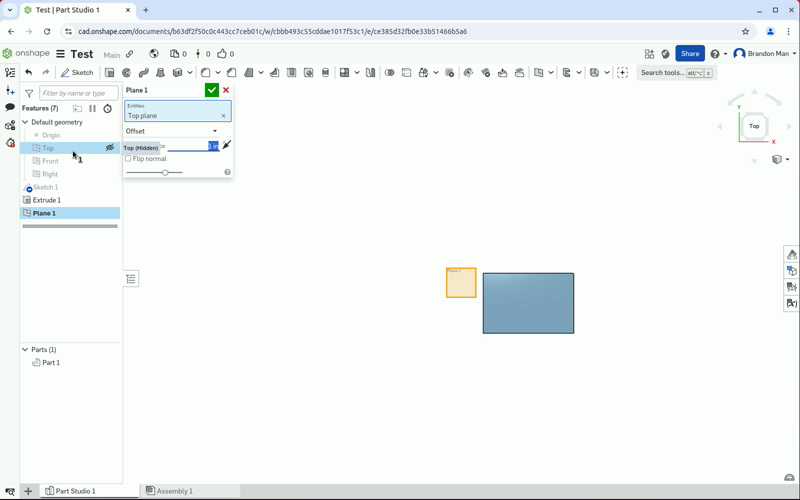
text(10.352)
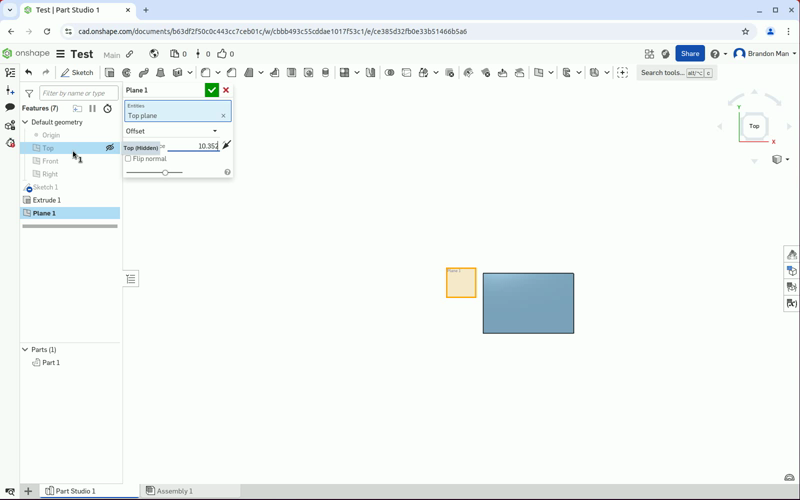
key(enter, 2)
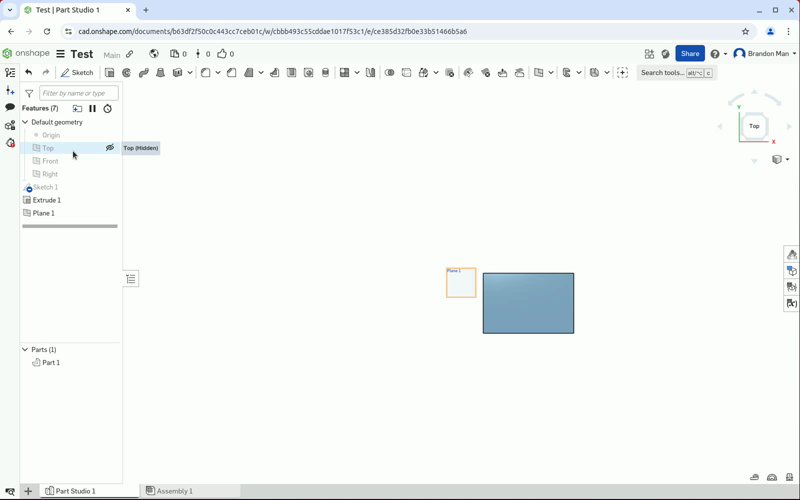
key(shift+s)
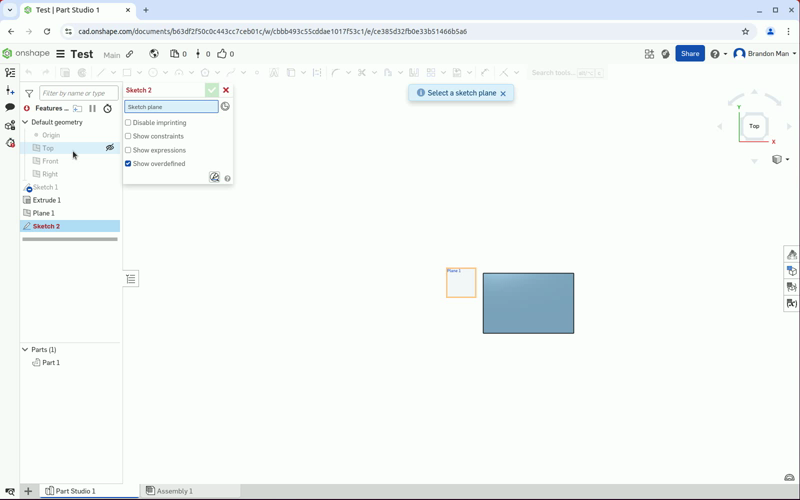
mouse_move(73, 215)
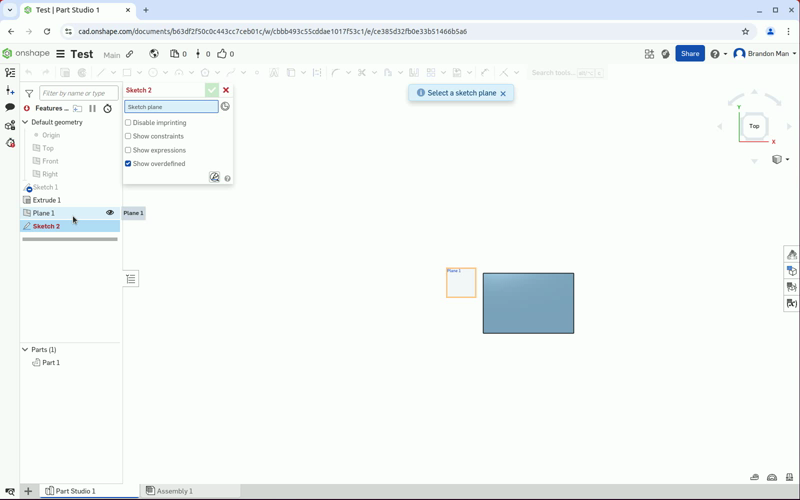
click(73, 215)
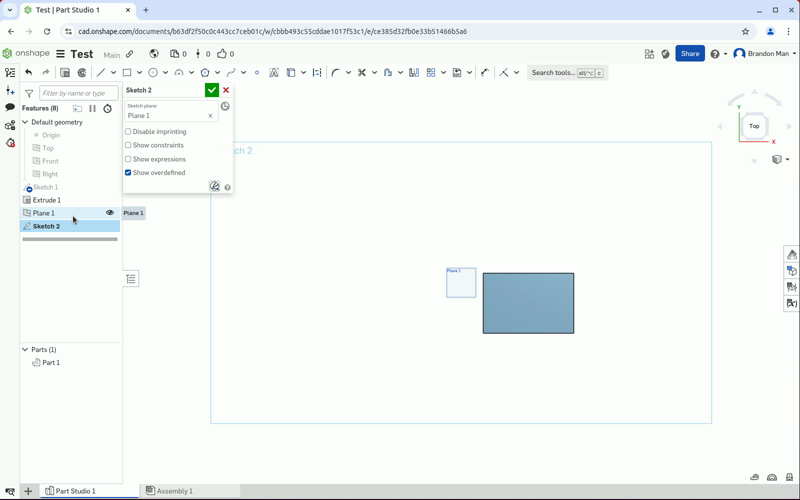
mouse_move(73, 352)
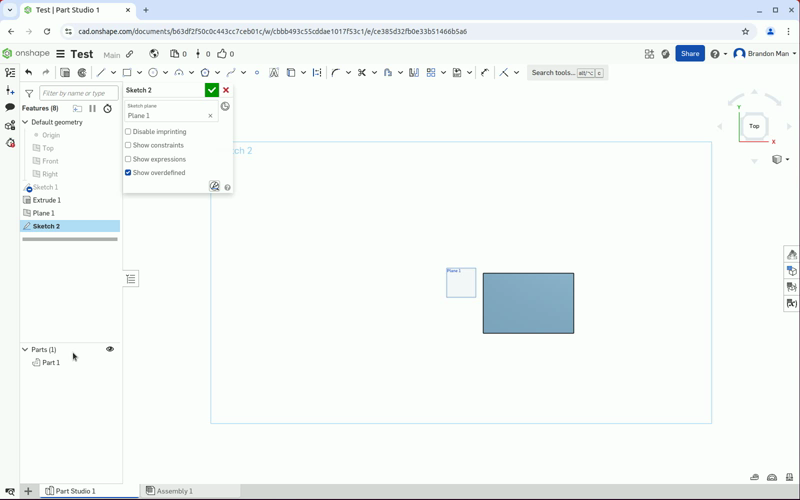
key(y)
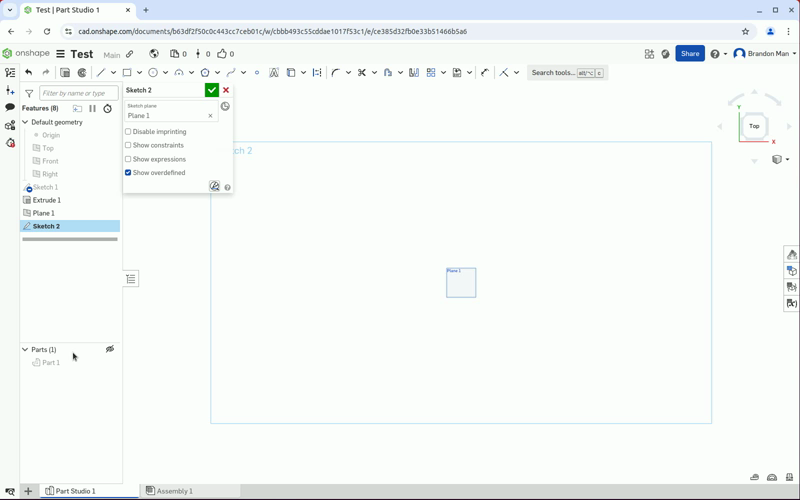
key(a)
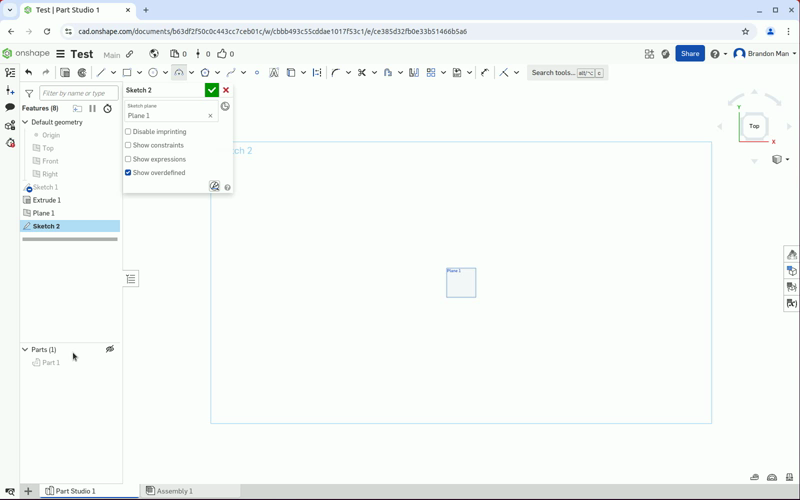
key_down(shift)
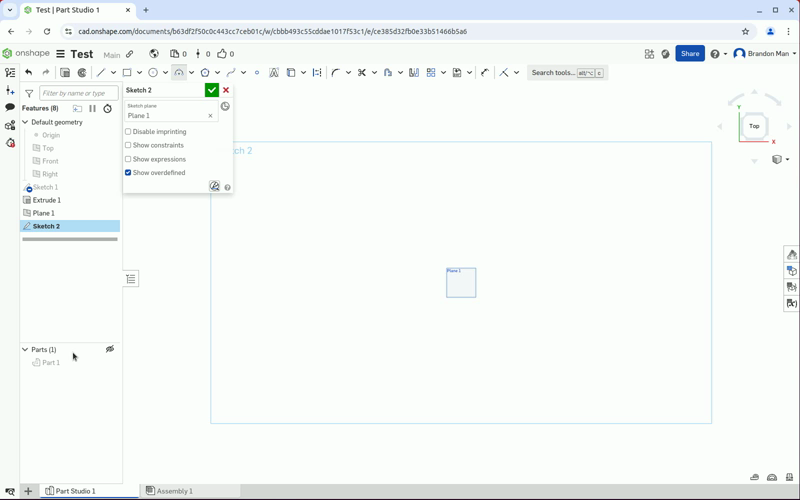
mouse_move(573, 322)
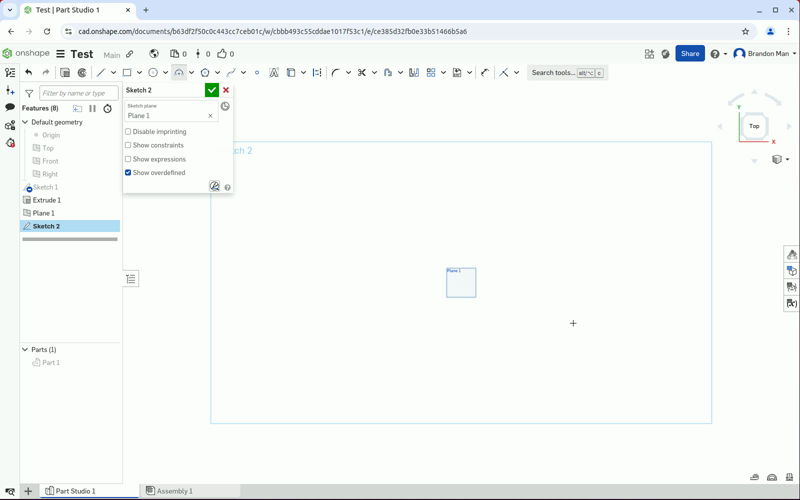
click(573, 322)
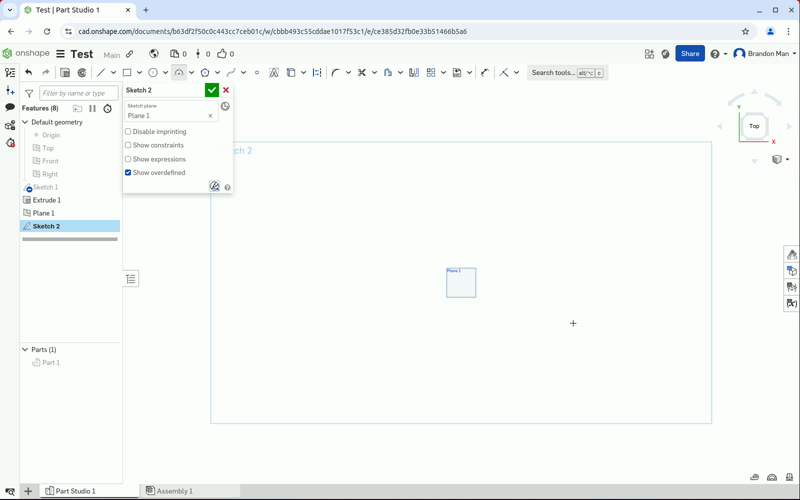
key_up(shift)
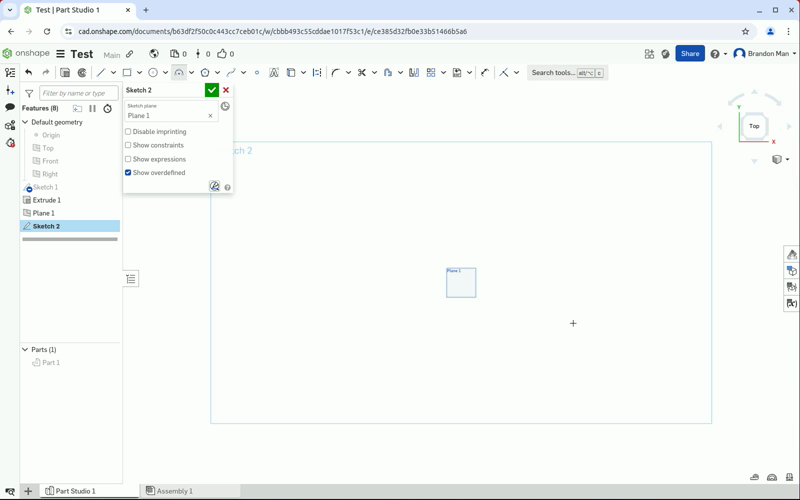
key_down(shift)
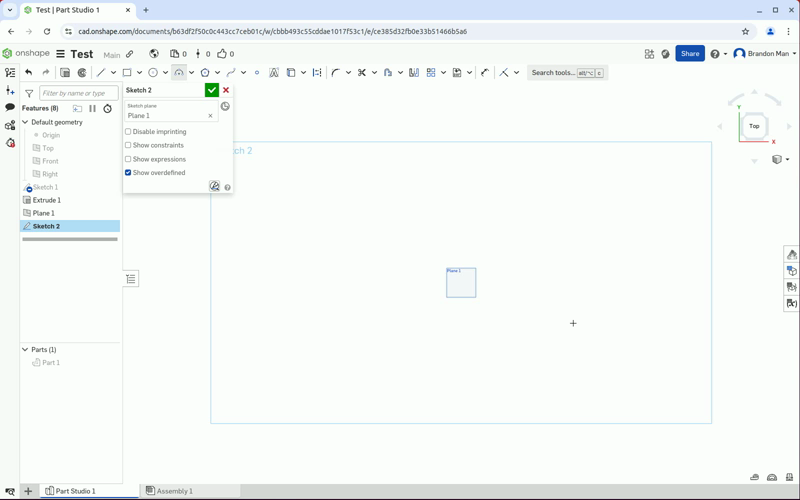
mouse_move(573, 282)
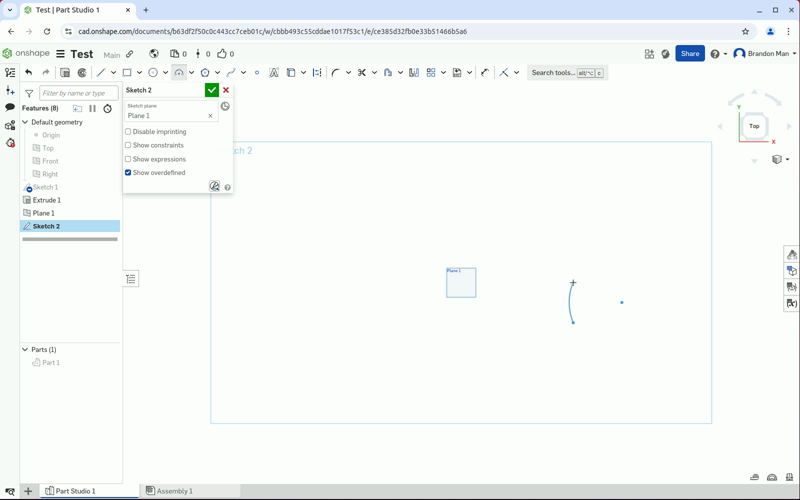
click(573, 282)
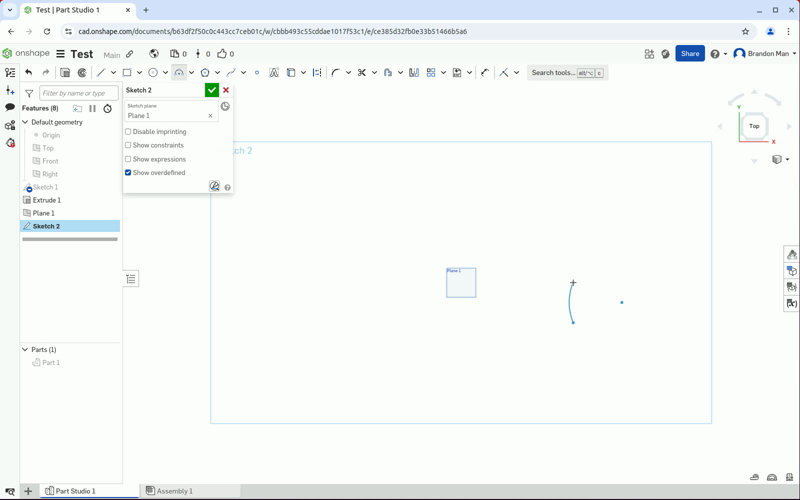
mouse_move(589, 302)
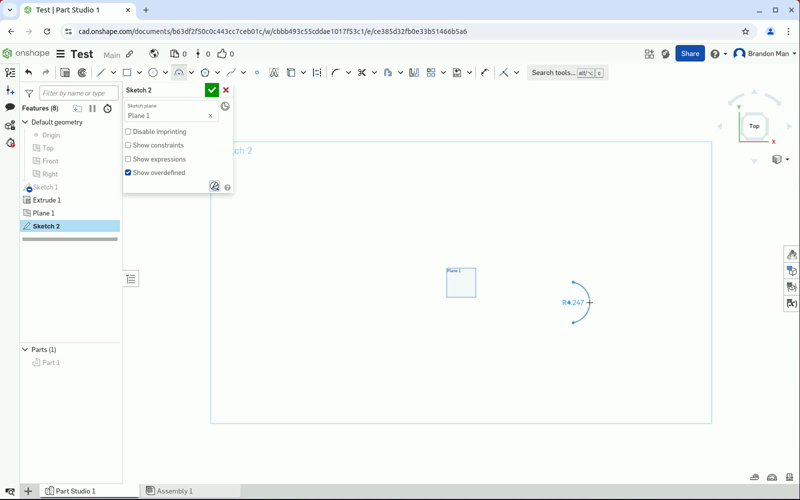
click(589, 302)
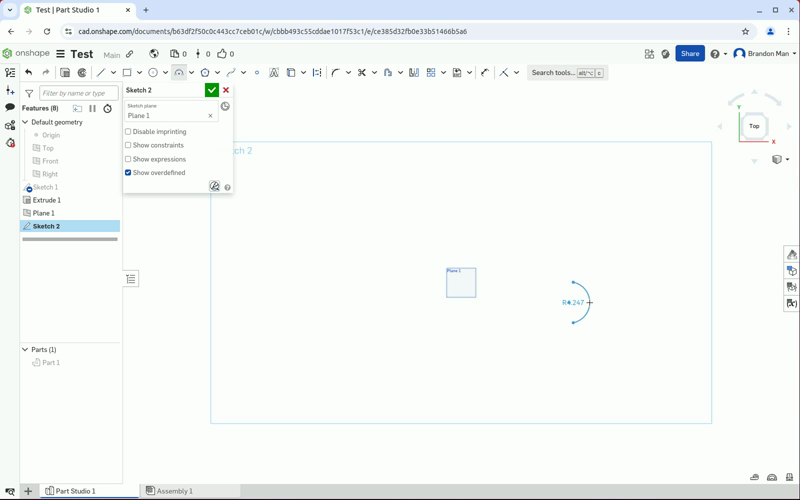
key_up(shift)
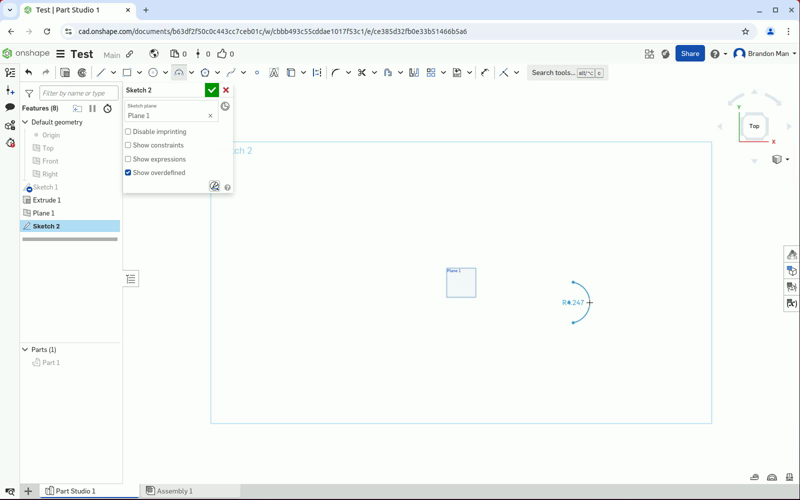
key(esc)
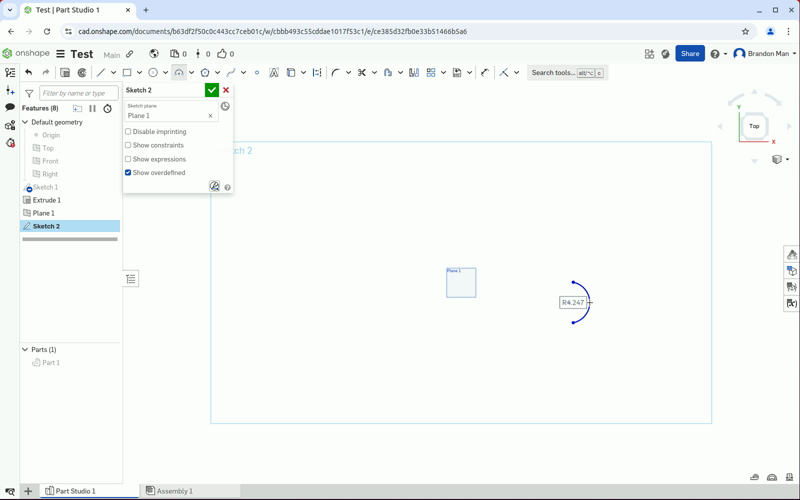
key(l)
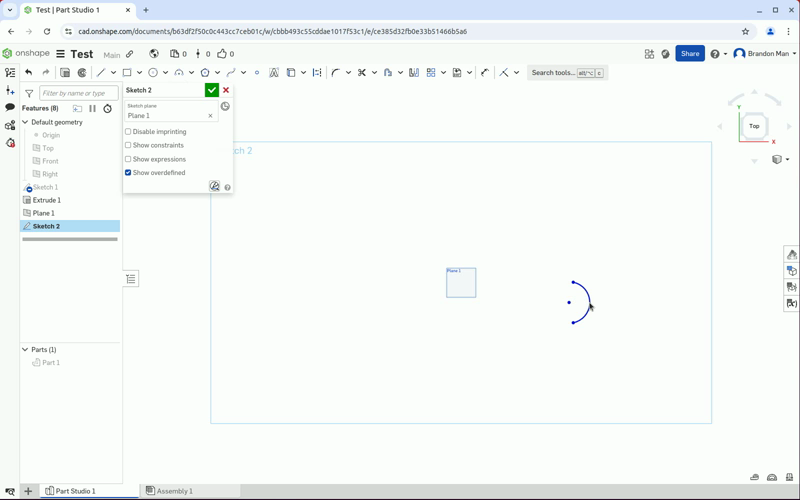
mouse_move(573, 282)
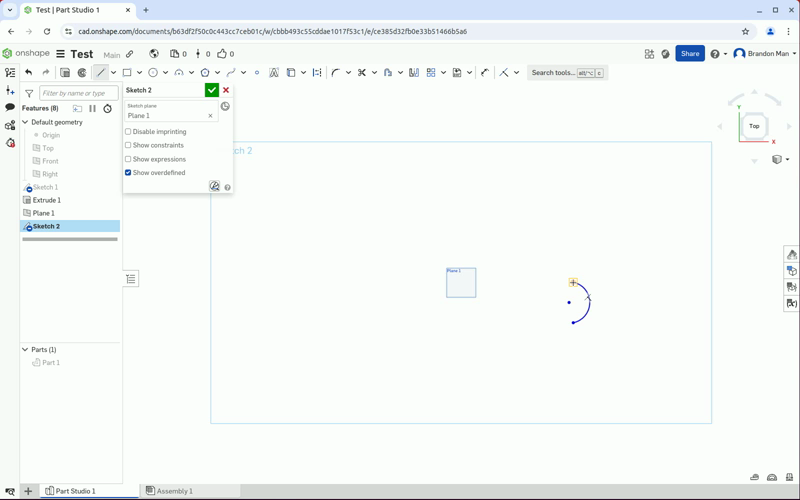
click(573, 282)
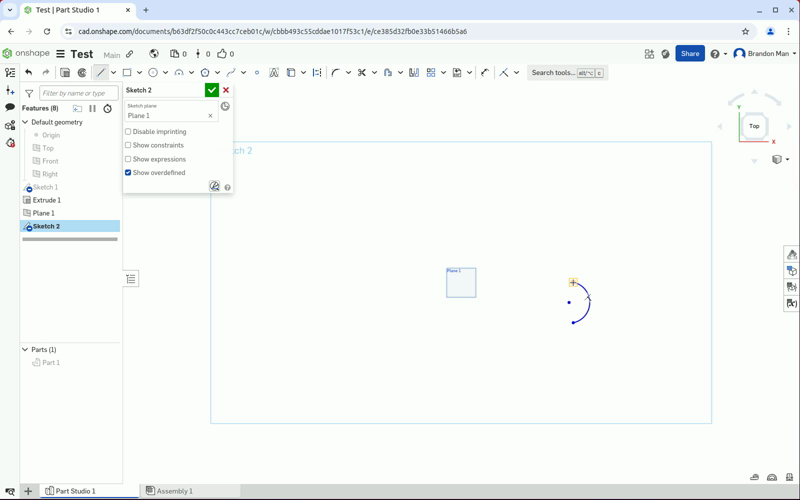
mouse_move(589, 282)
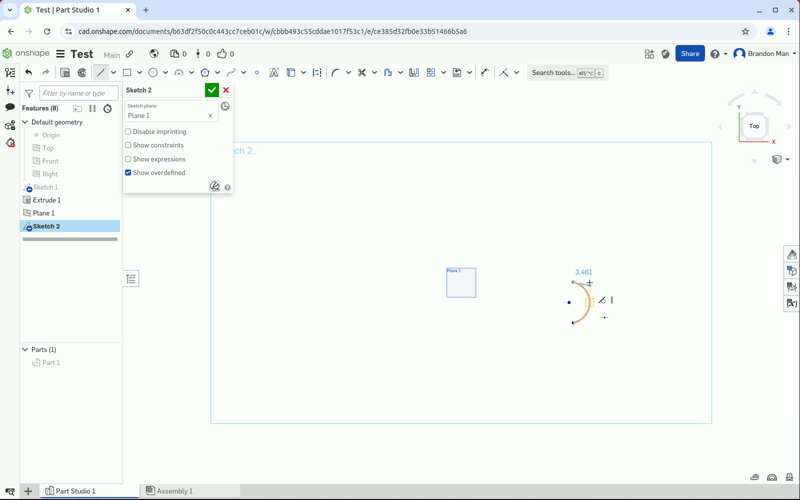
key_down(shift)
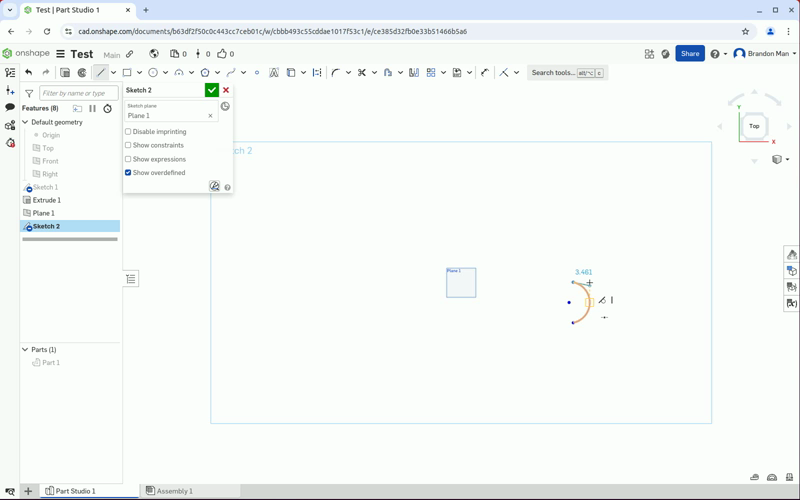
mouse_move(573, 322)
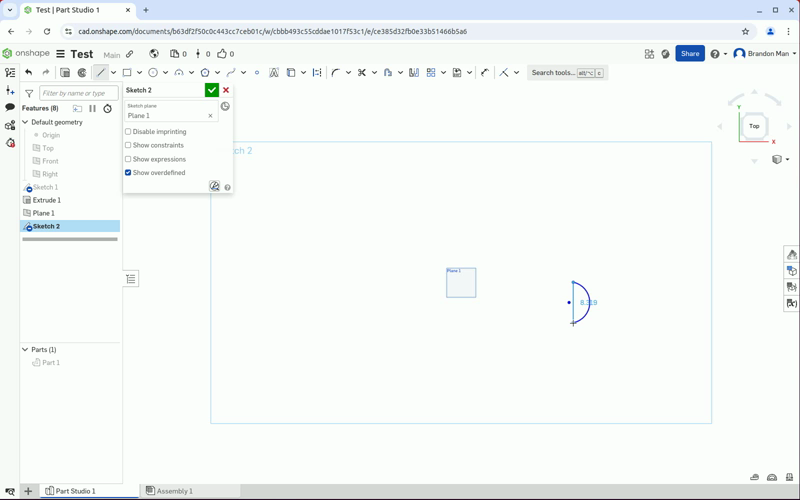
key_up(shift)
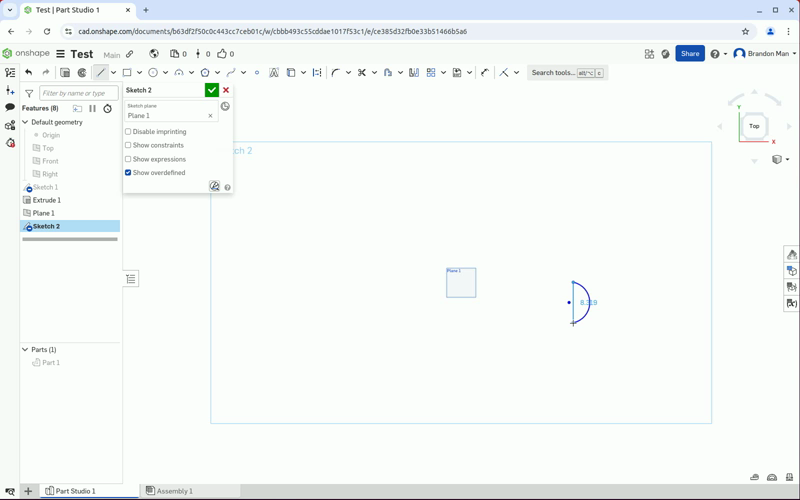
click(573, 322)
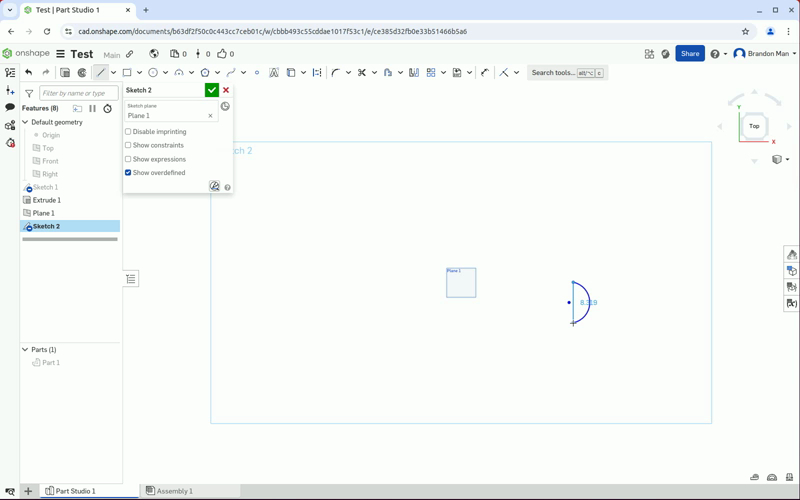
key(esc)
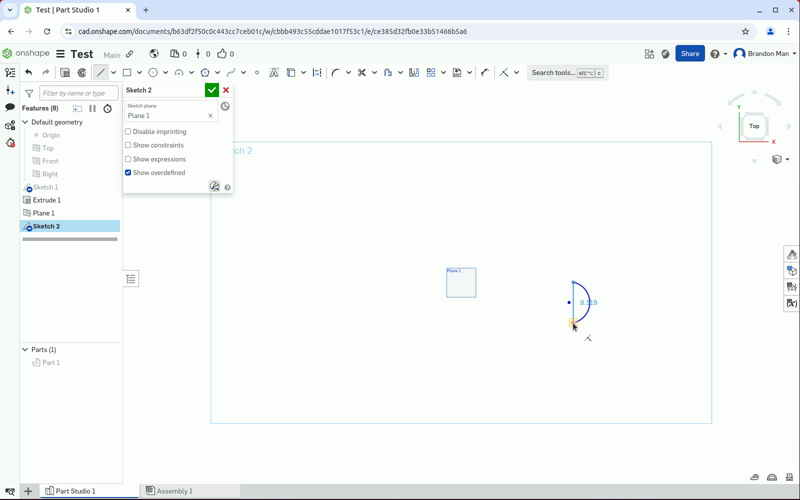
mouse_move(576, 307)
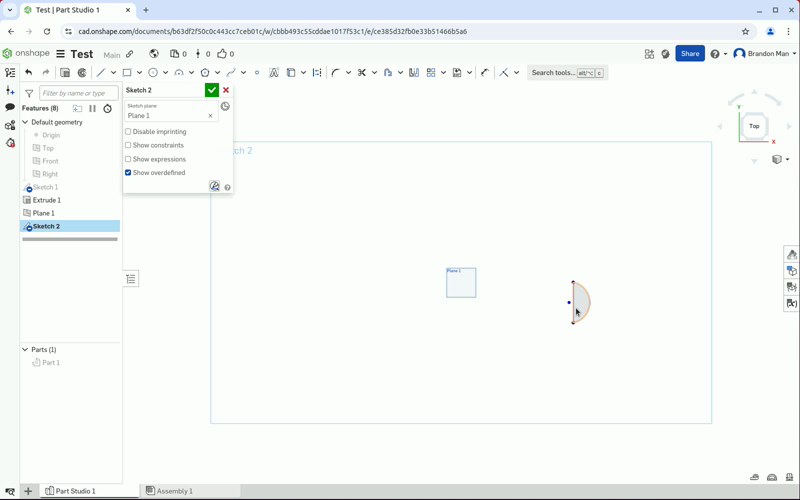
scroll(6)
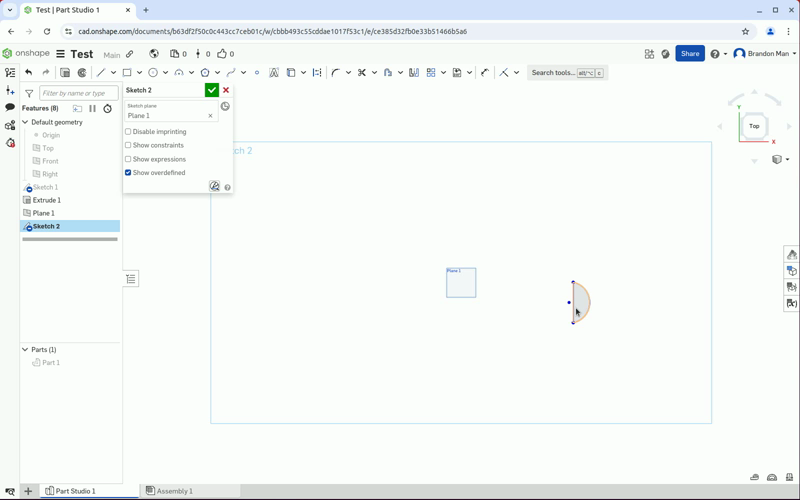
scroll(6)
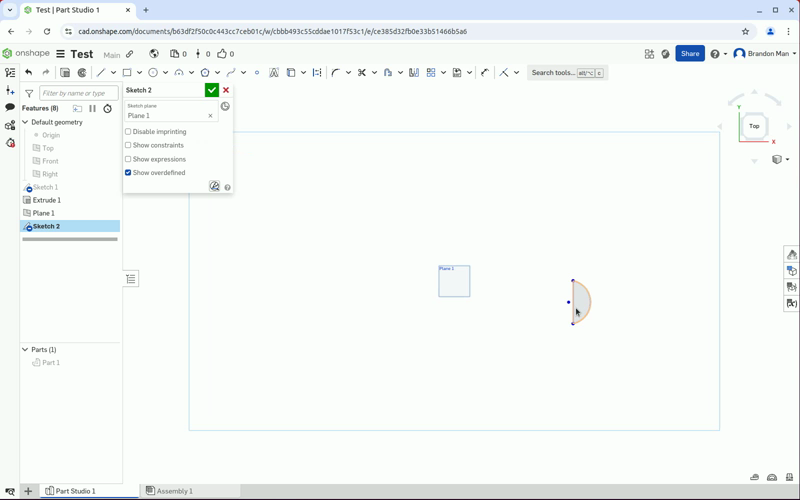
scroll(6)
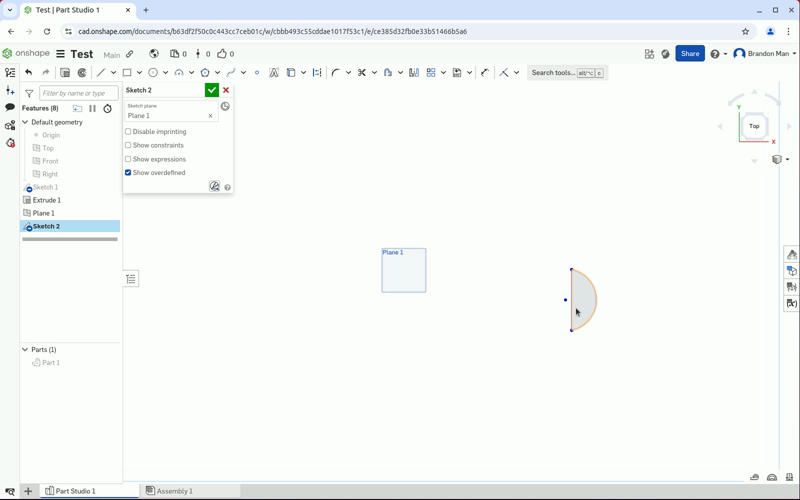
scroll(6)
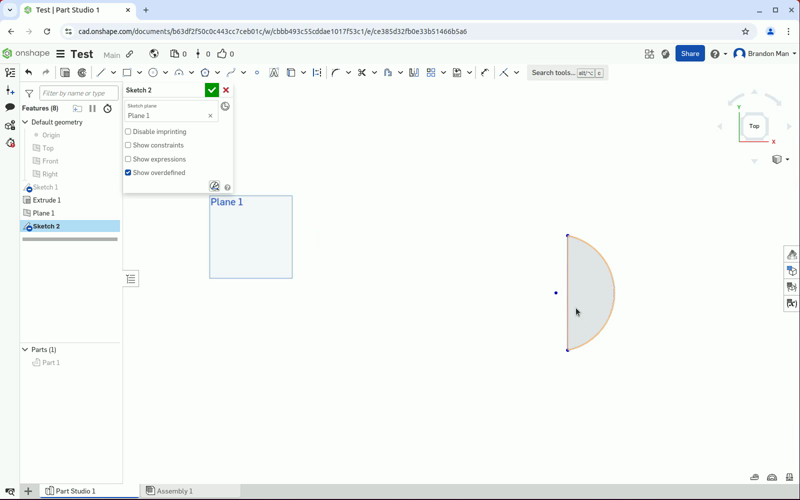
scroll(6)
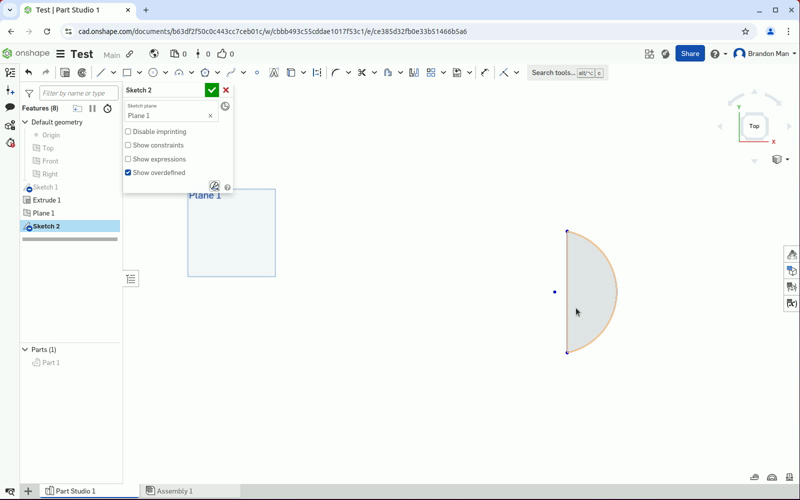
scroll(6)
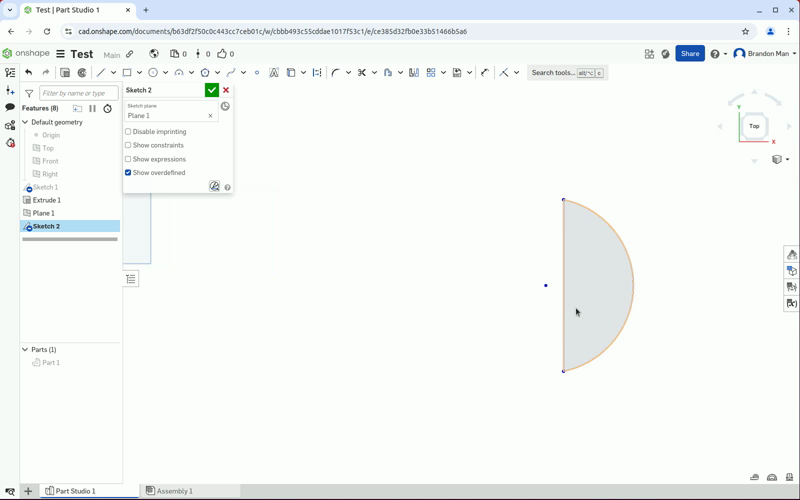
scroll(6)
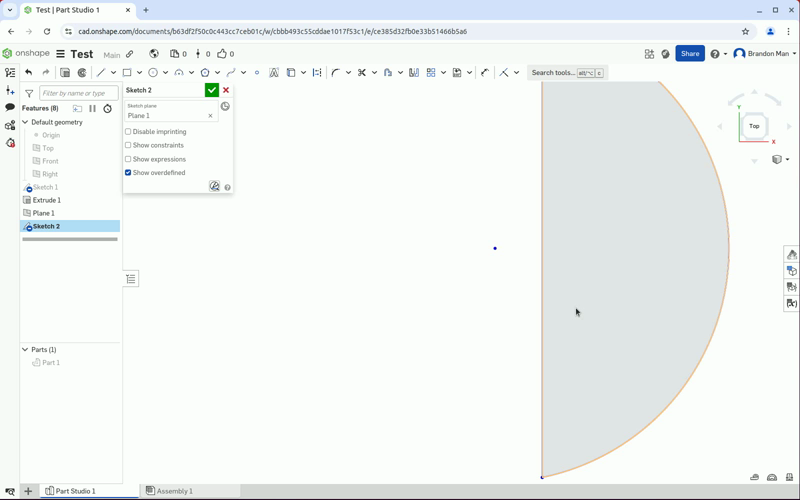
click(576, 307)
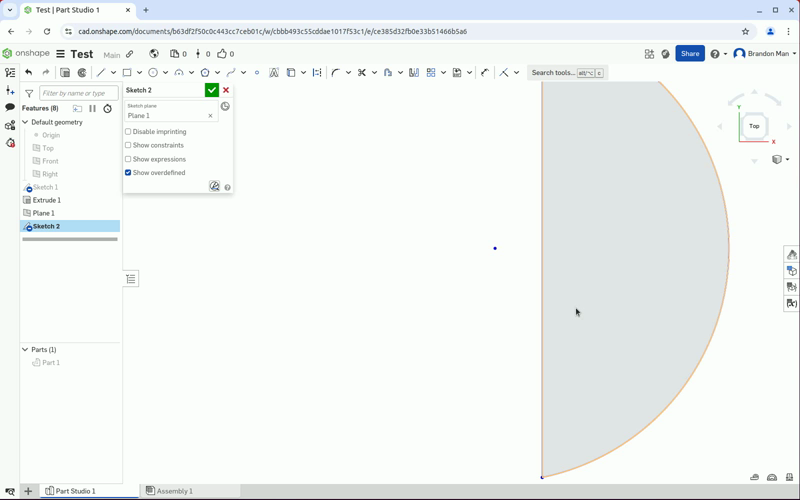
scroll(-6)
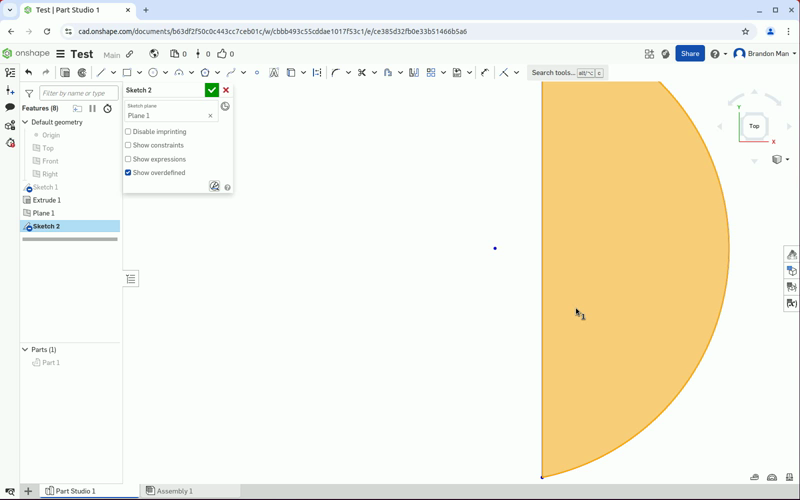
scroll(-6)
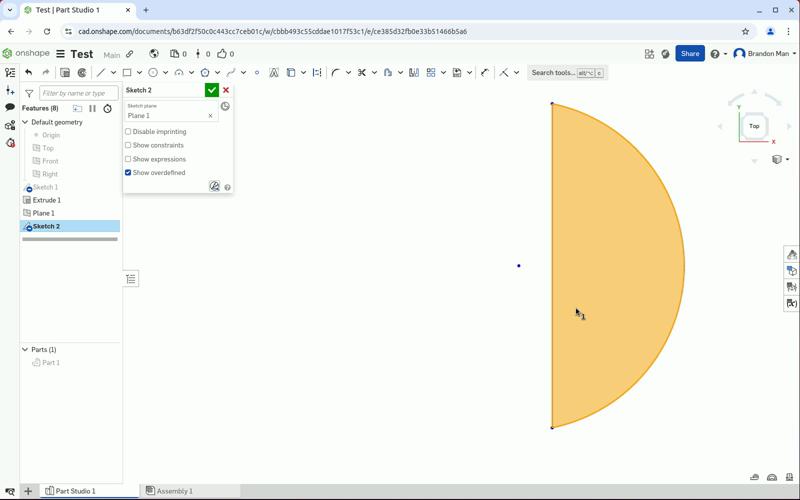
scroll(-6)
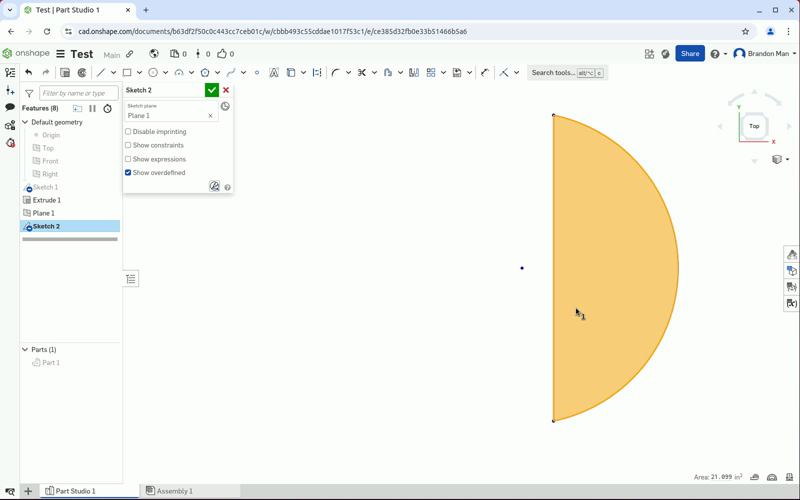
scroll(-6)
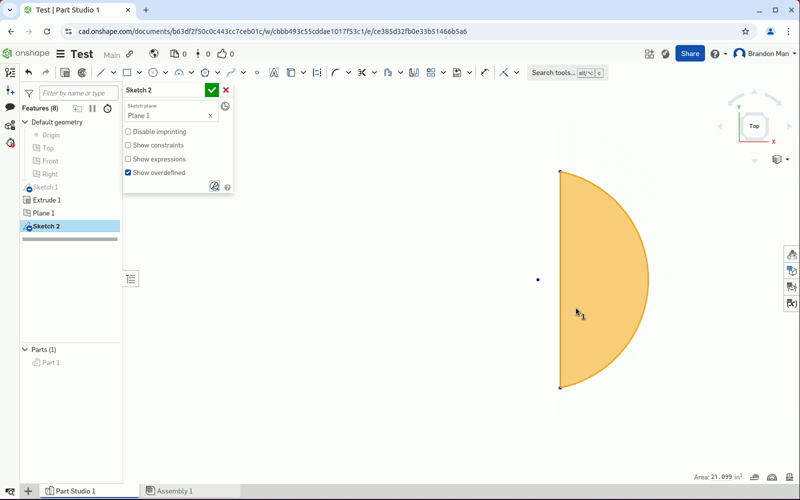
scroll(-6)
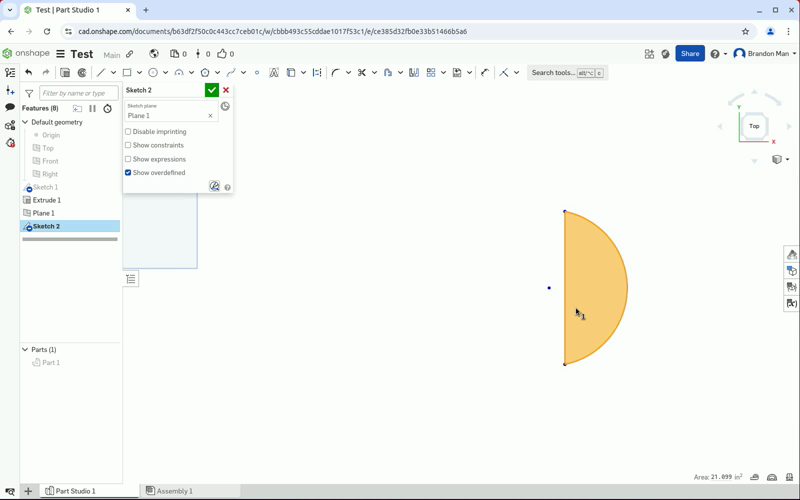
scroll(-6)
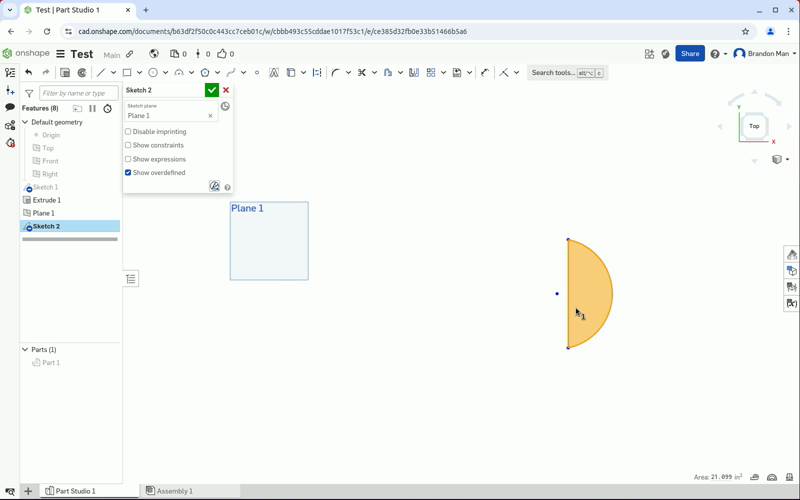
scroll(-6)
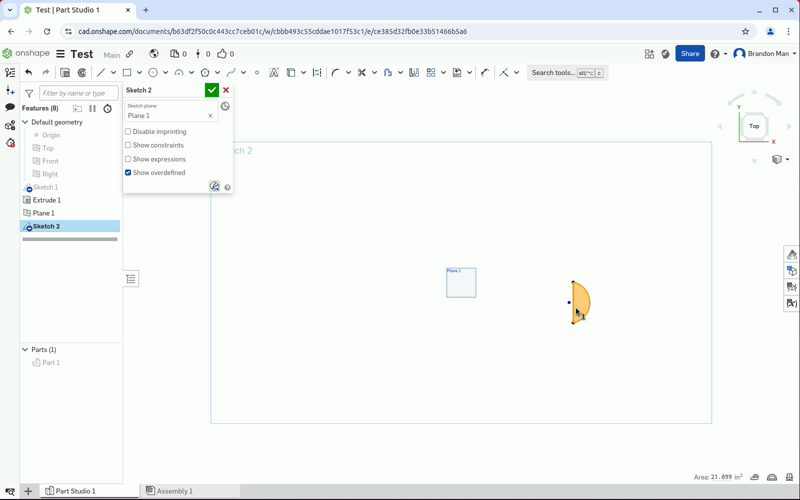
mouse_move(73, 352)
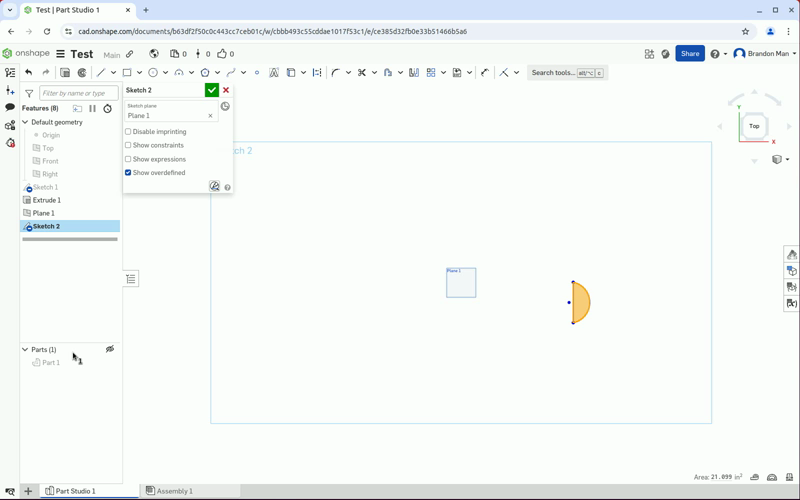
key(shift+y)
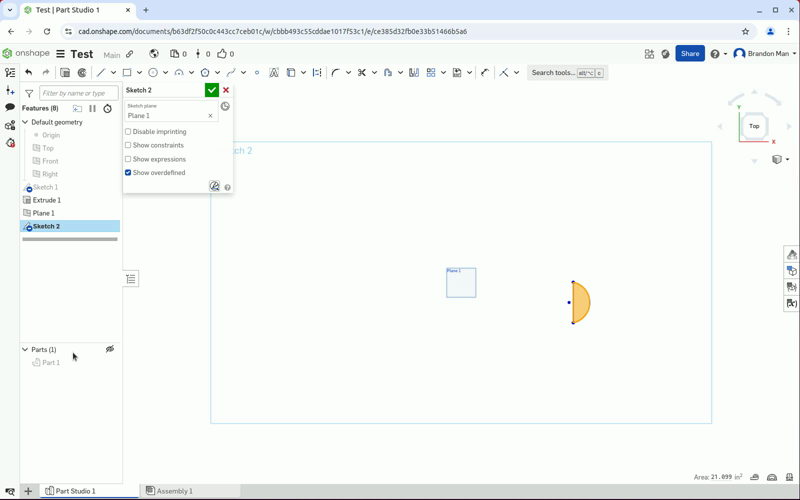
key(shift+e)
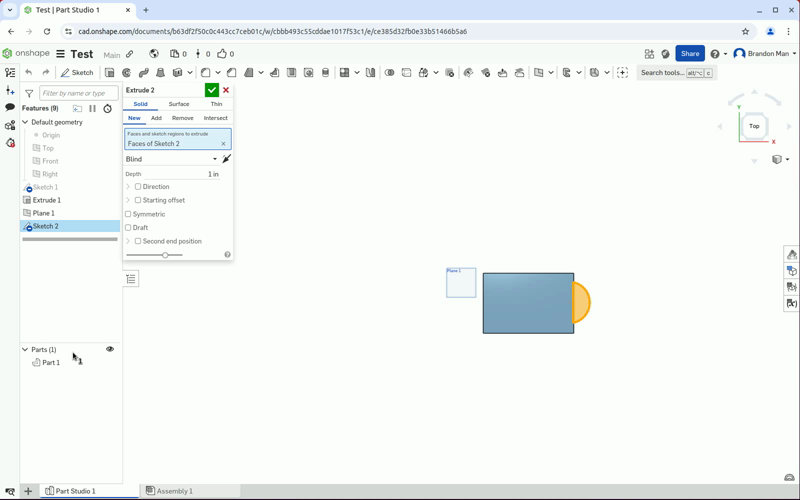
mouse_move(143, 106)
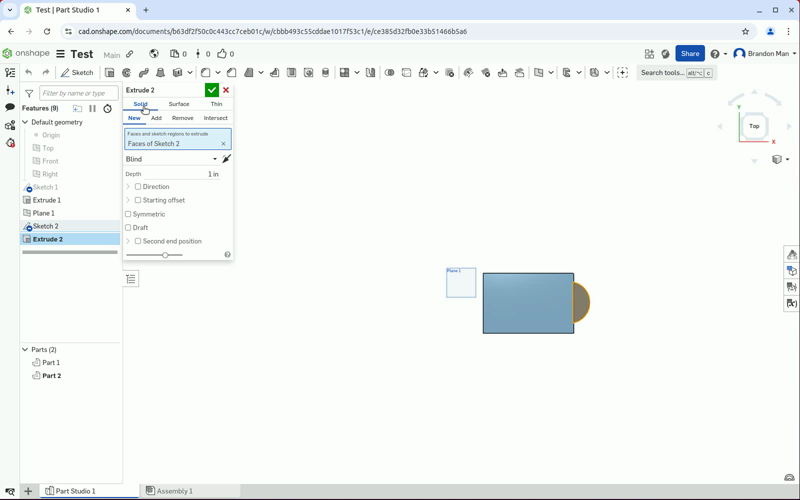
click(143, 106)
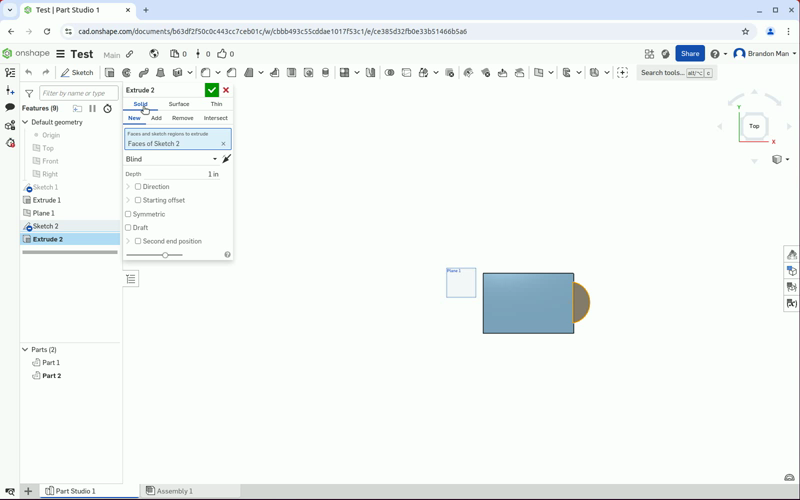
mouse_move(186, 120)
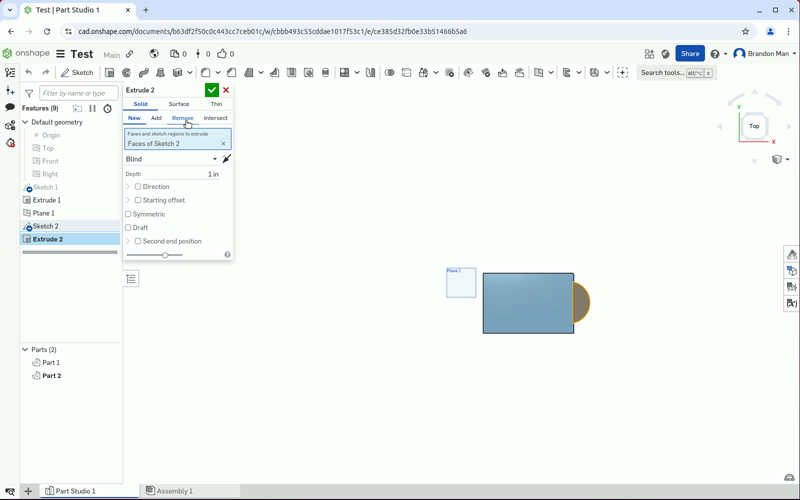
click(186, 120)
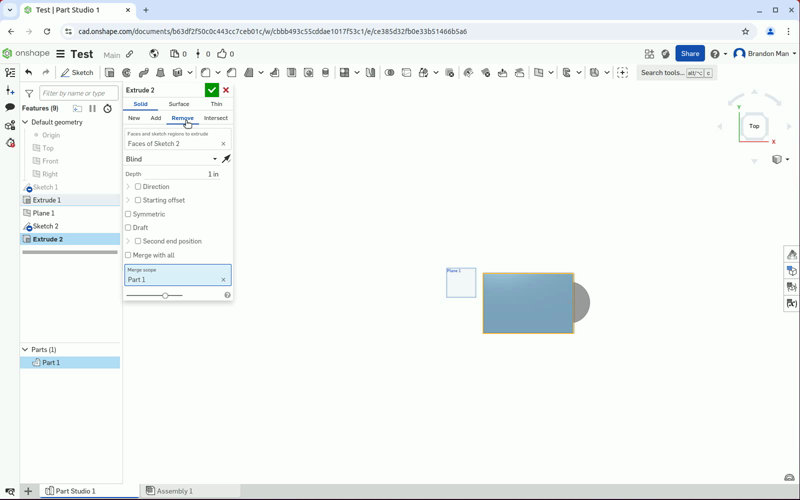
key(tab, 4)
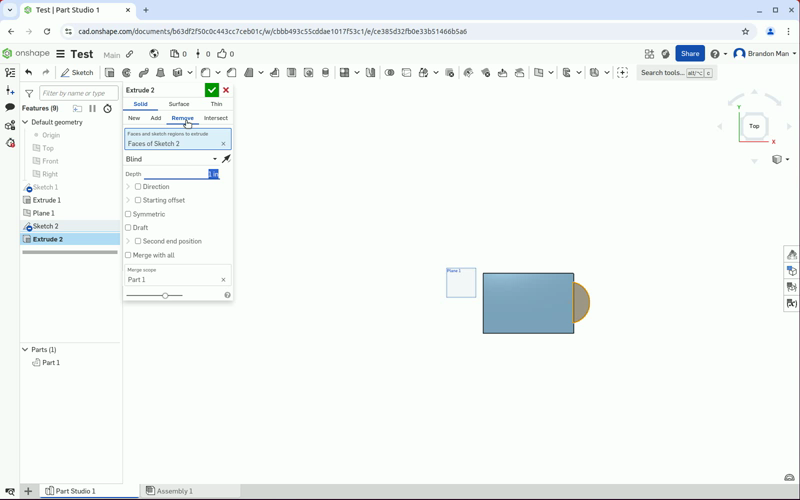
text(10.351)
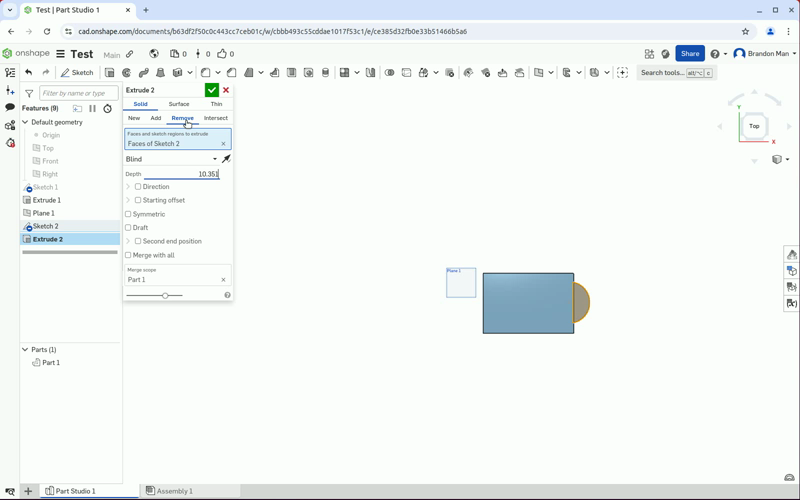
key(tab, 6)
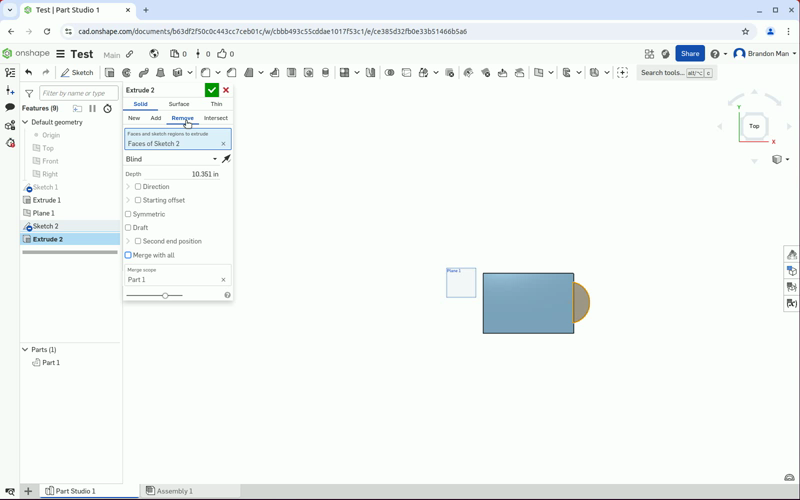
key(space)
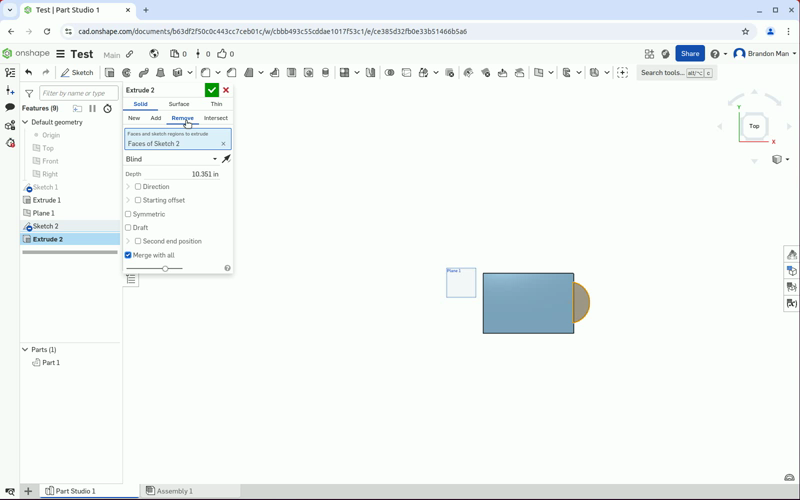
key(enter)
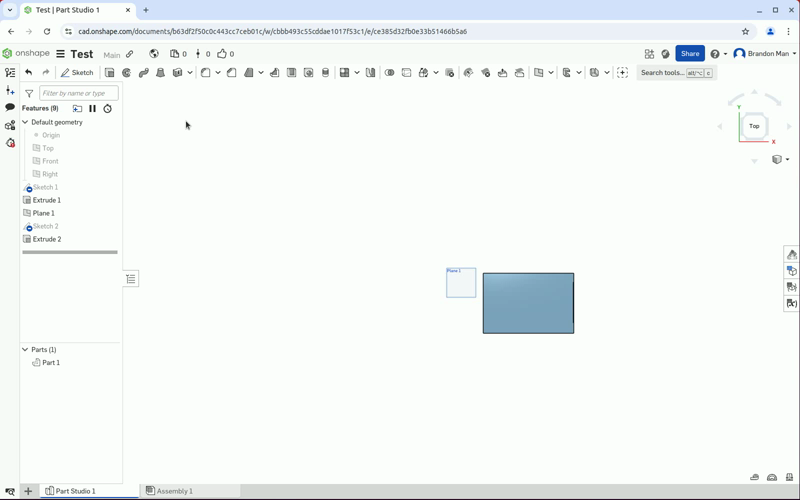
key(shift+h)
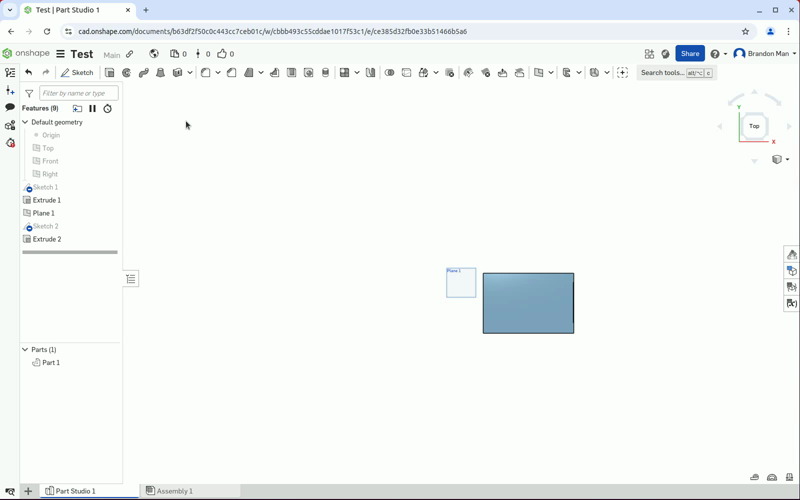
key(shift+h)
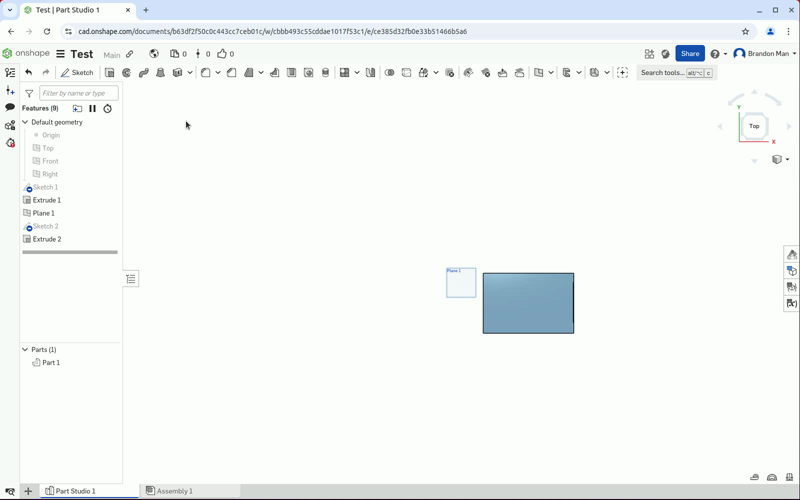
mouse_move(73, 189)
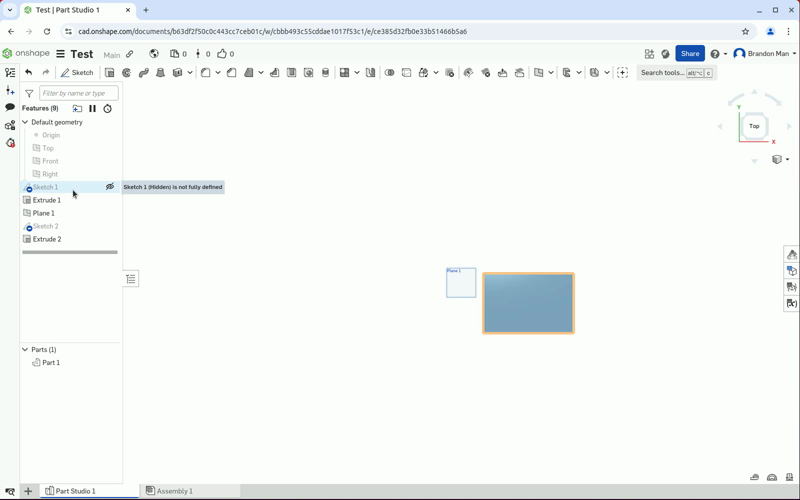
click(73, 189)
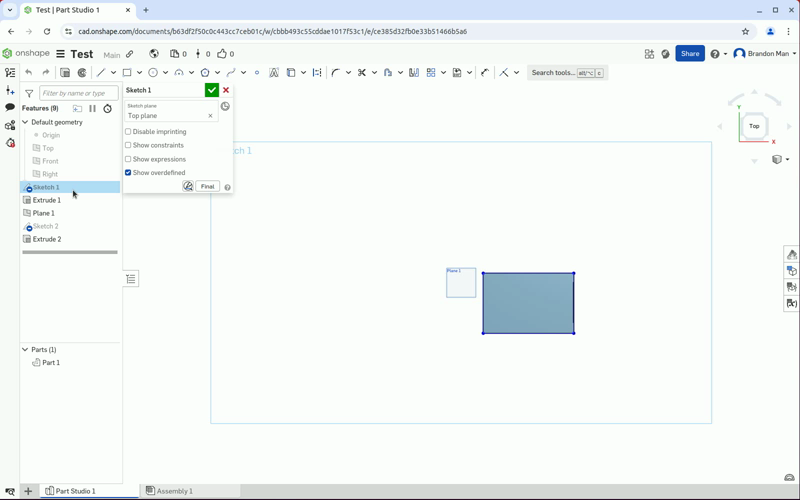
mouse_move(229, 92)
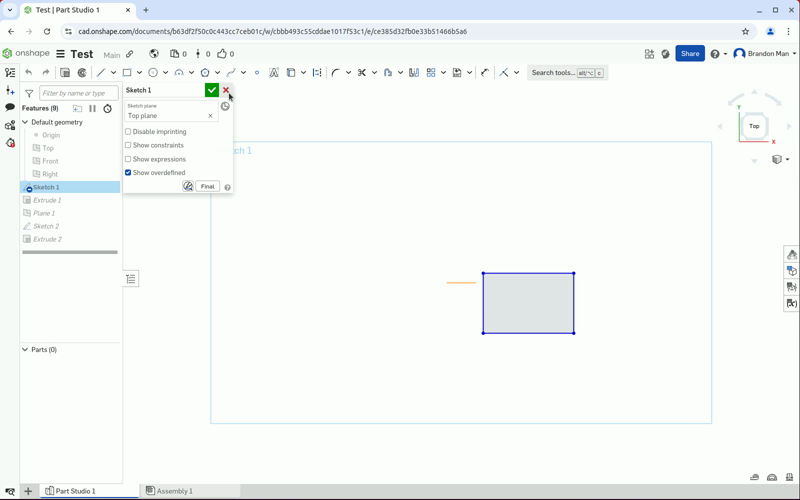
click(229, 92)
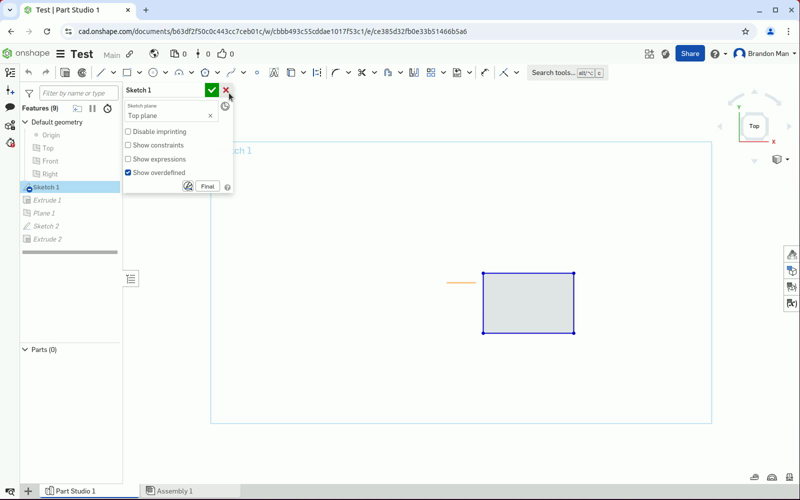
key(shift+s)
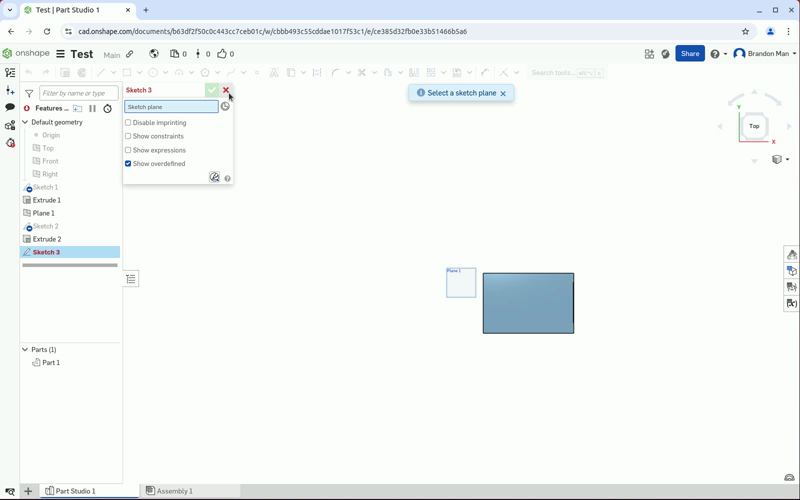
mouse_move(73, 215)
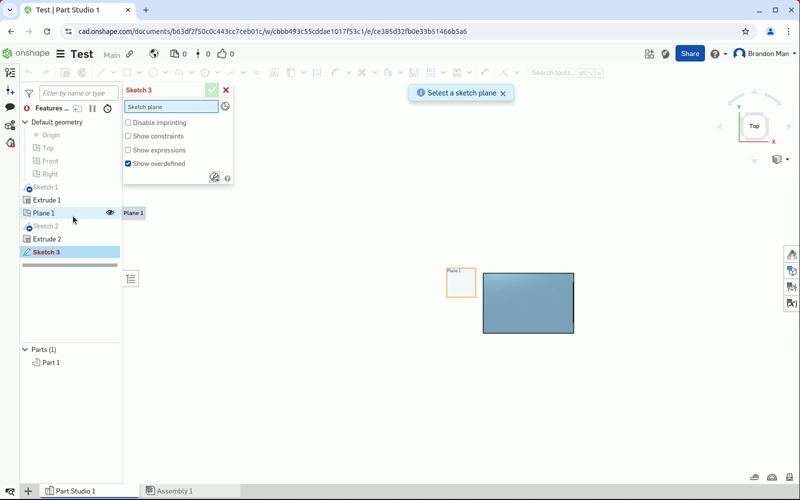
click(73, 215)
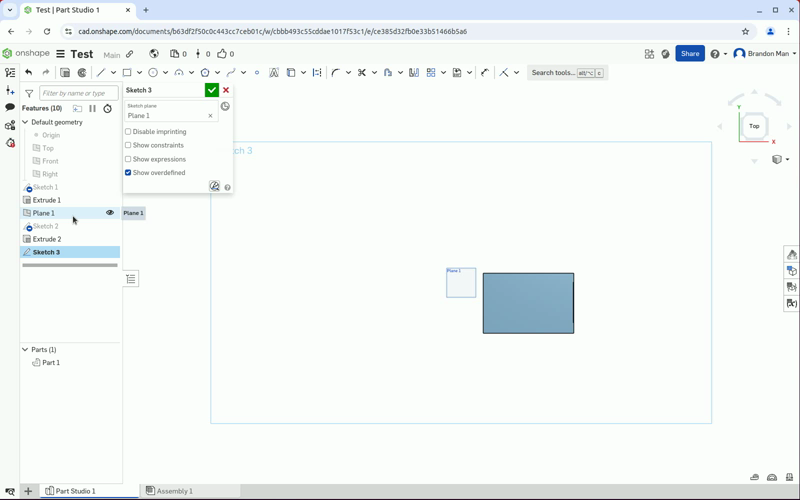
mouse_move(73, 352)
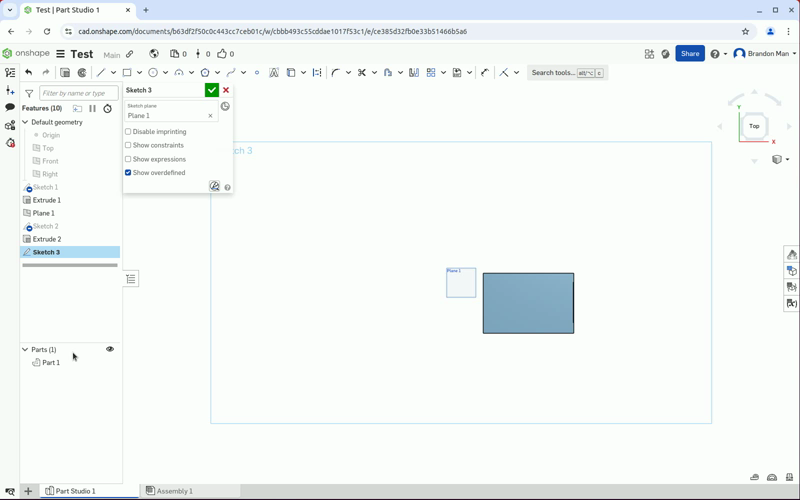
key(y)
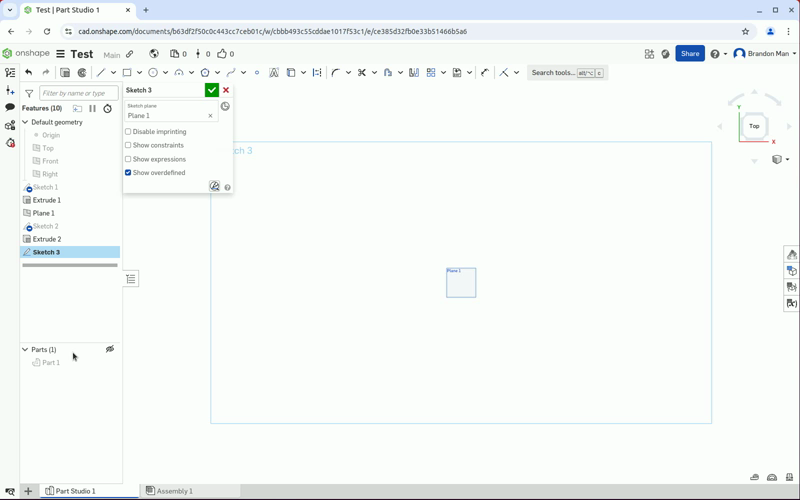
key(a)
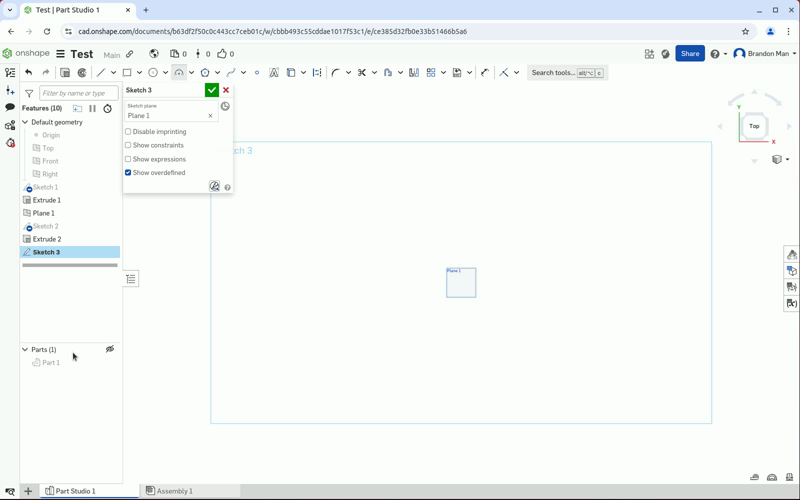
key_down(shift)
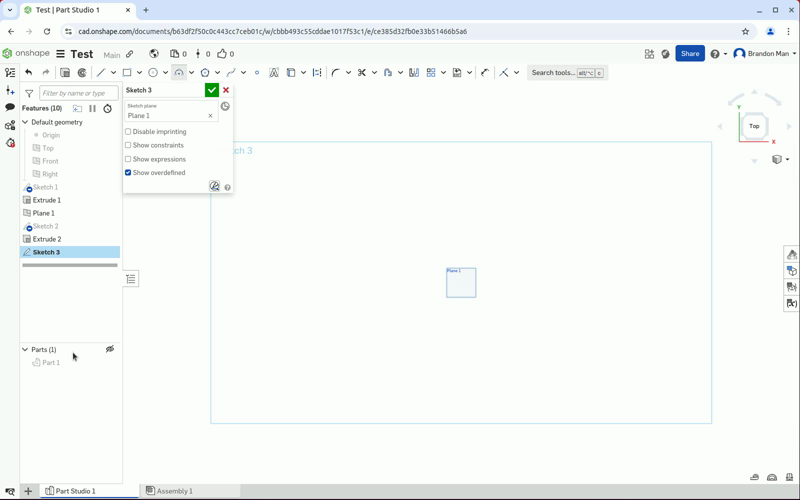
mouse_move(573, 322)
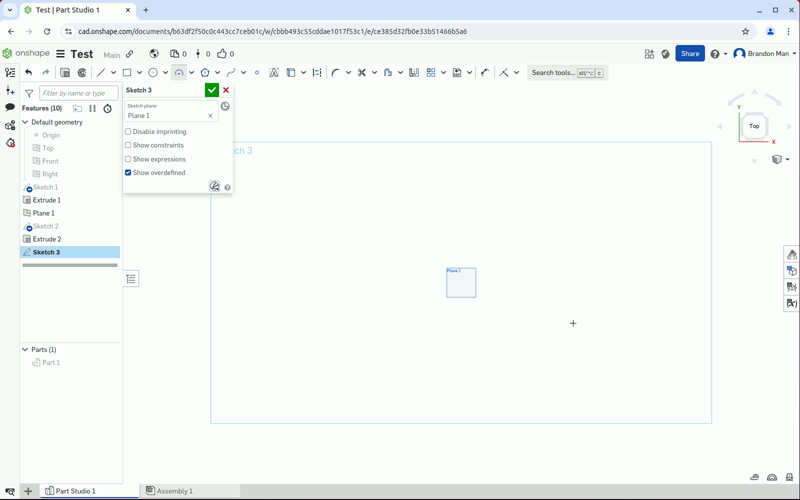
click(573, 322)
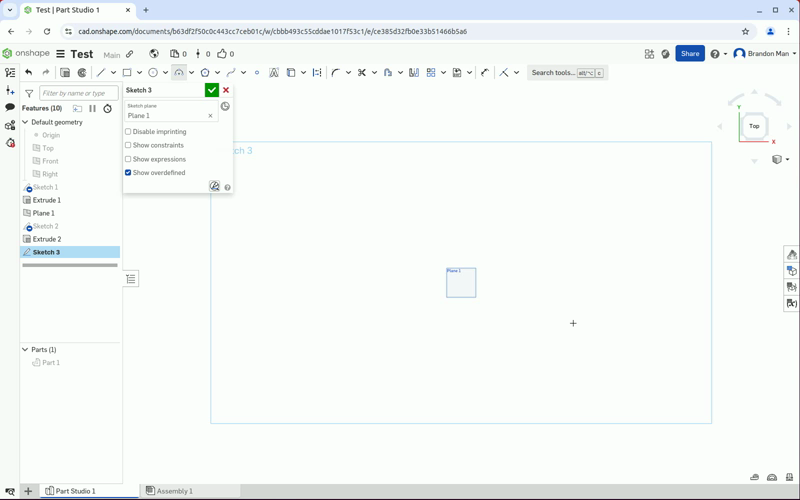
key_up(shift)
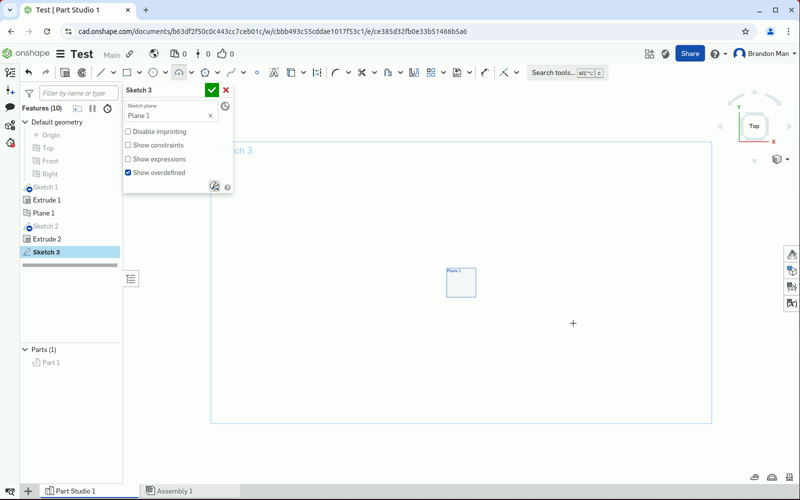
key_down(shift)
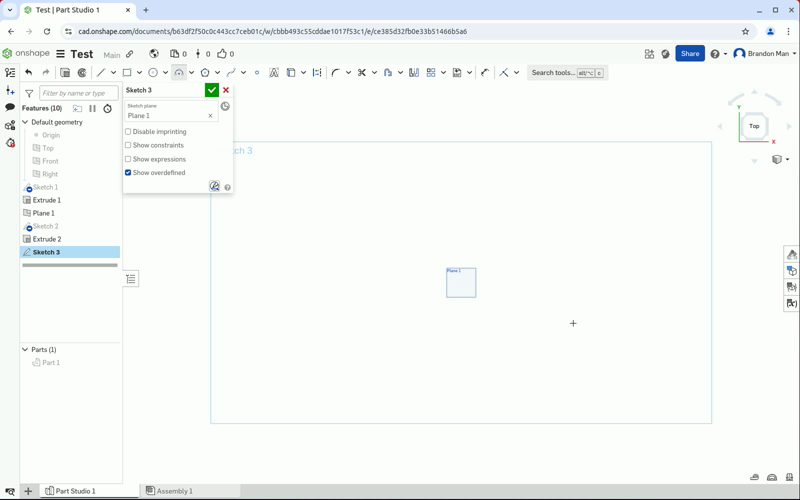
mouse_move(573, 282)
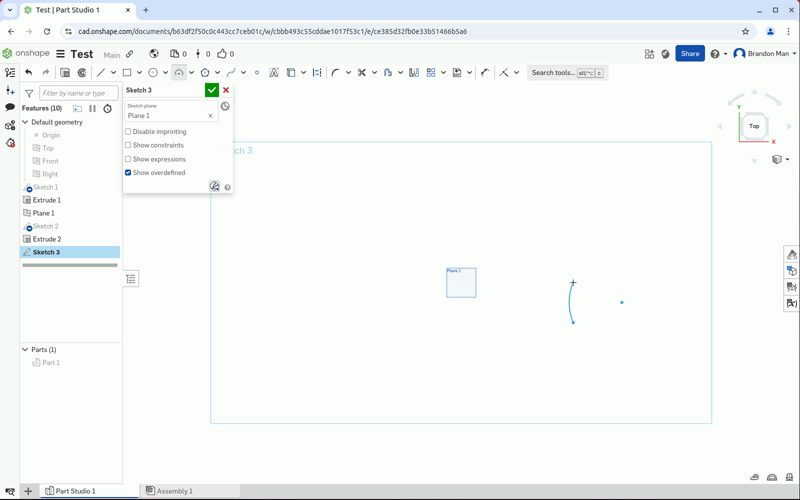
click(573, 282)
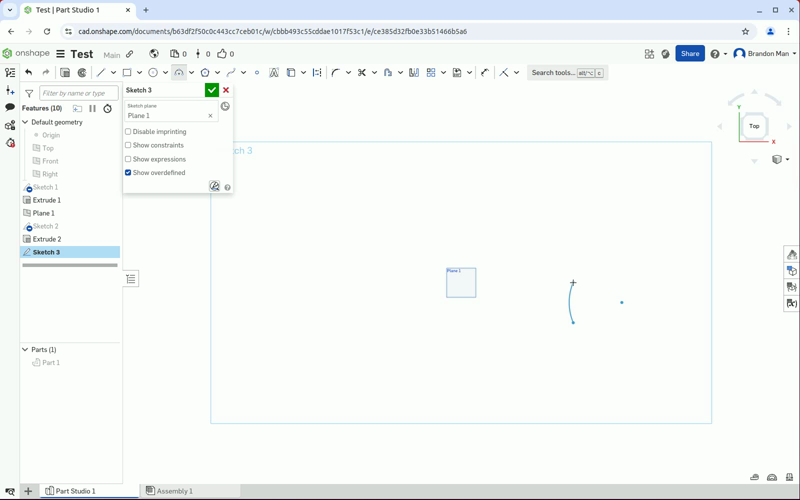
mouse_move(589, 302)
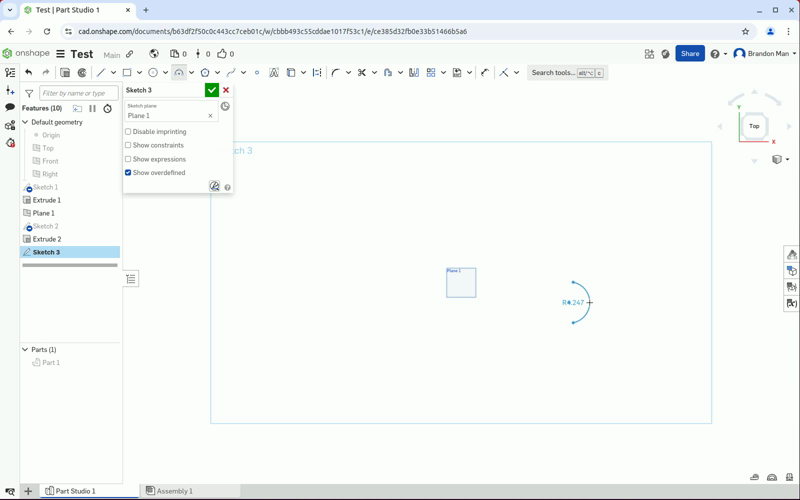
click(589, 302)
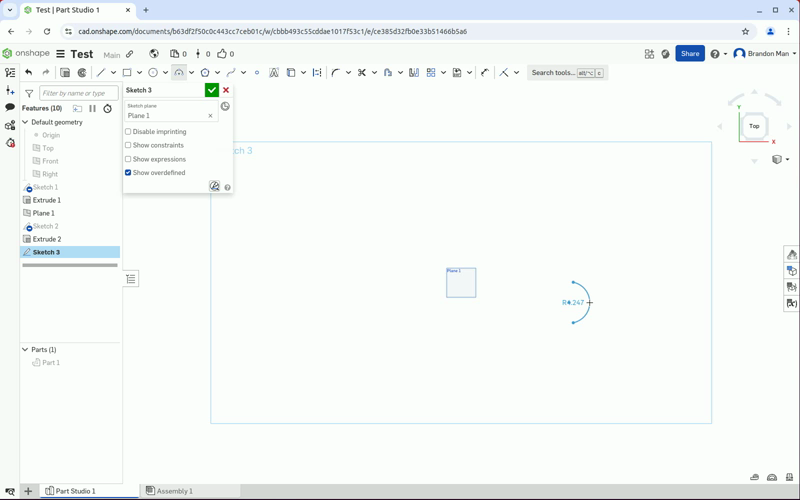
key_up(shift)
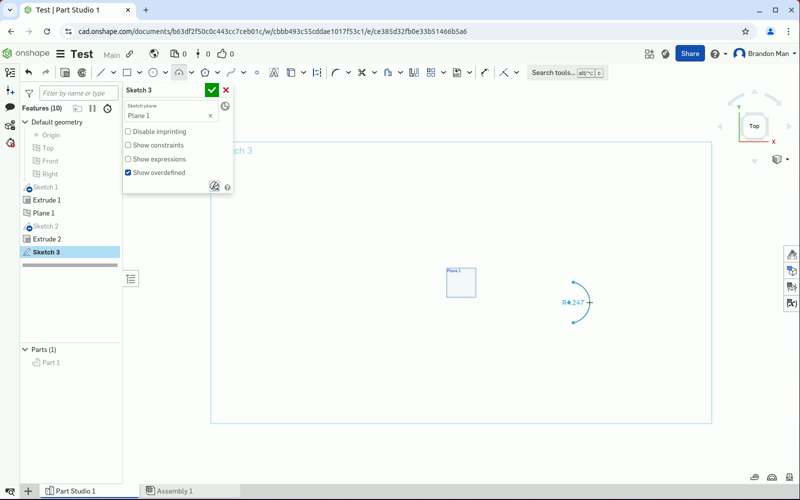
key(esc)
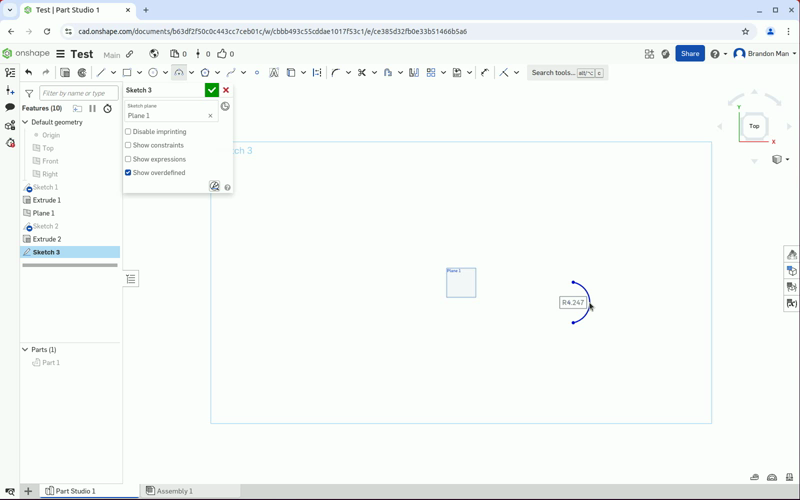
key(l)
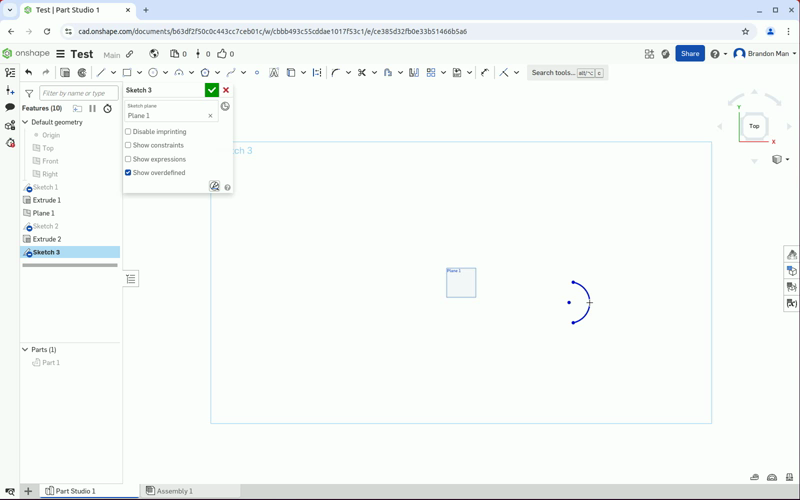
mouse_move(573, 282)
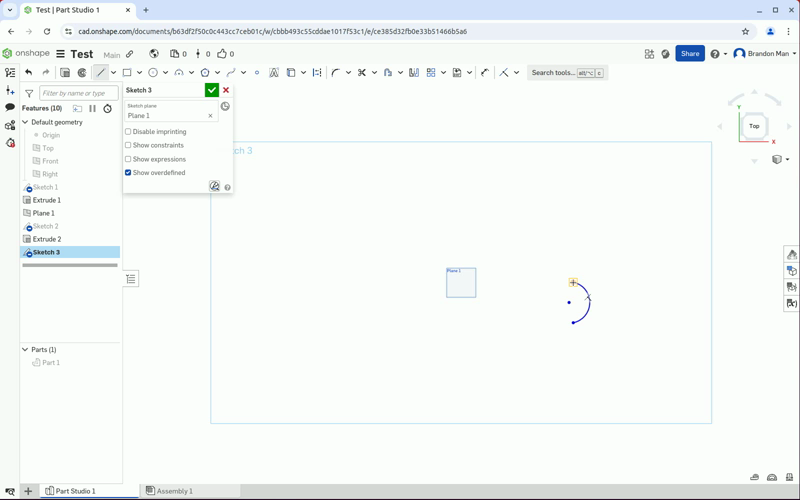
click(573, 282)
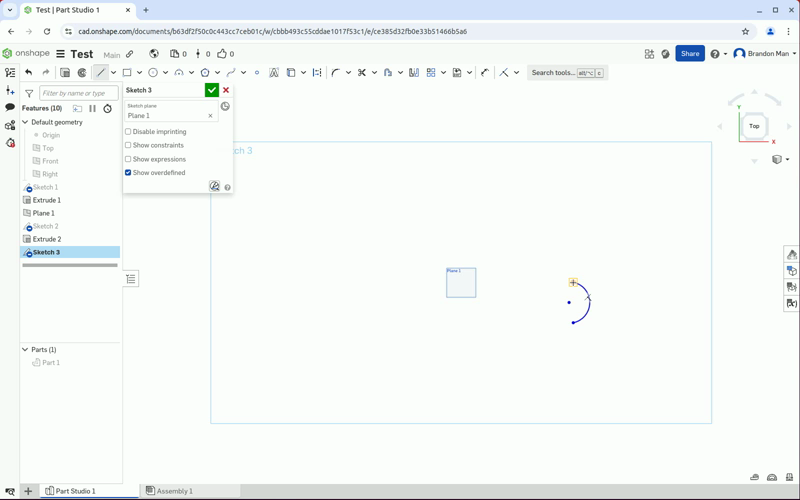
mouse_move(589, 282)
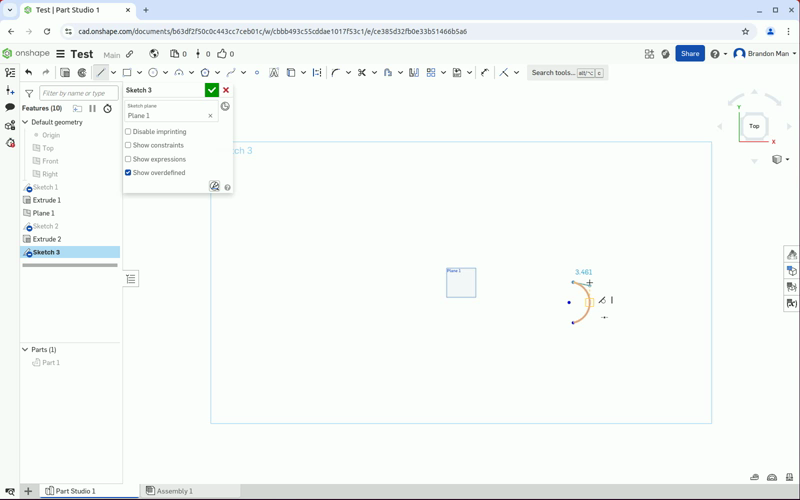
key_down(shift)
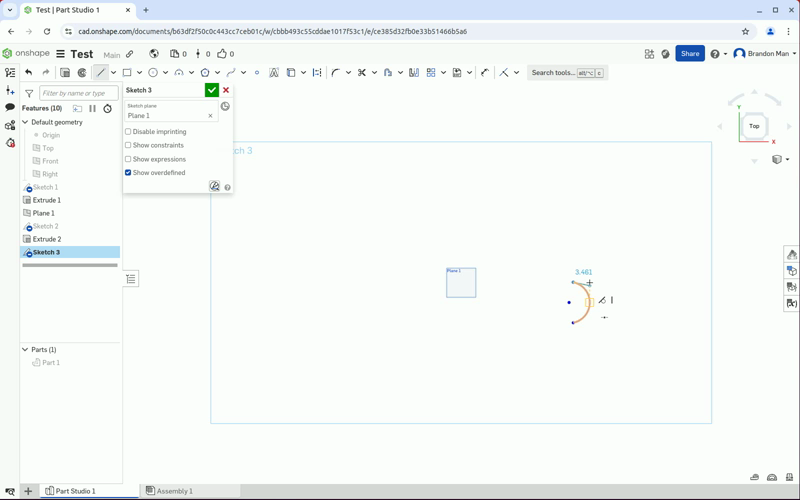
mouse_move(573, 322)
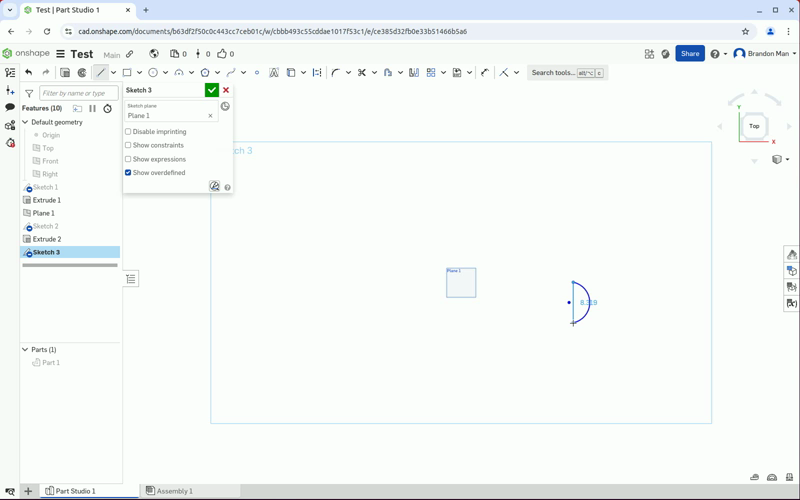
key_up(shift)
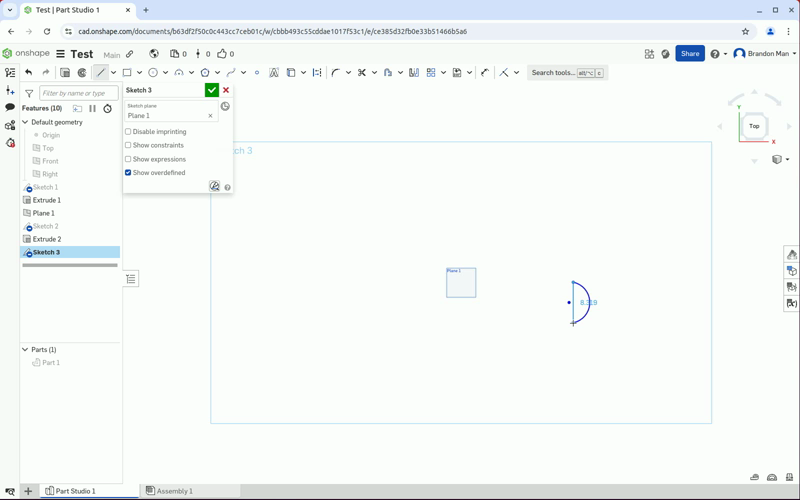
click(573, 322)
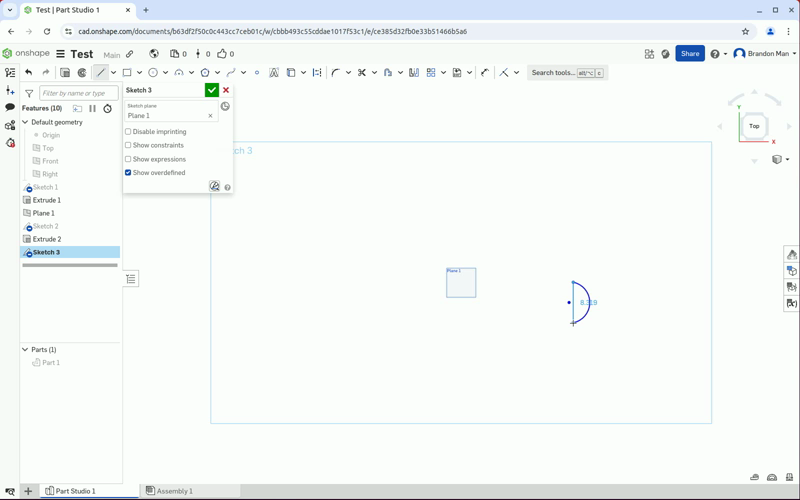
key(esc)
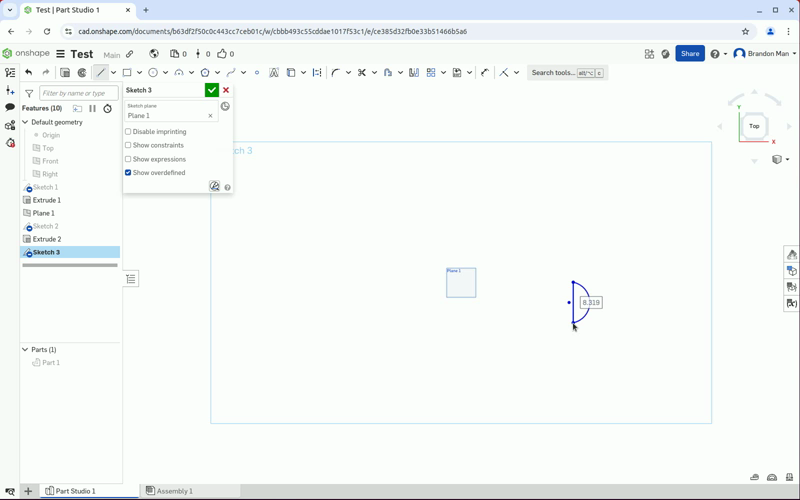
mouse_move(582, 312)
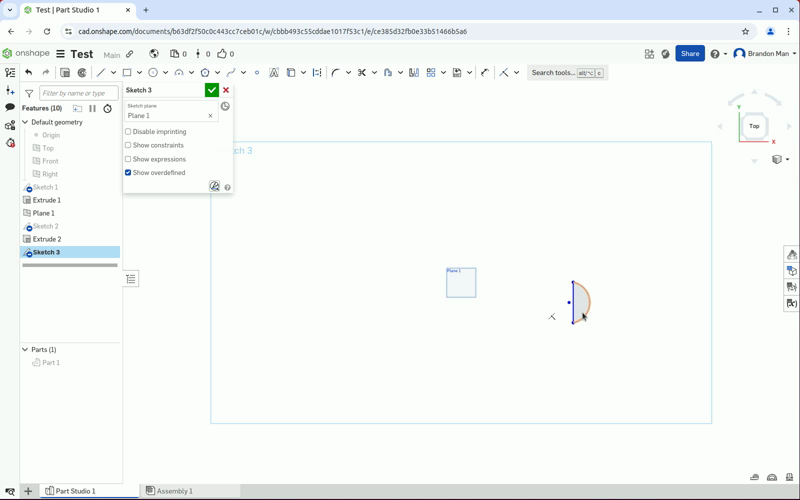
scroll(6)
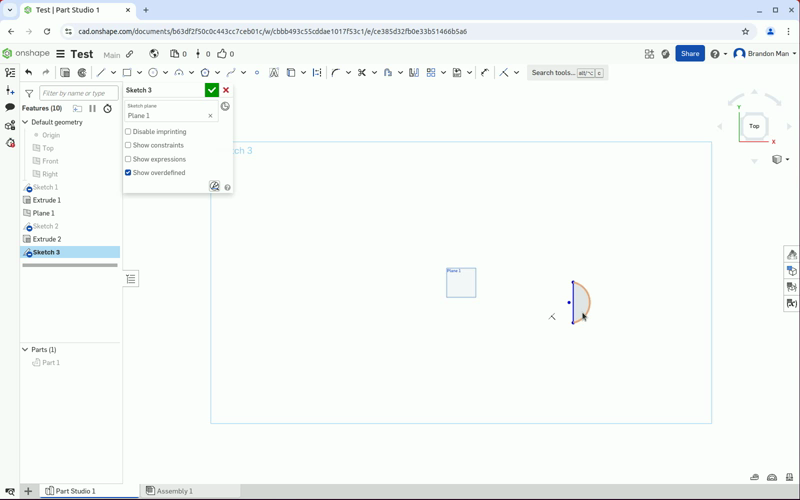
scroll(6)
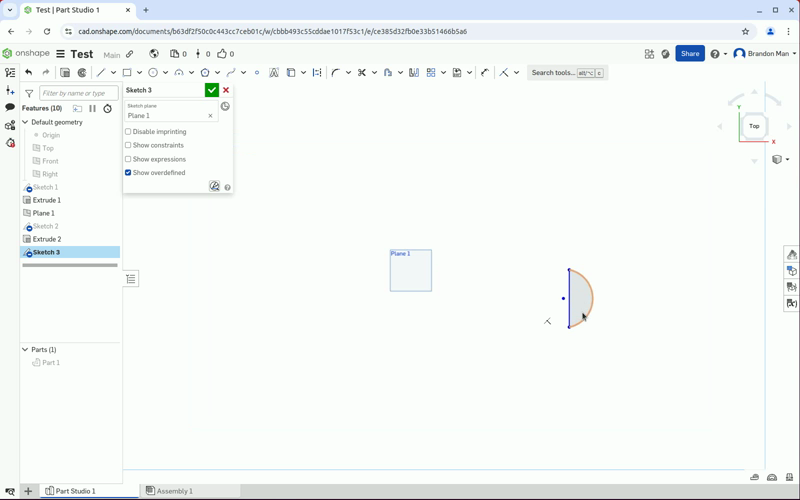
scroll(6)
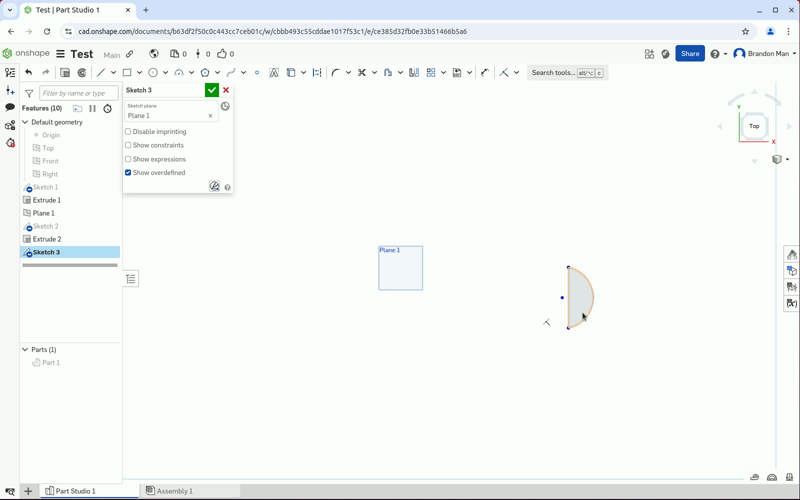
scroll(6)
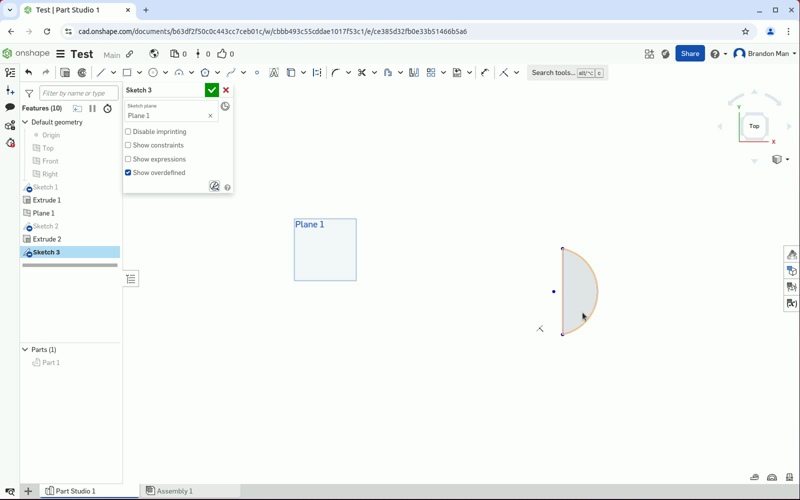
scroll(6)
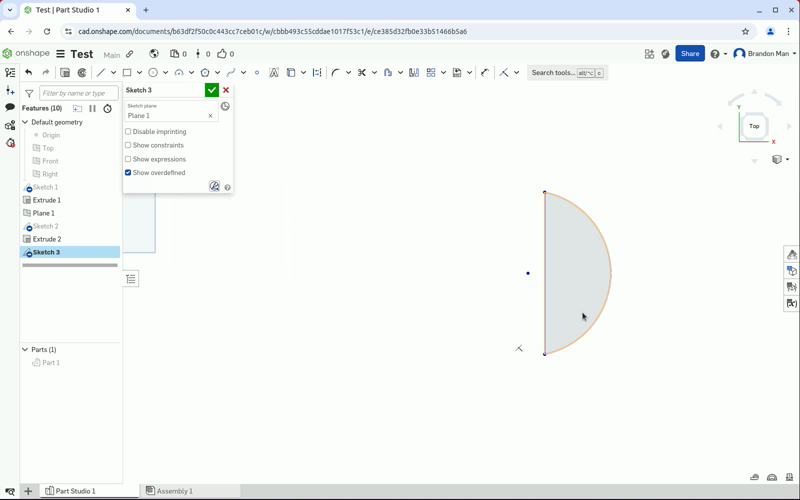
scroll(6)
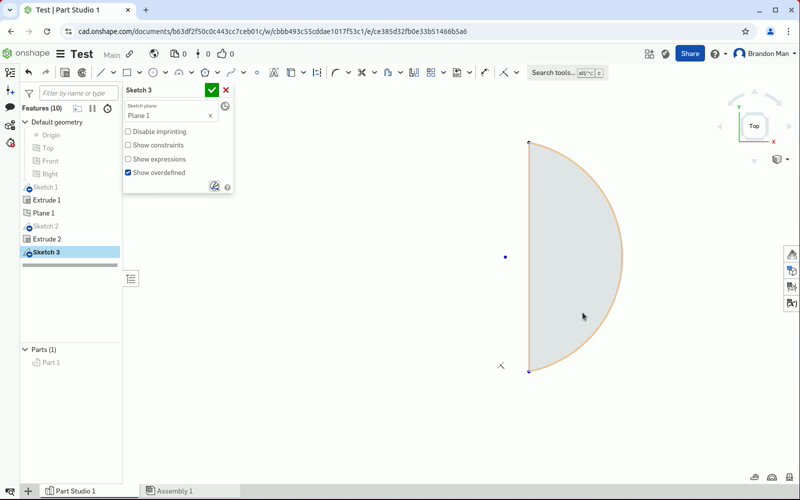
scroll(6)
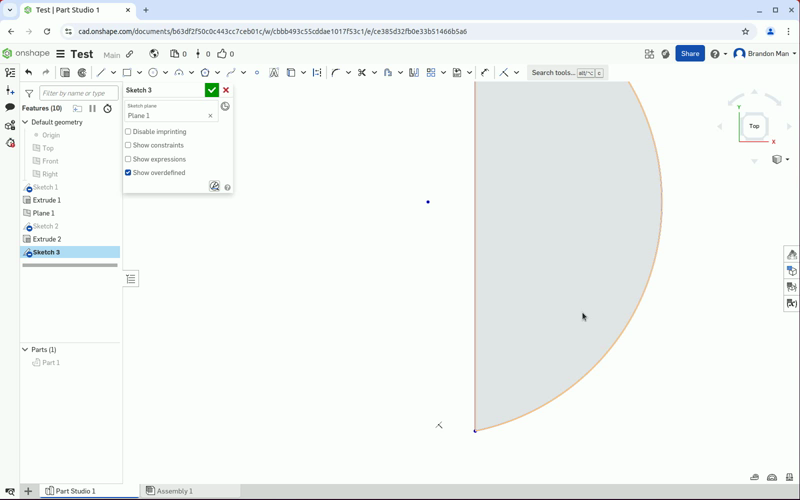
click(582, 312)
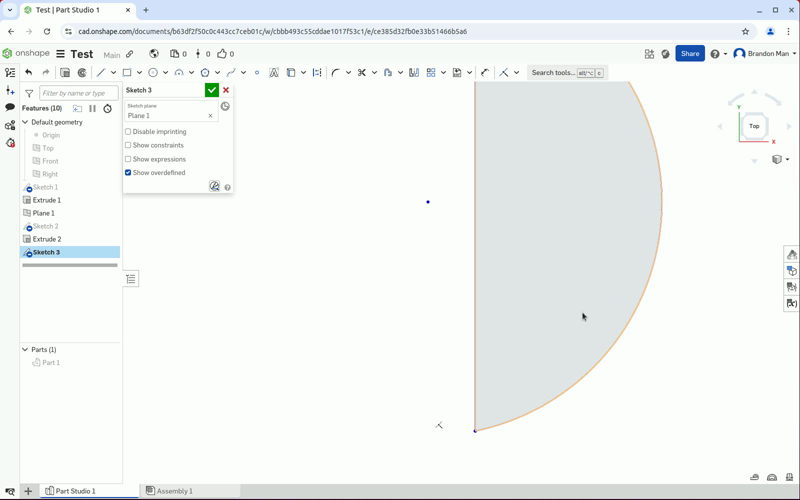
scroll(-6)
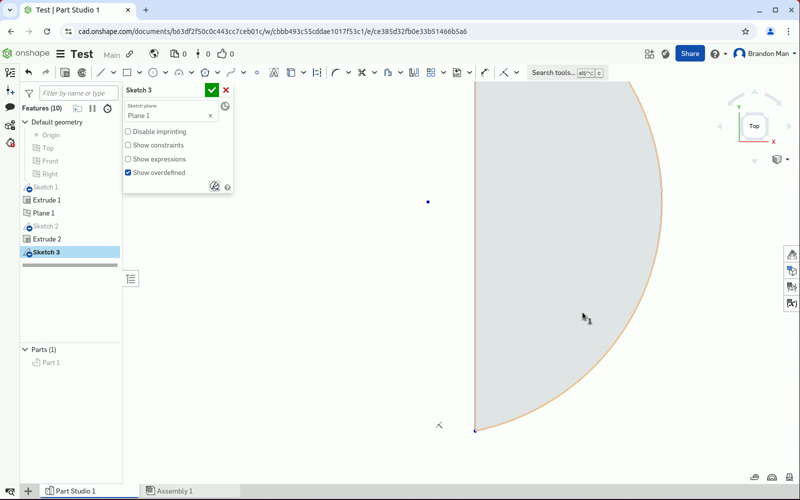
scroll(-6)
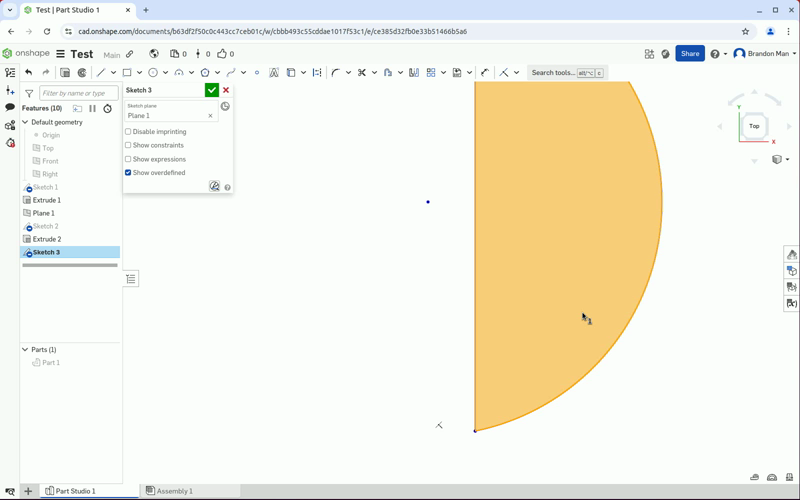
scroll(-6)
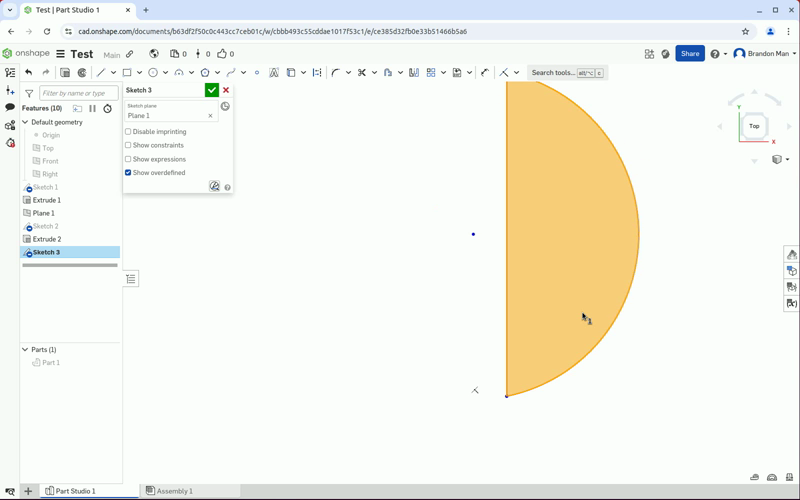
scroll(-6)
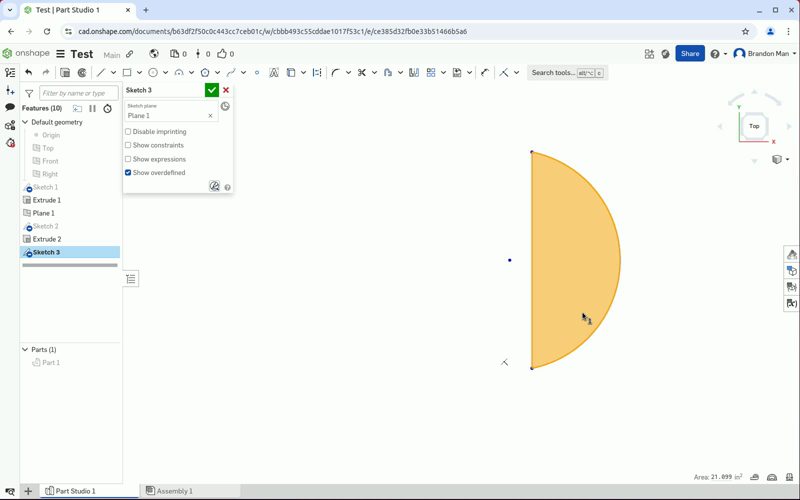
scroll(-6)
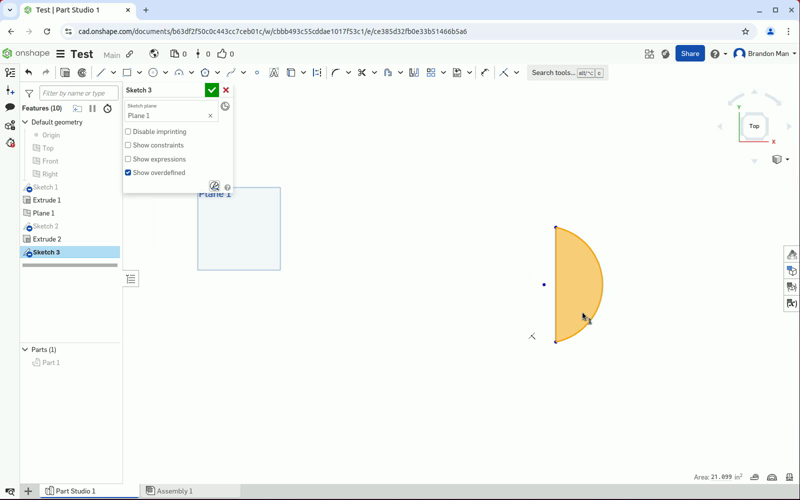
scroll(-6)
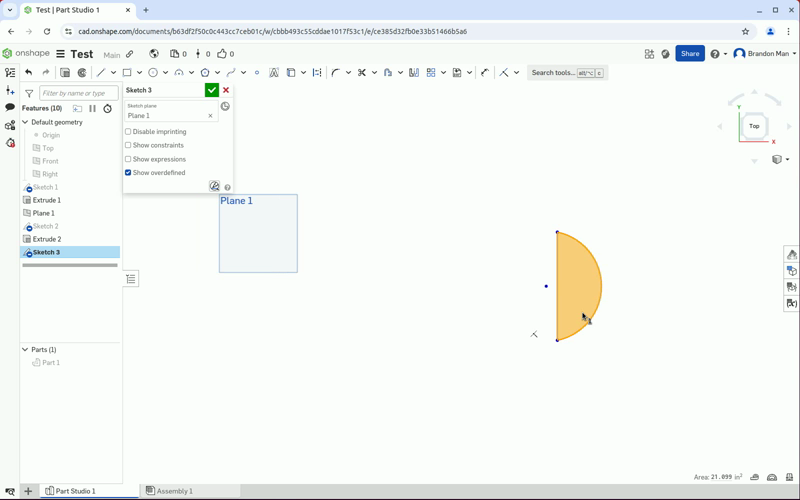
scroll(-6)
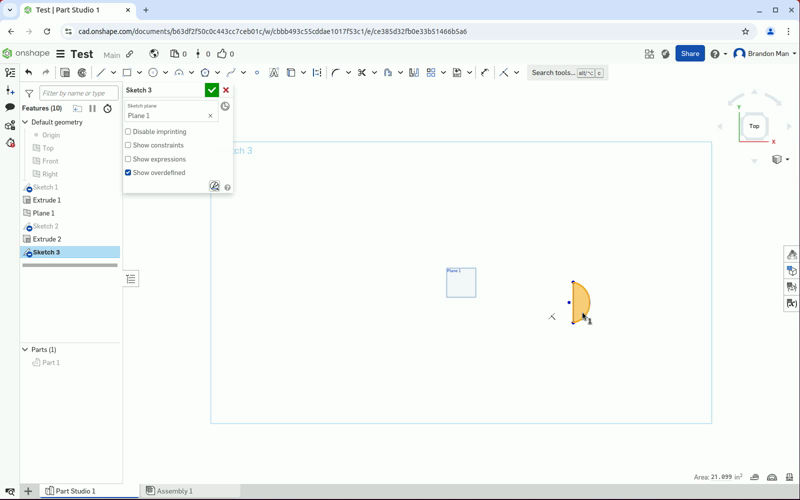
mouse_move(73, 352)
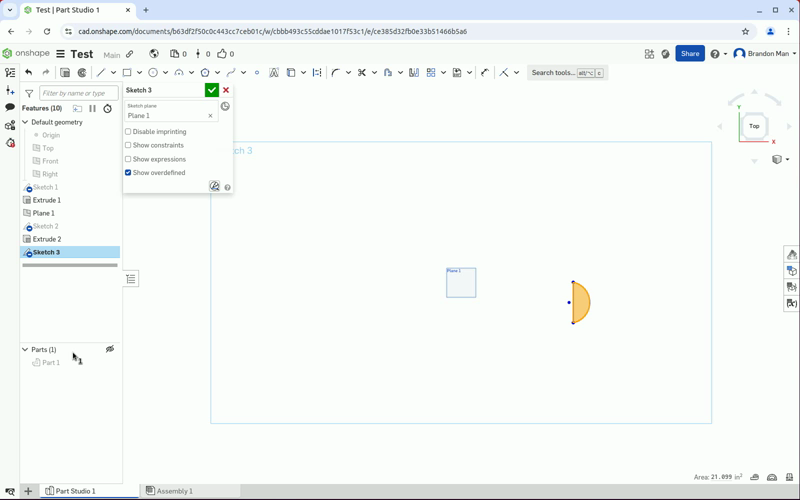
key(shift+y)
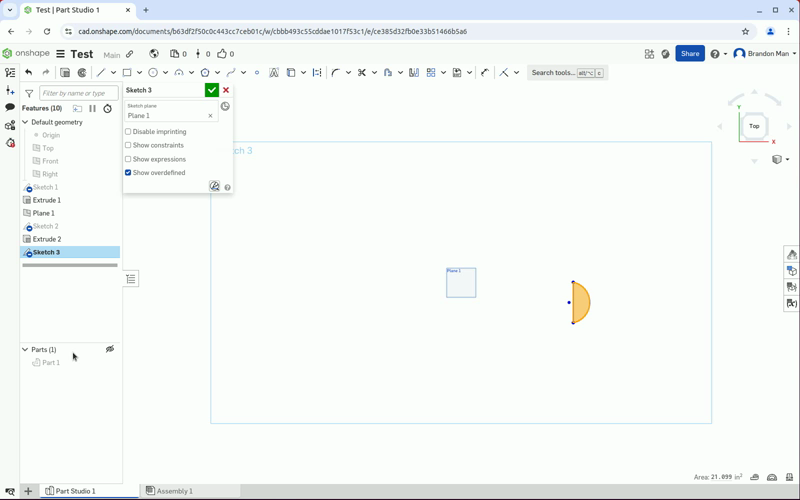
key(shift+e)
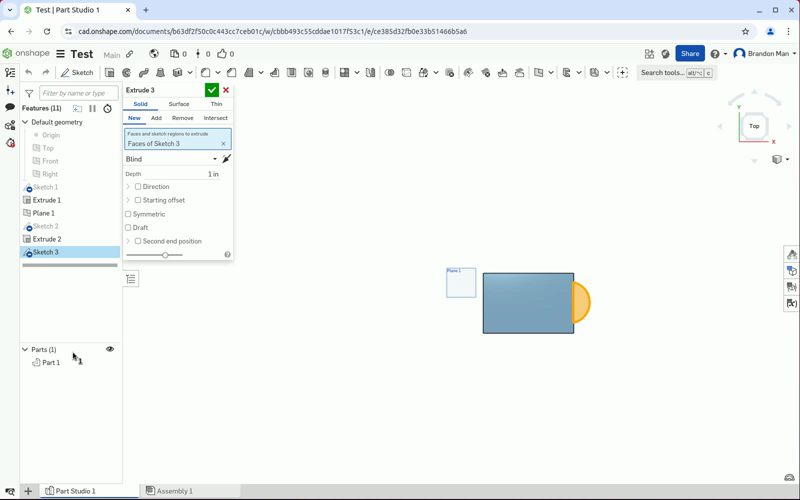
mouse_move(143, 106)
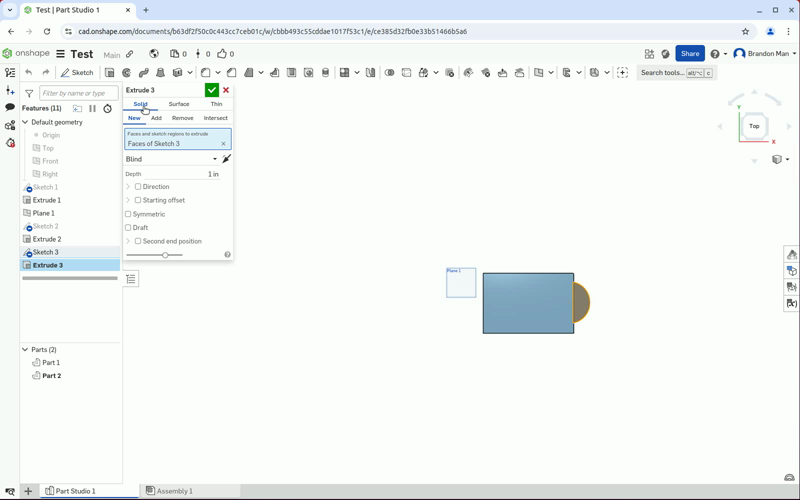
click(143, 106)
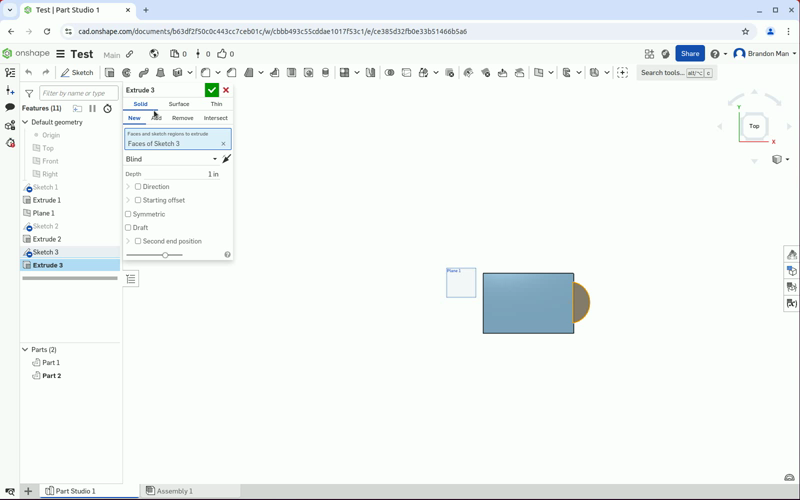
mouse_move(186, 120)
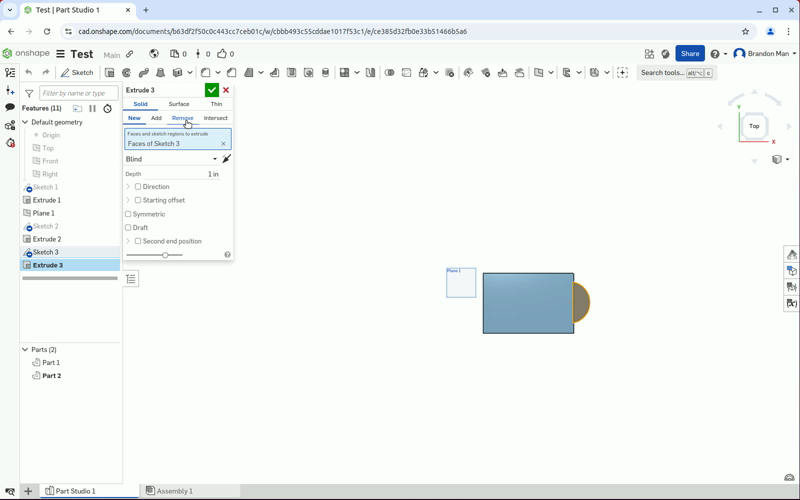
click(186, 120)
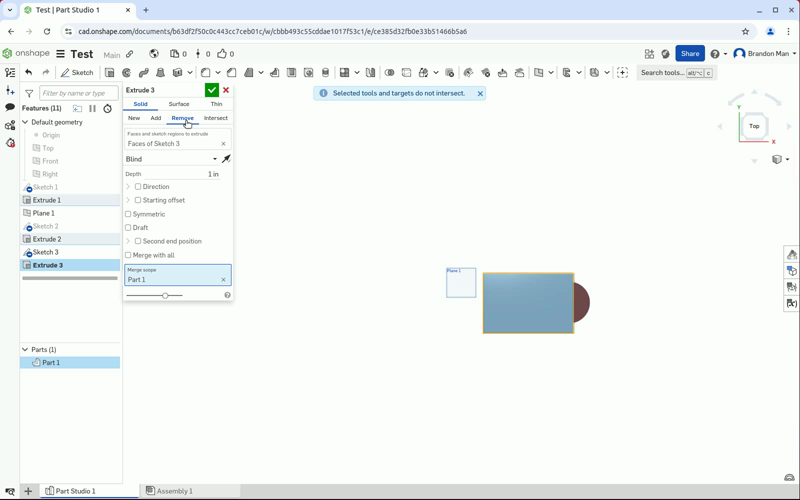
key(tab, 4)
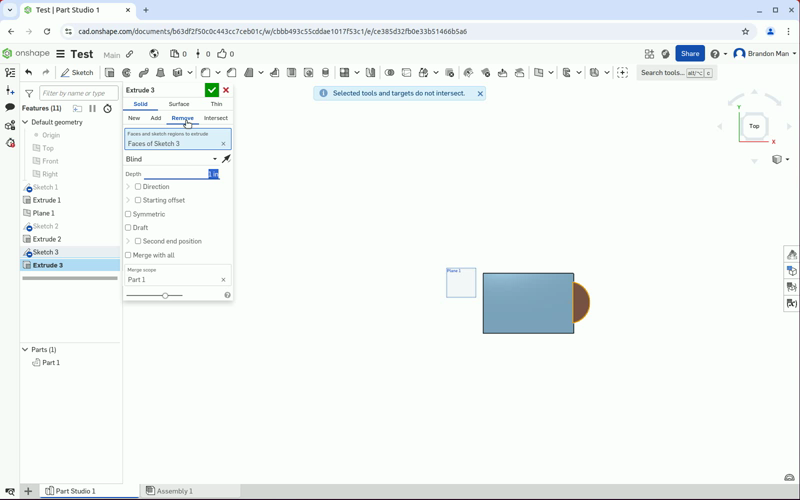
text(10.351)
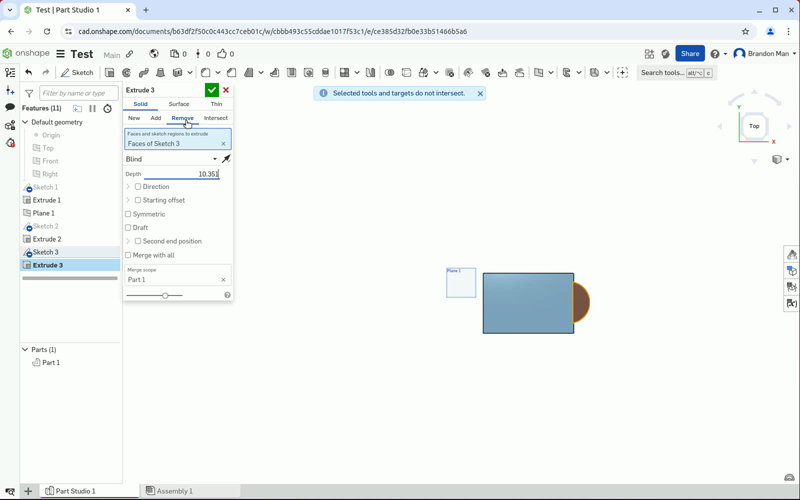
key(tab, 6)
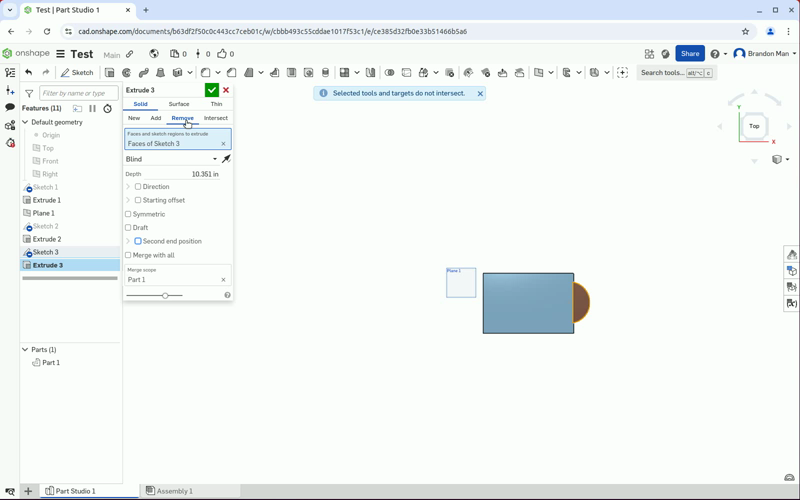
key(space)
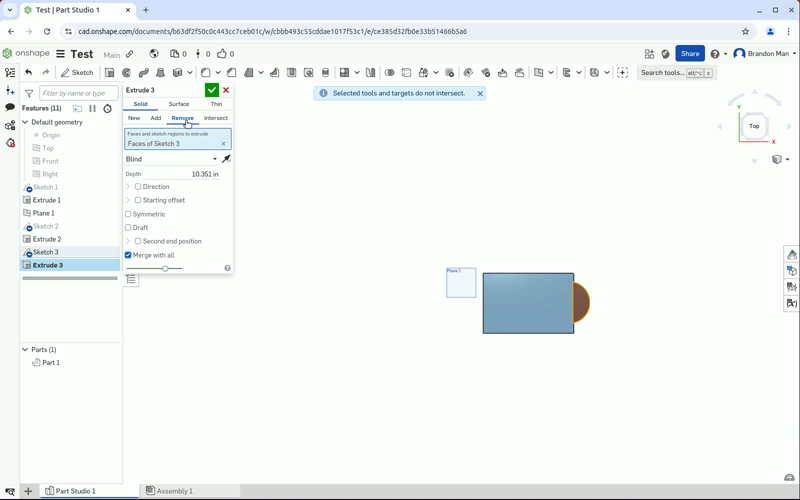
key(enter)
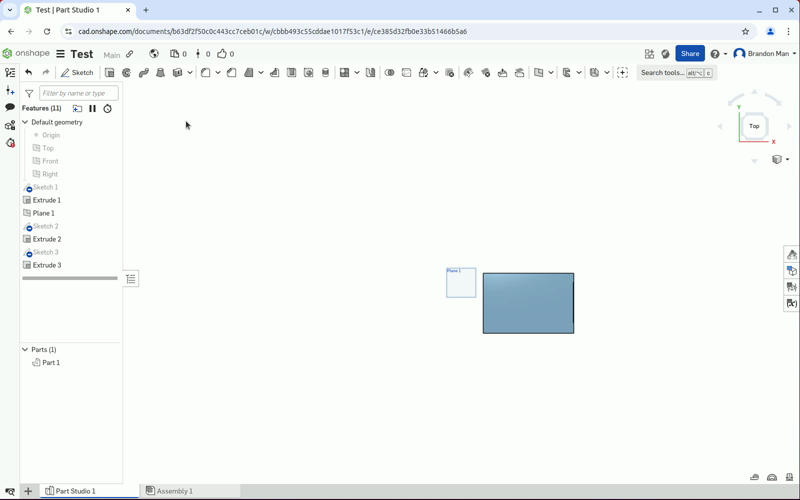
key(shift+h)
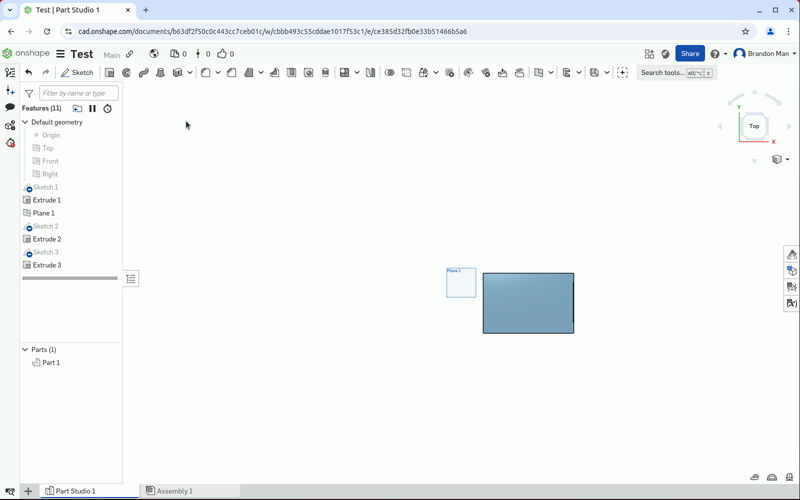
key(shift+h)
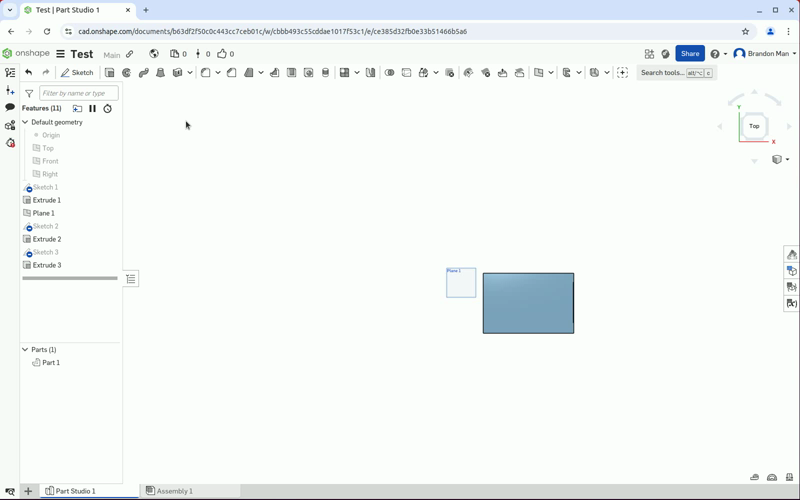
mouse_move(73, 189)
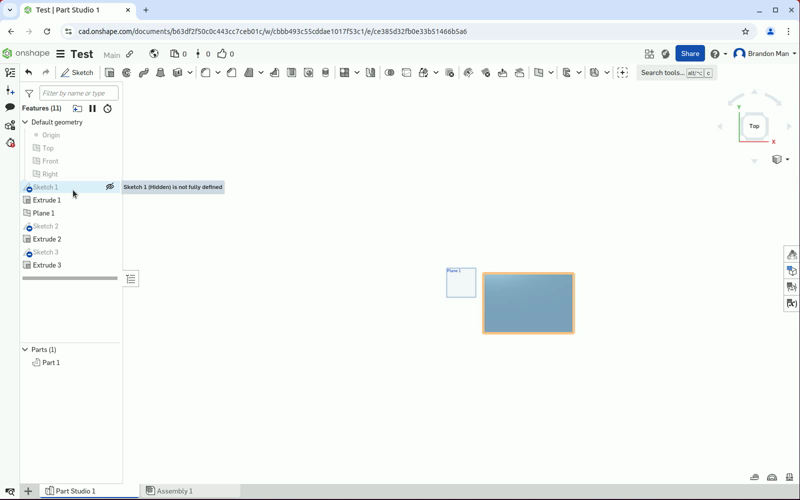
click(73, 189)
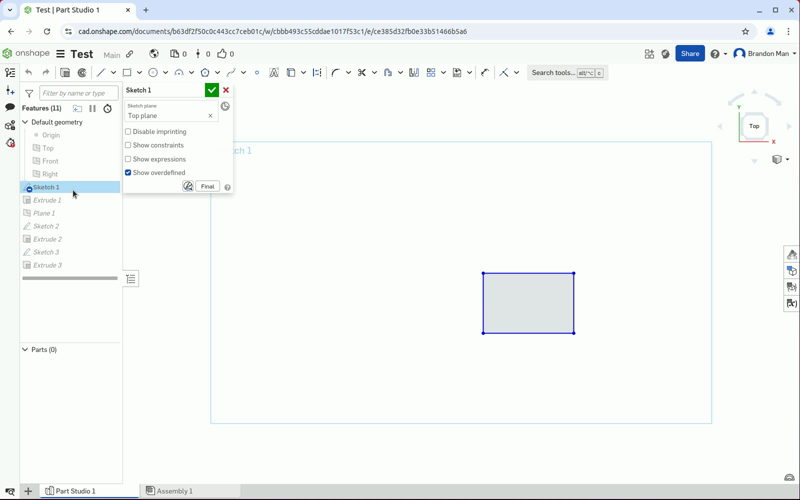
mouse_move(229, 92)
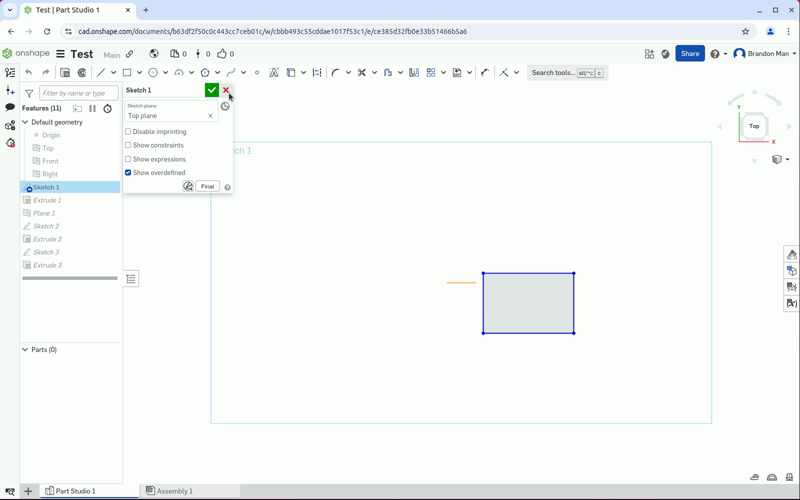
click(229, 92)
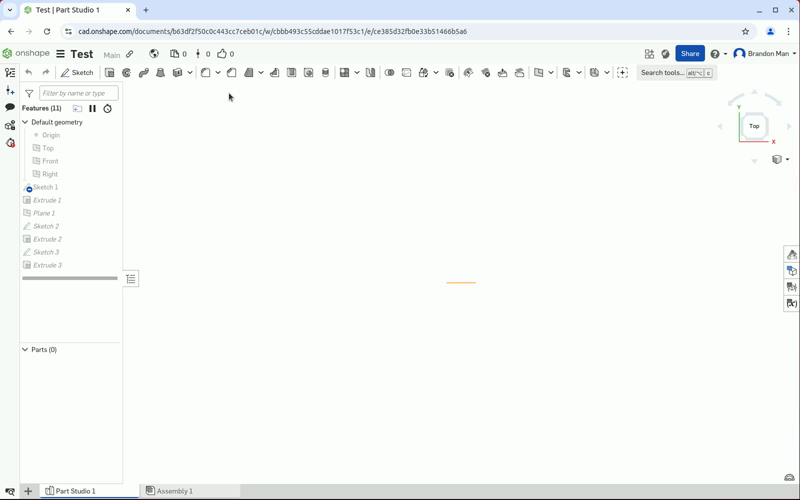
mouse_move(73, 352)
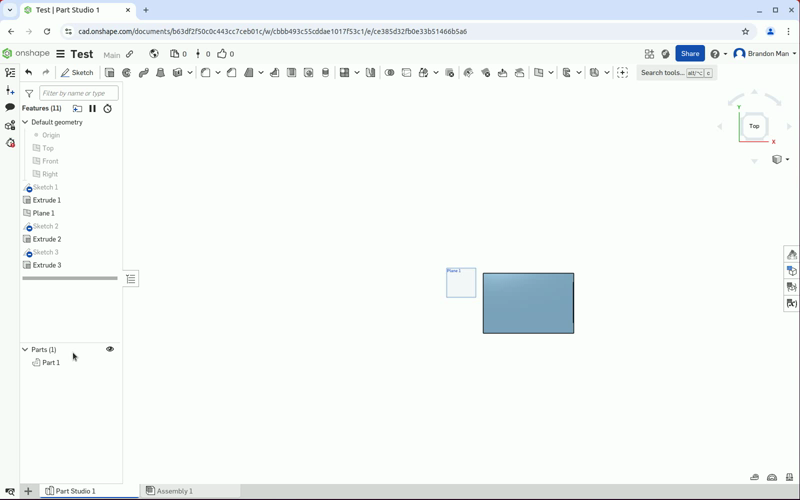
key(y)
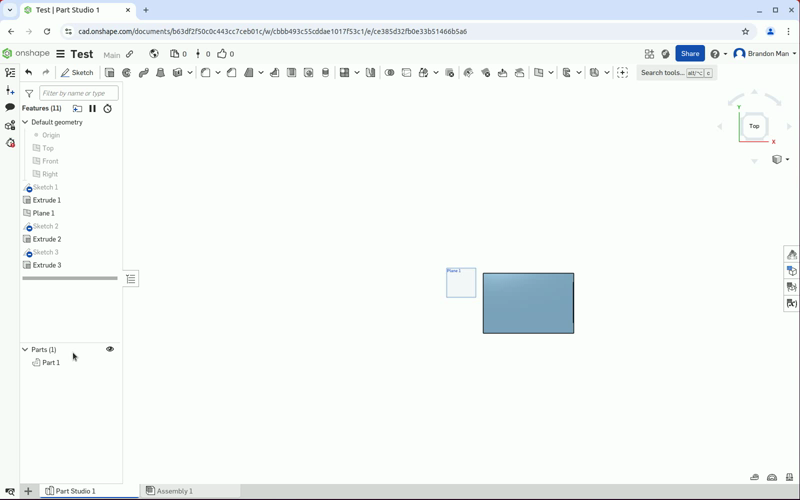
key(shift+p)
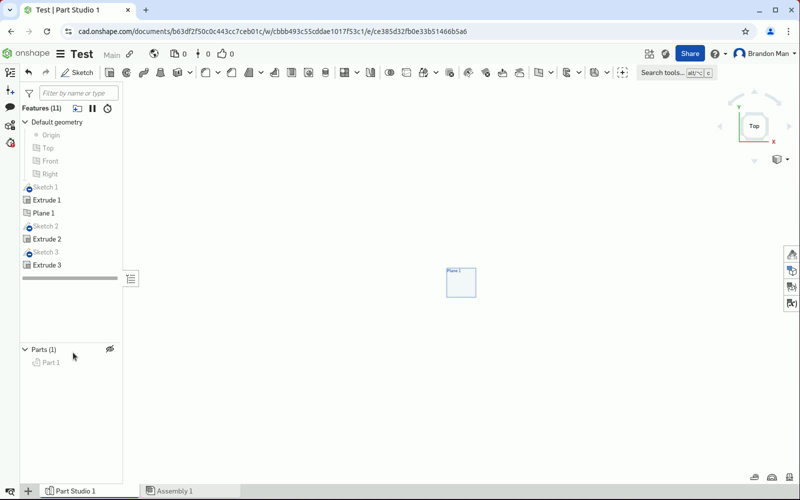
key(space)
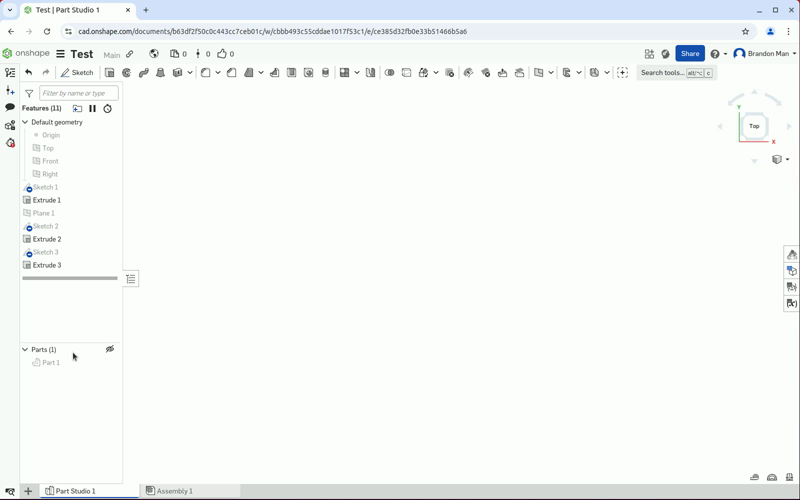
key_down(shift)
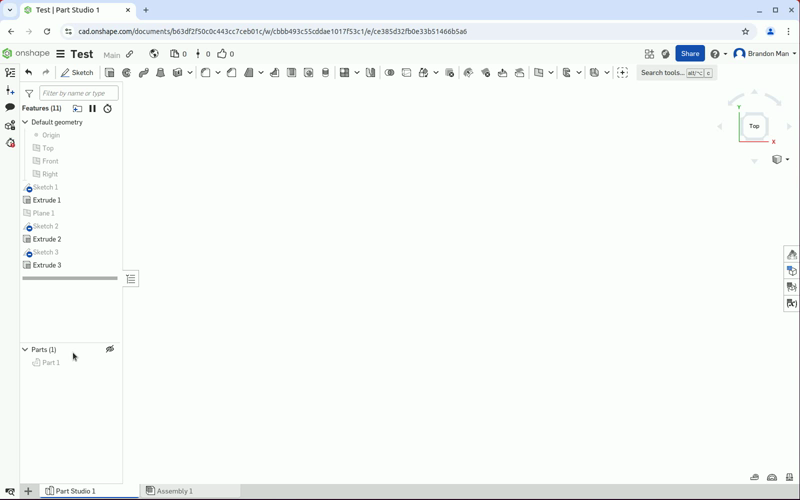
key(up)
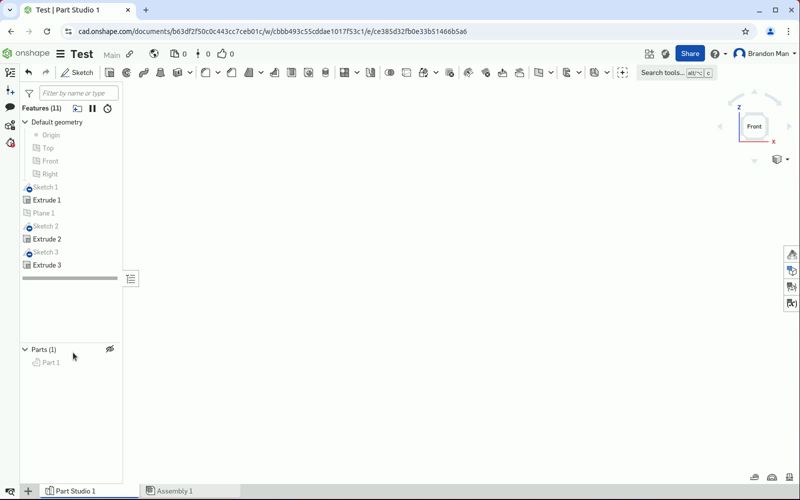
key_up(shift)
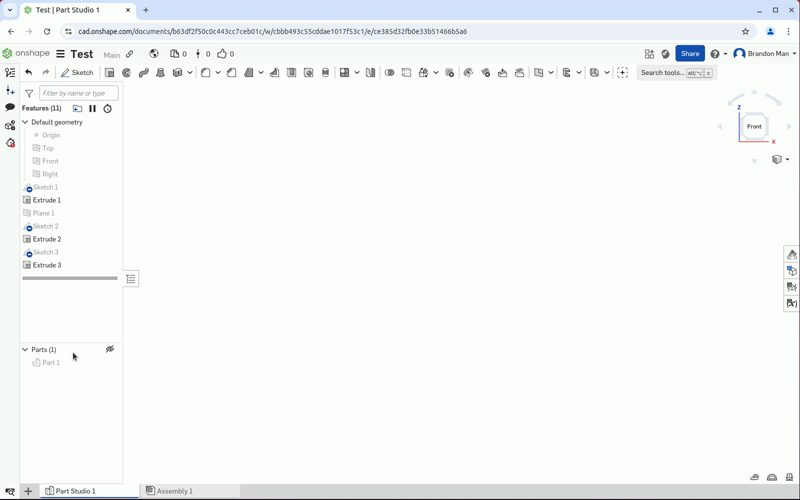
mouse_move(73, 352)
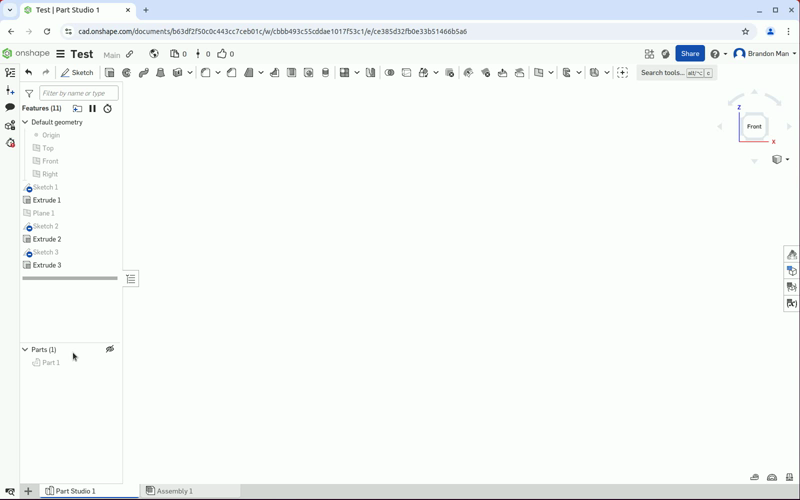
key(shift+y)
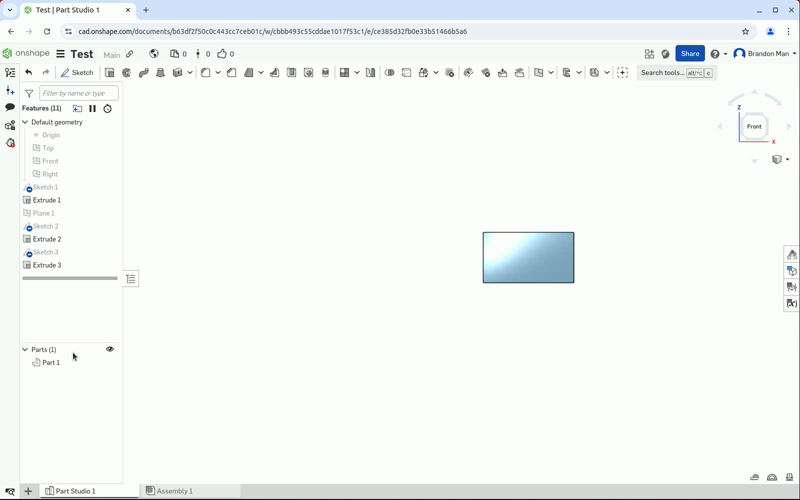
mouse_move(541, 75)
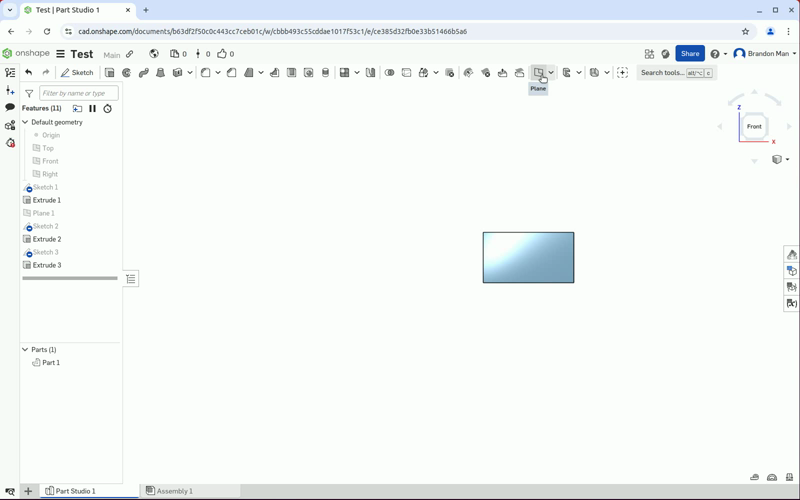
click(541, 75)
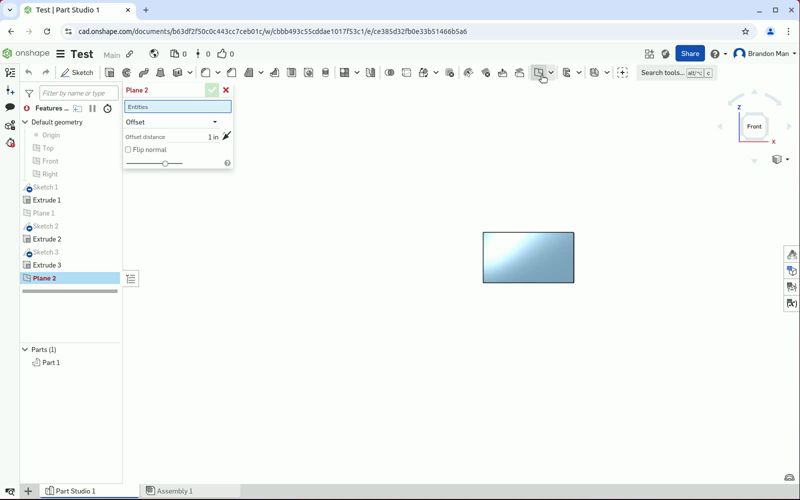
mouse_move(73, 163)
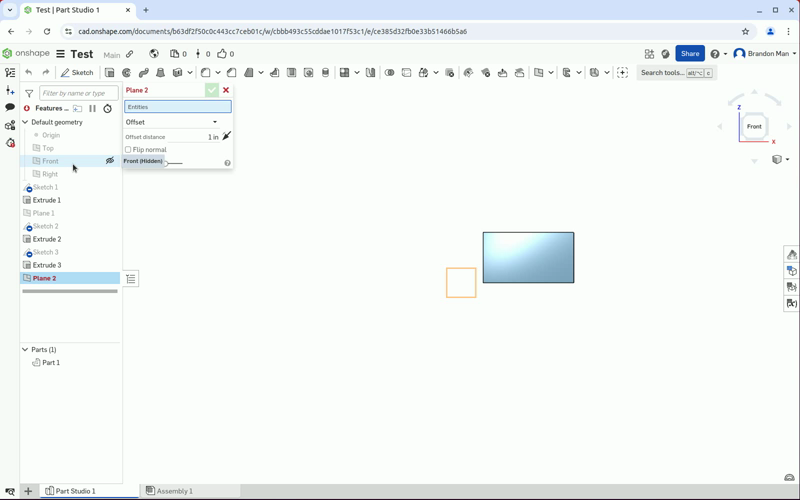
click(73, 163)
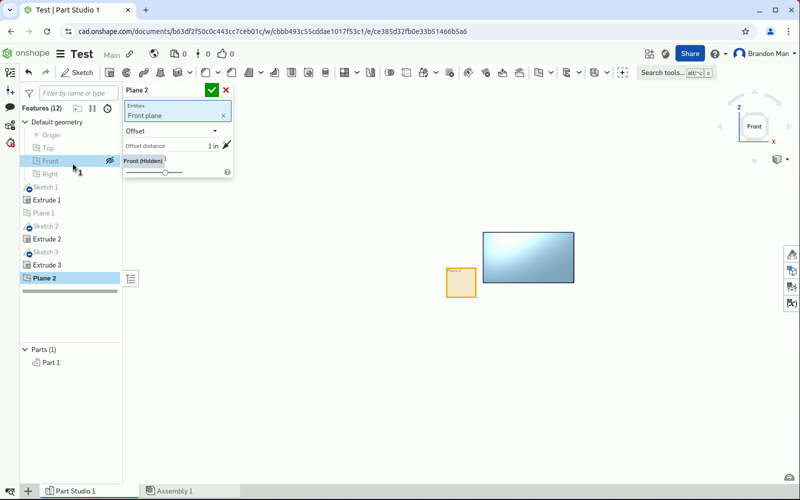
key(tab, 2)
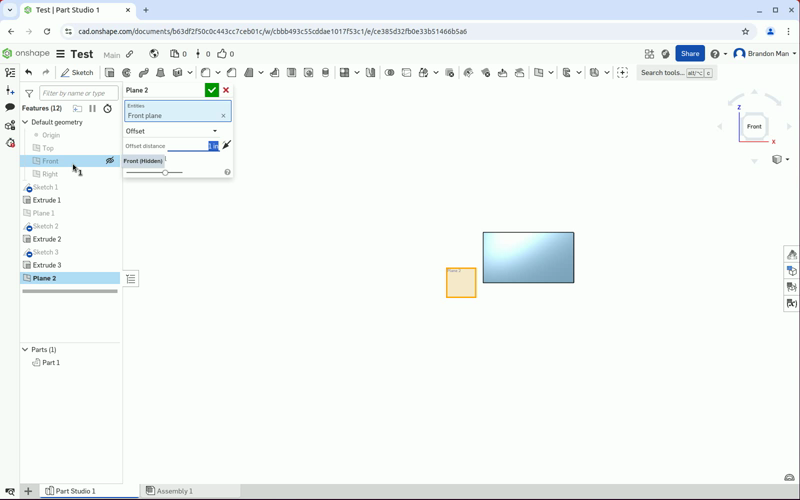
text(10.352)
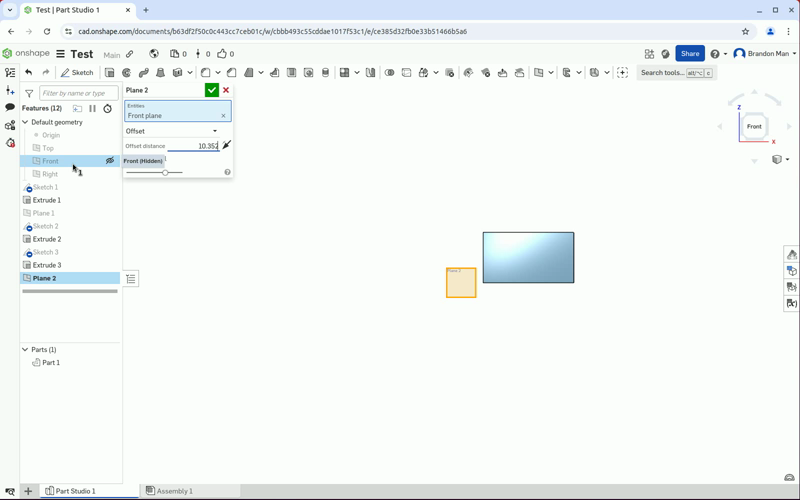
key(enter, 2)
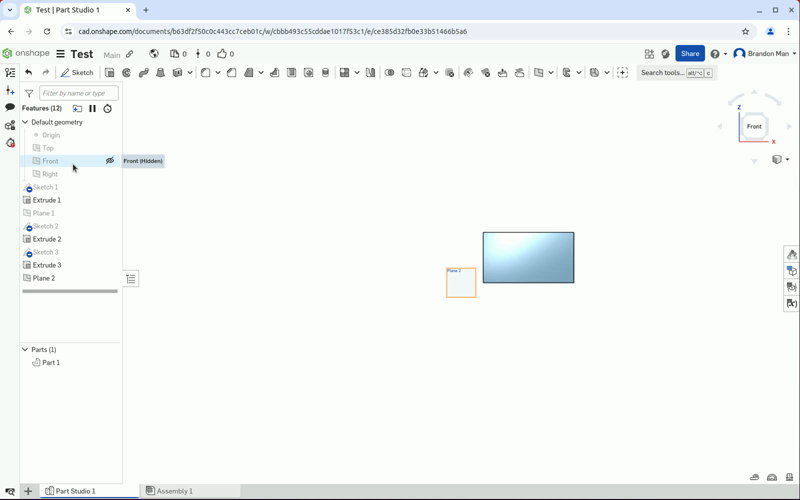
key(shift+s)
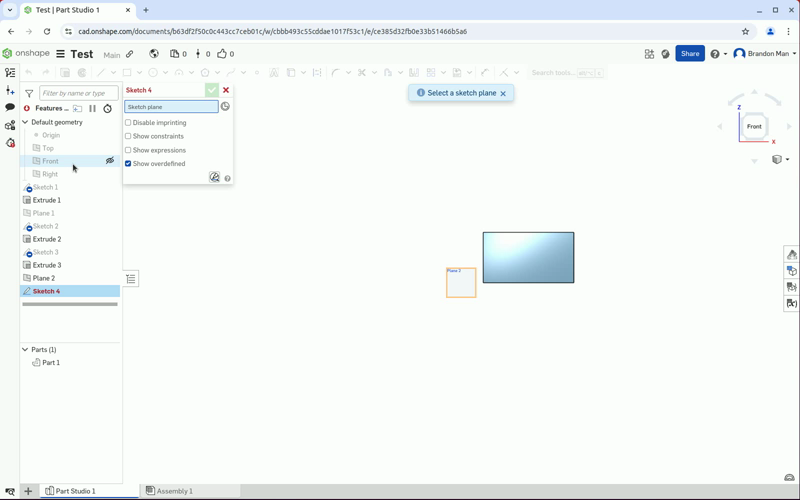
mouse_move(73, 280)
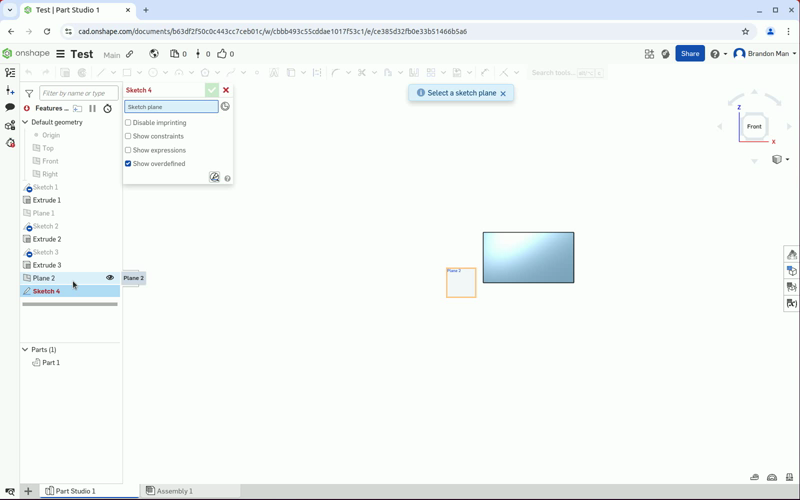
click(73, 280)
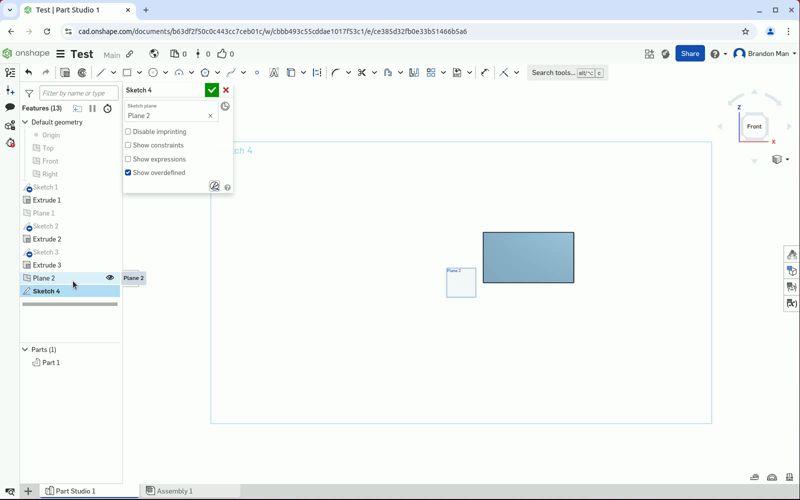
mouse_move(73, 352)
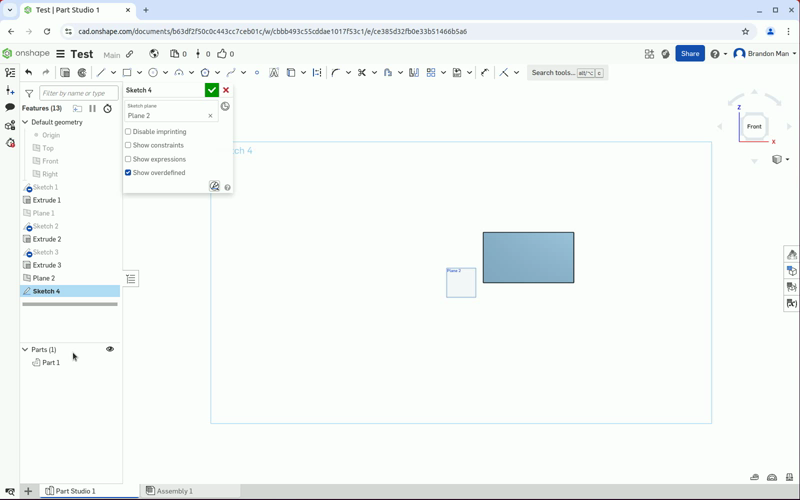
key(y)
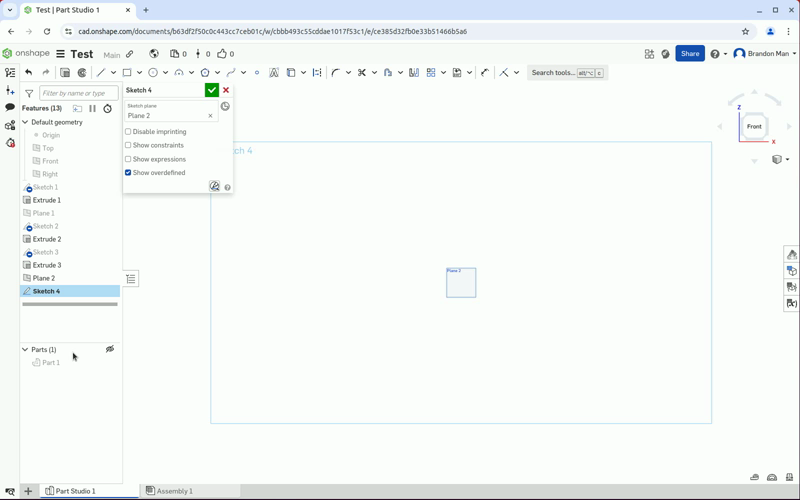
key(c)
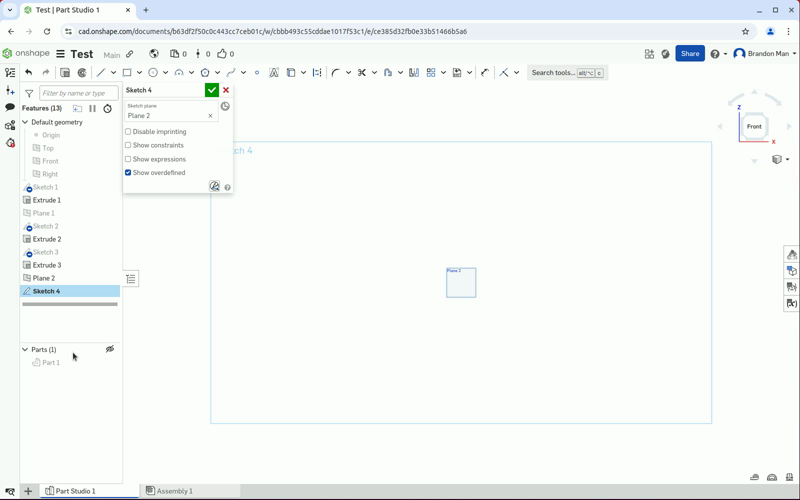
key_down(shift)
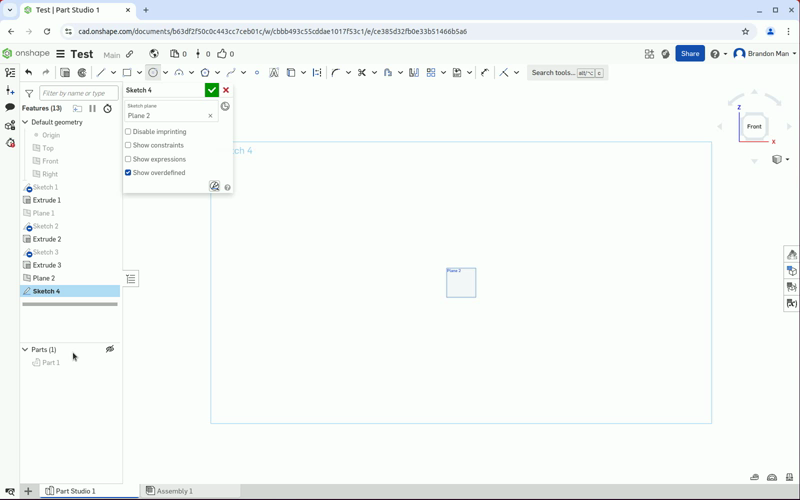
mouse_move(544, 252)
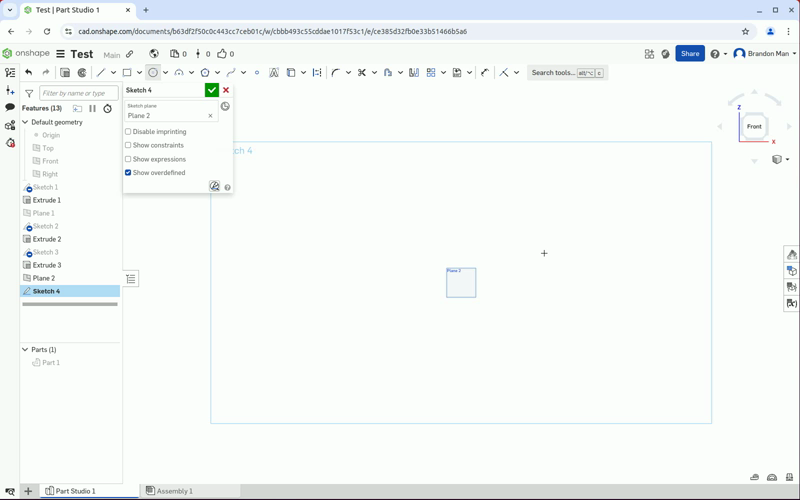
click(544, 252)
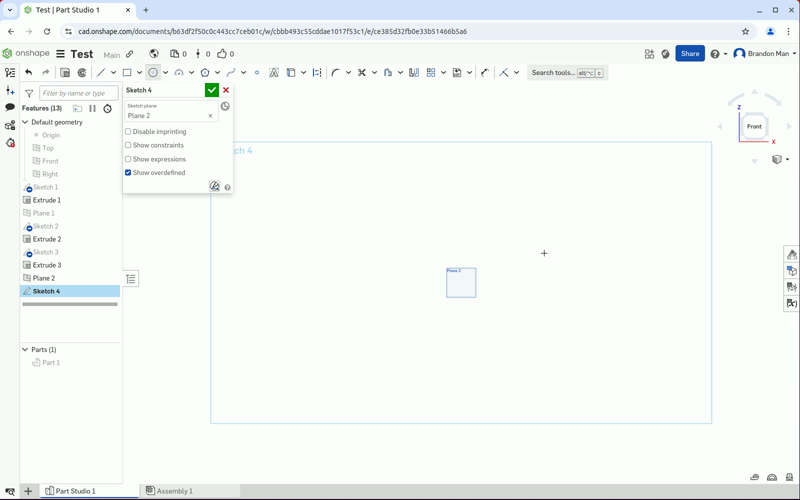
key_up(shift)
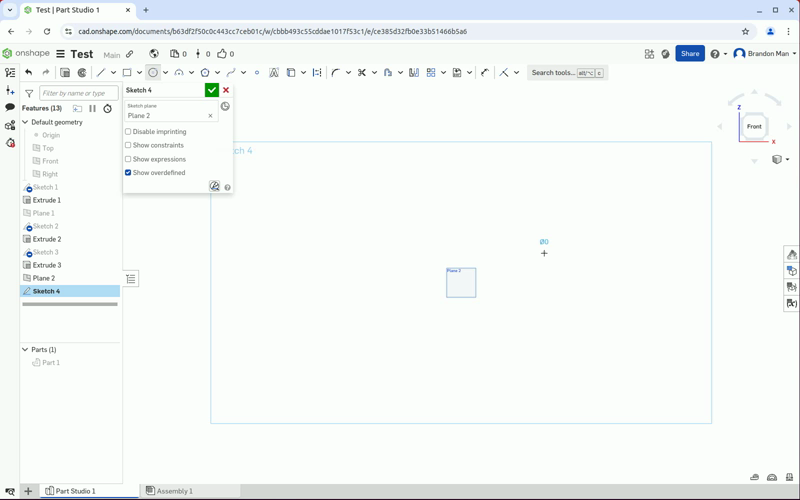
mouse_move(549, 252)
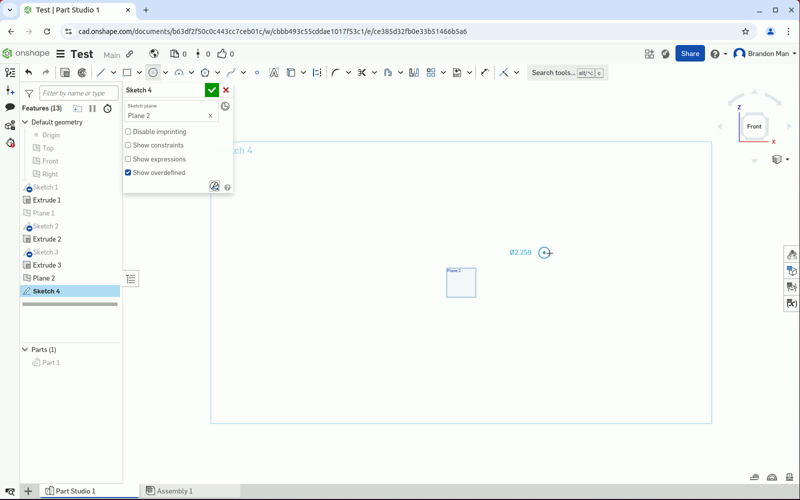
click(549, 252)
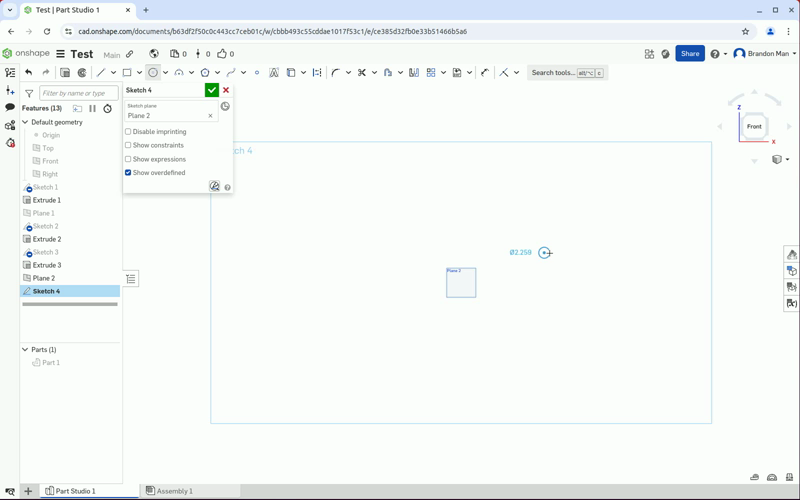
key(esc)
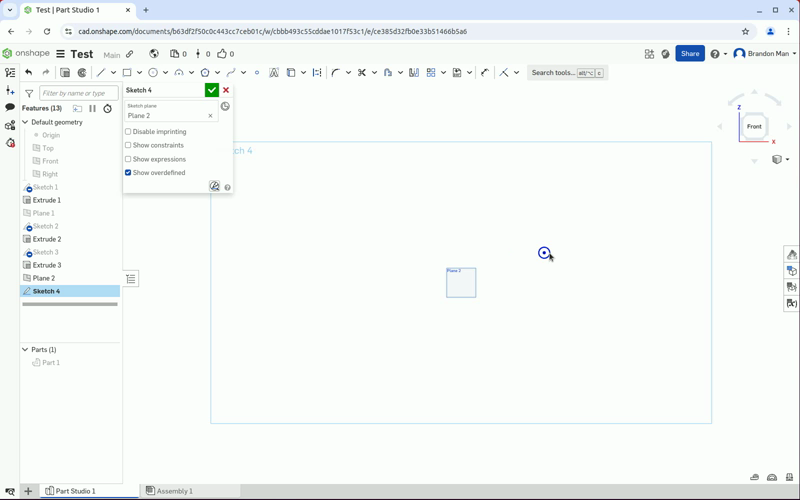
mouse_move(542, 247)
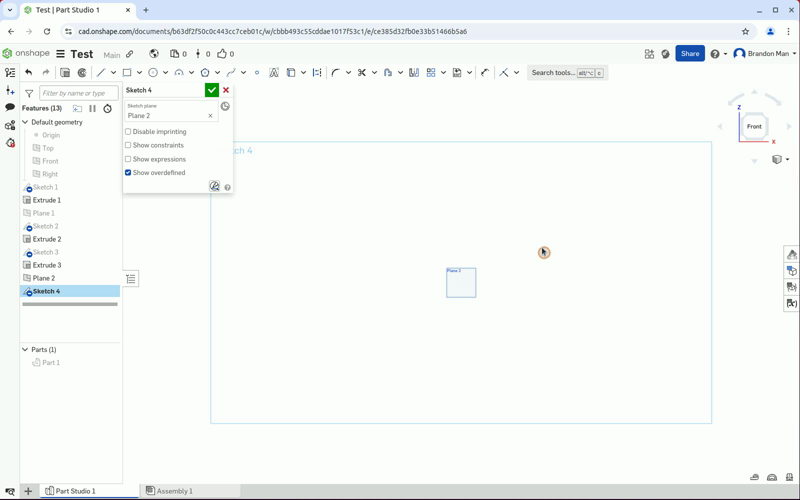
scroll(6)
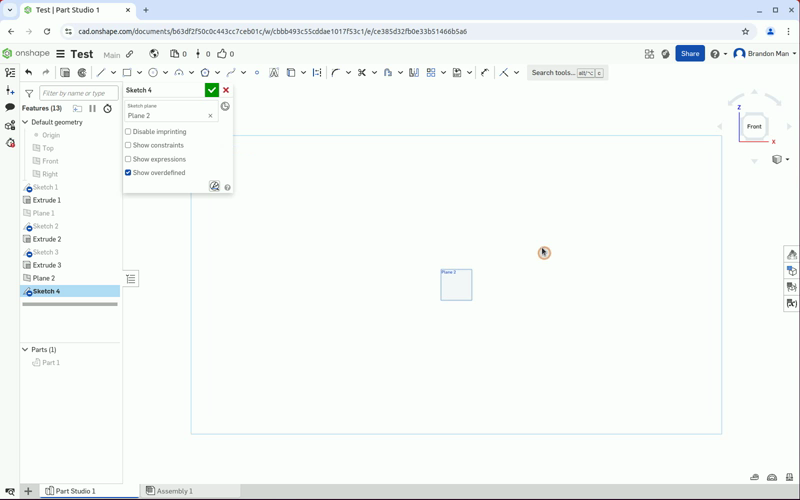
scroll(6)
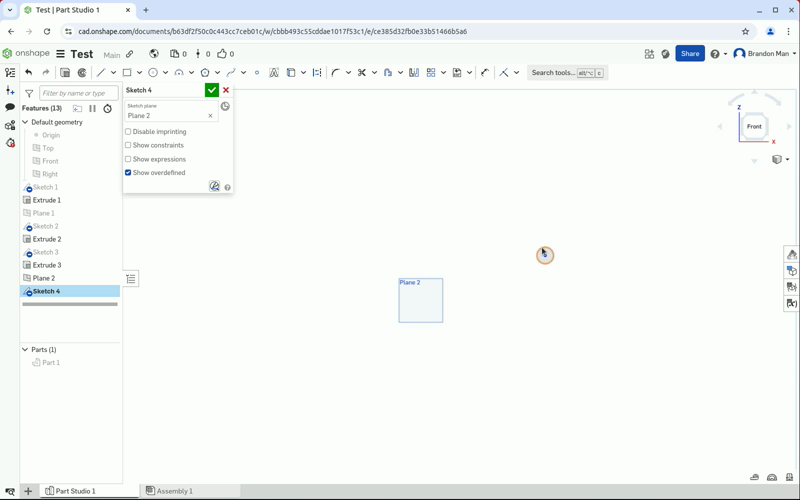
scroll(6)
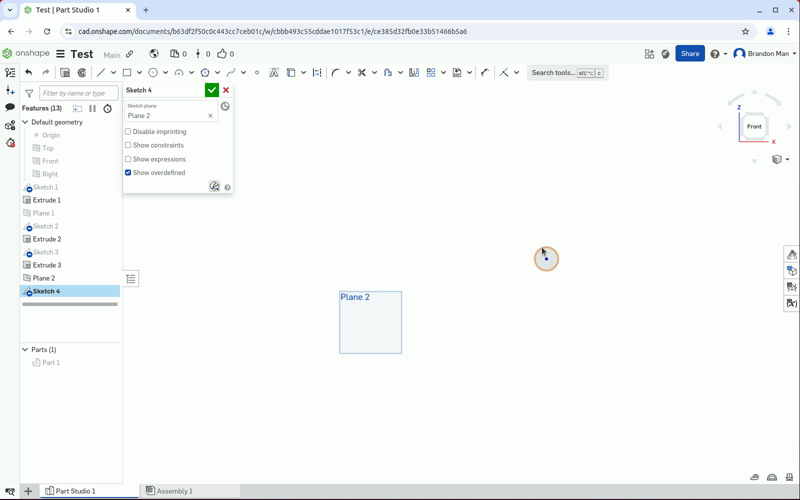
scroll(6)
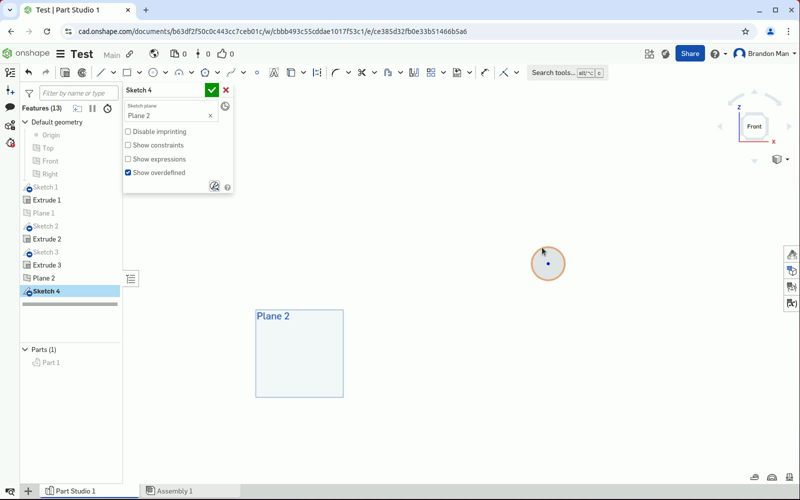
scroll(6)
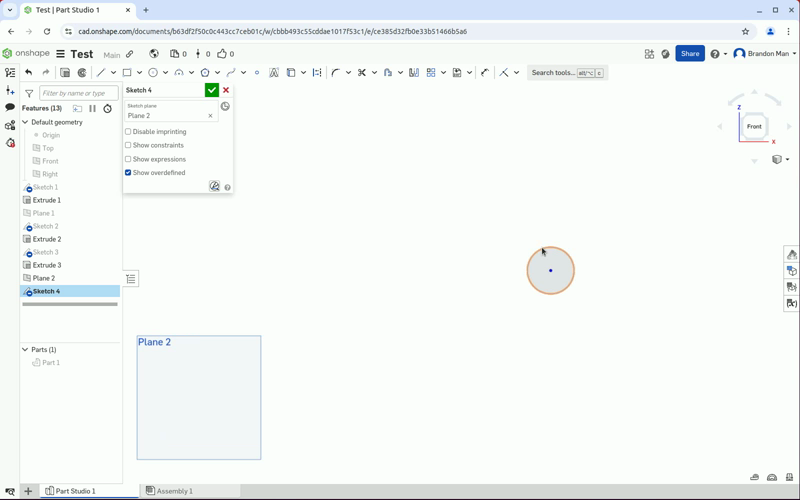
scroll(6)
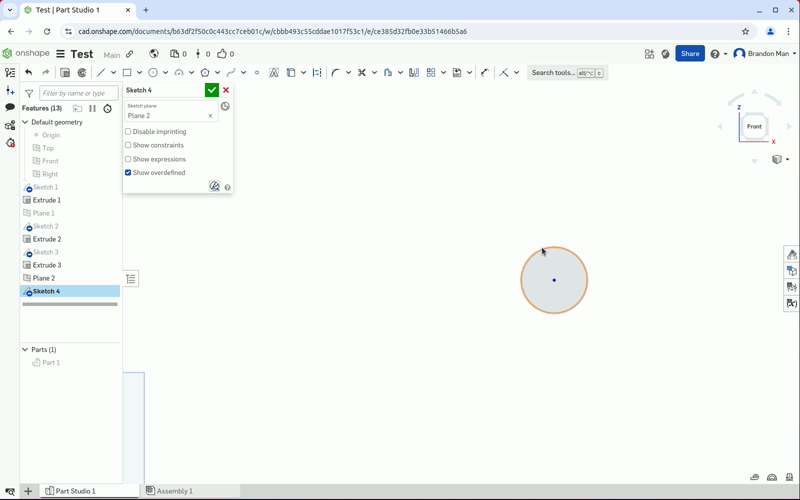
scroll(6)
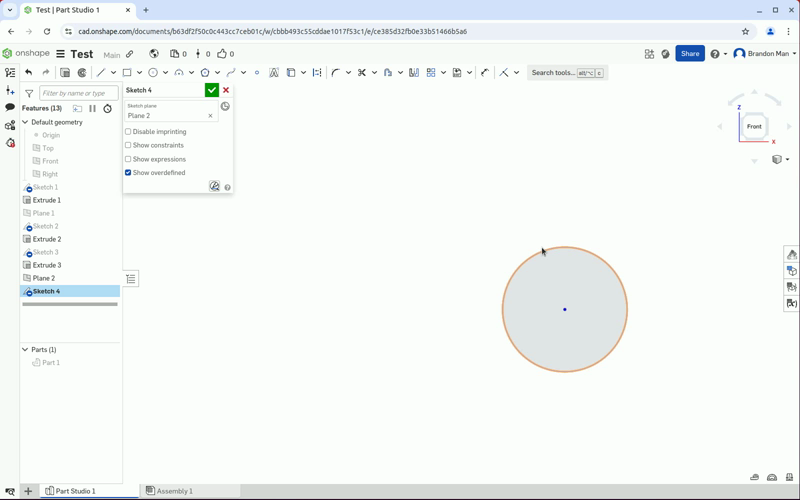
click(542, 247)
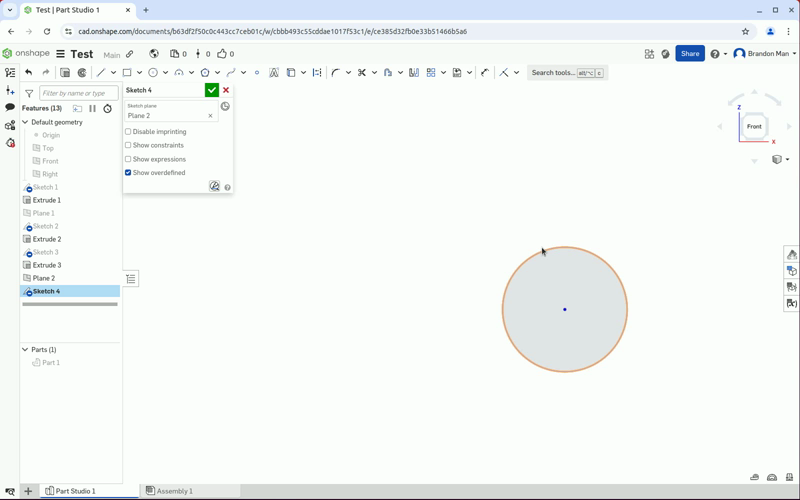
scroll(-6)
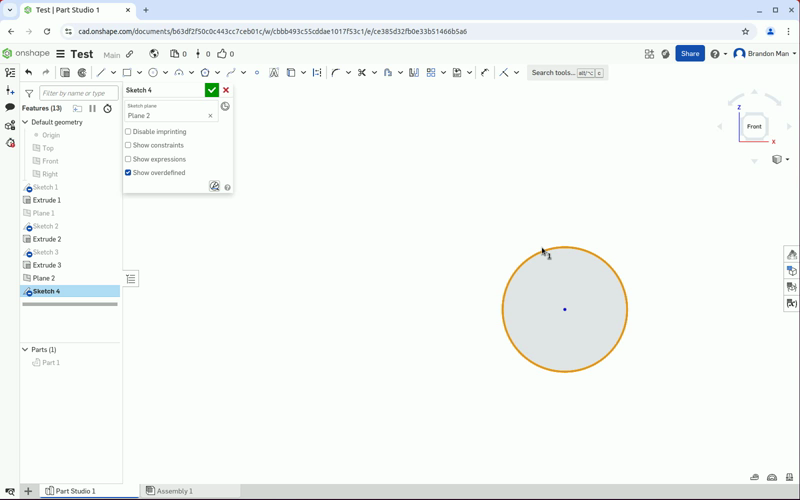
scroll(-6)
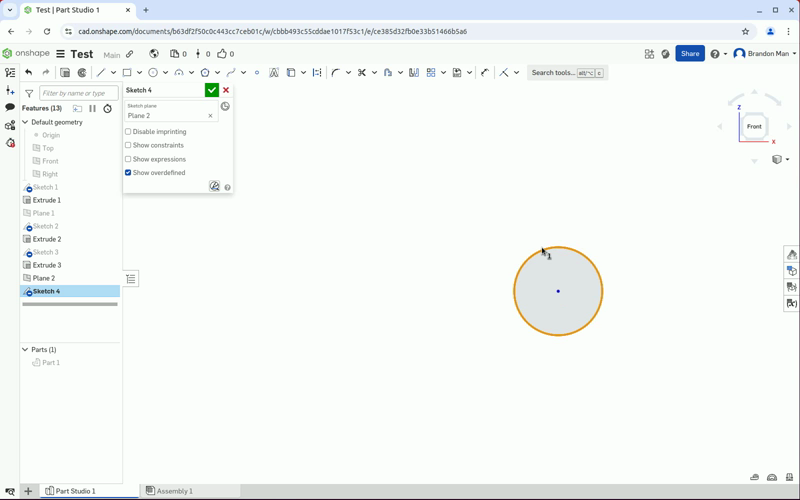
scroll(-6)
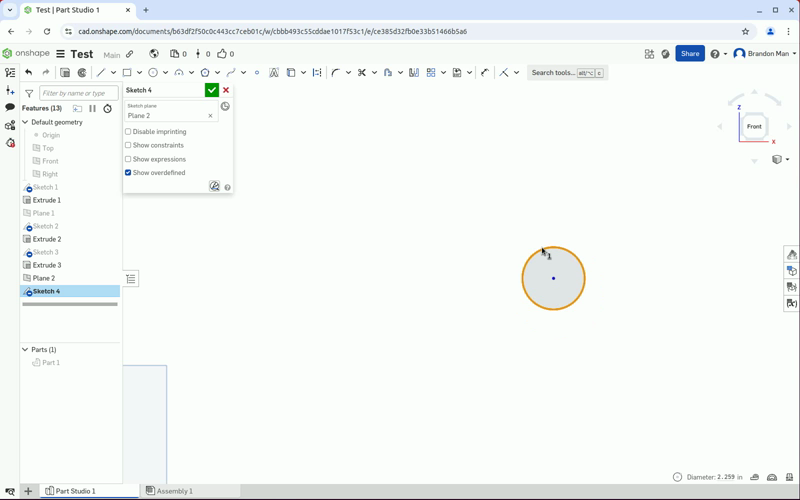
scroll(-6)
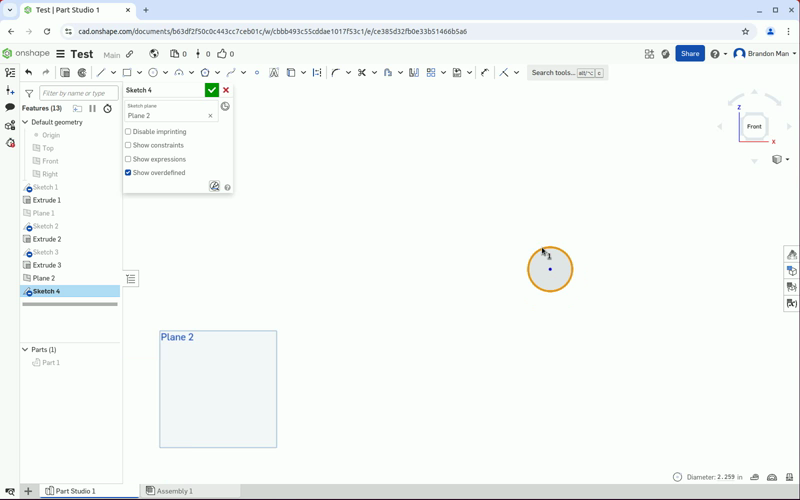
scroll(-6)
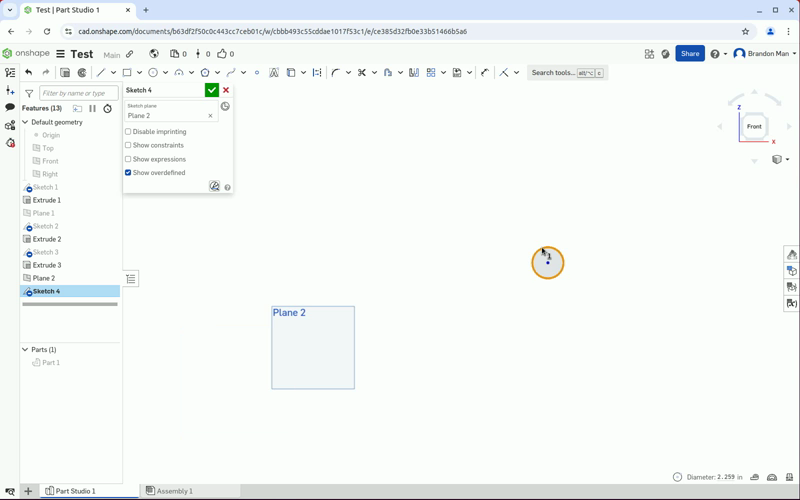
scroll(-6)
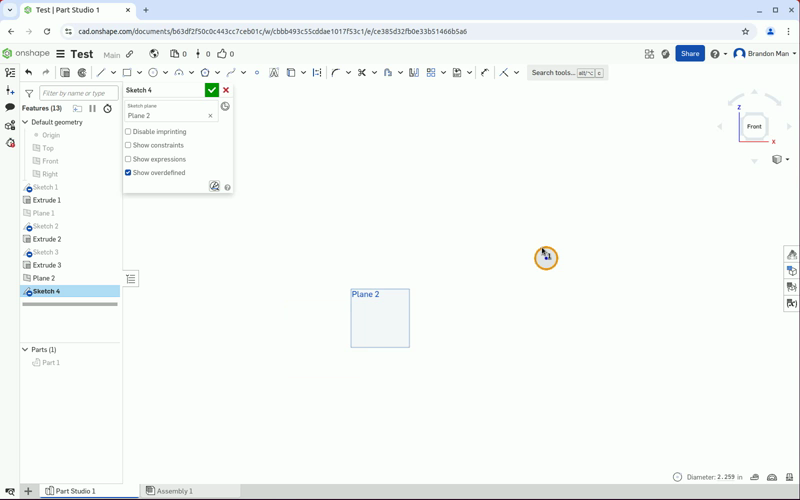
scroll(-6)
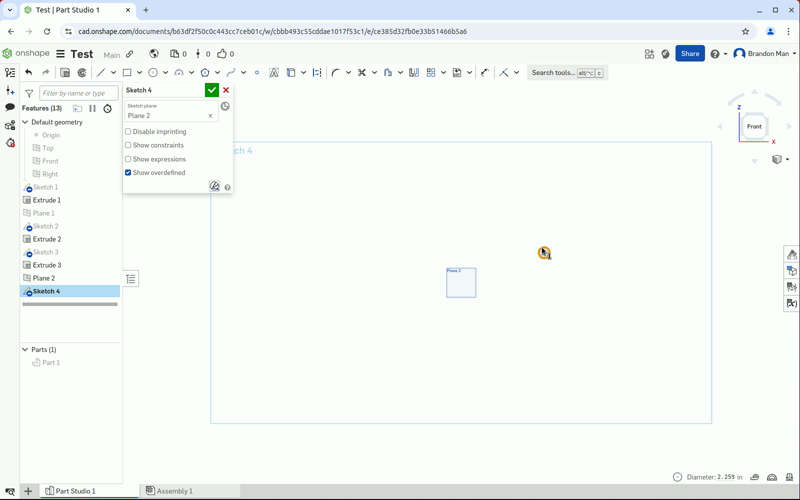
mouse_move(73, 352)
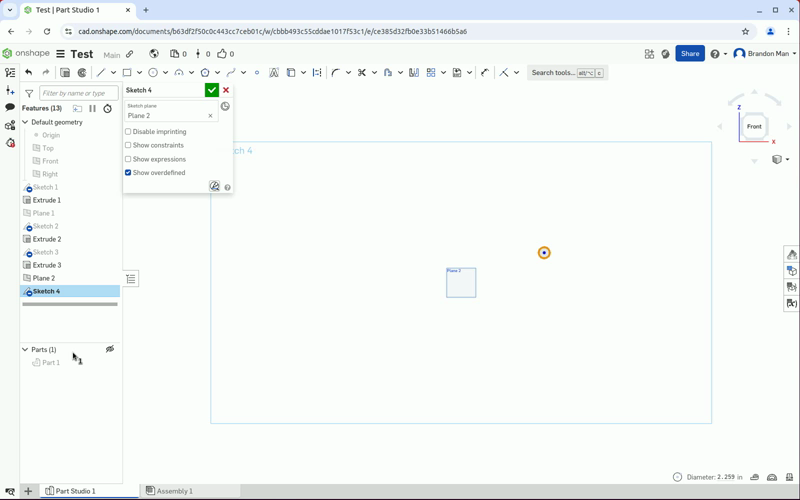
key(shift+y)
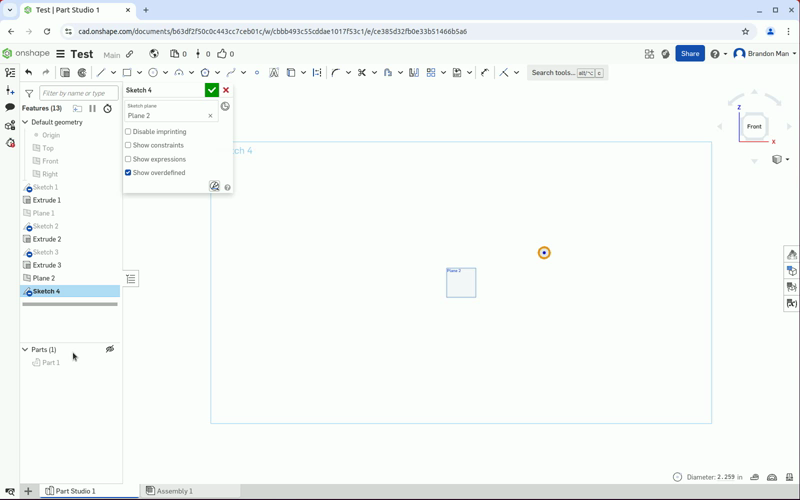
key(shift+e)
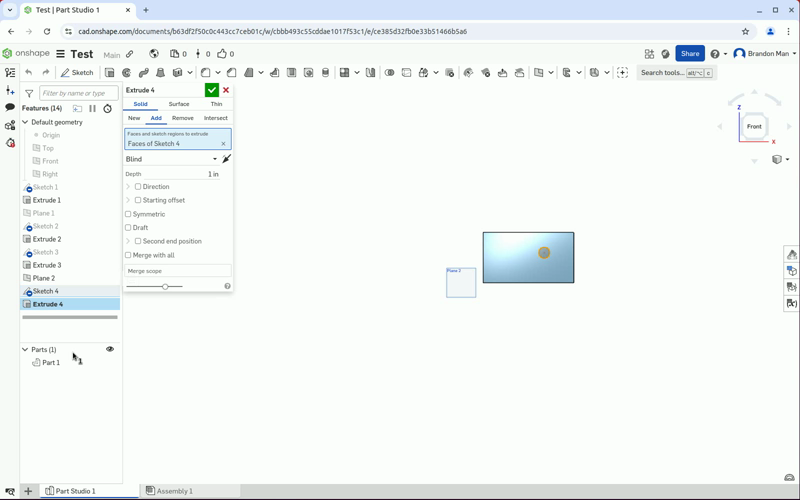
mouse_move(143, 106)
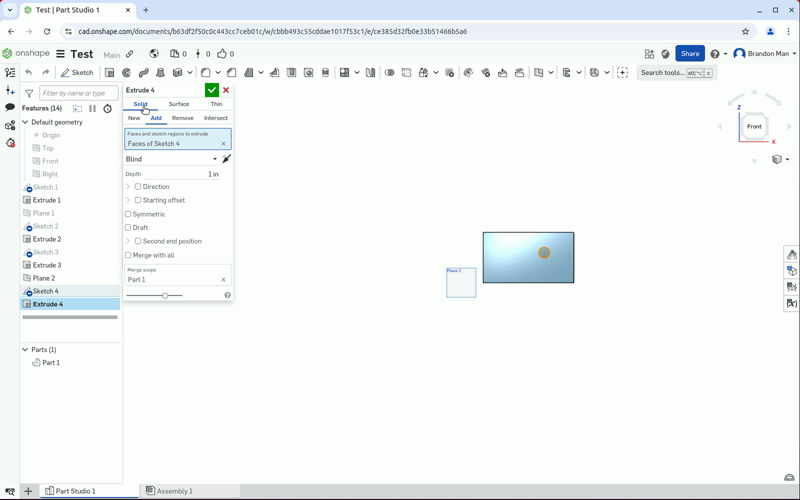
click(143, 106)
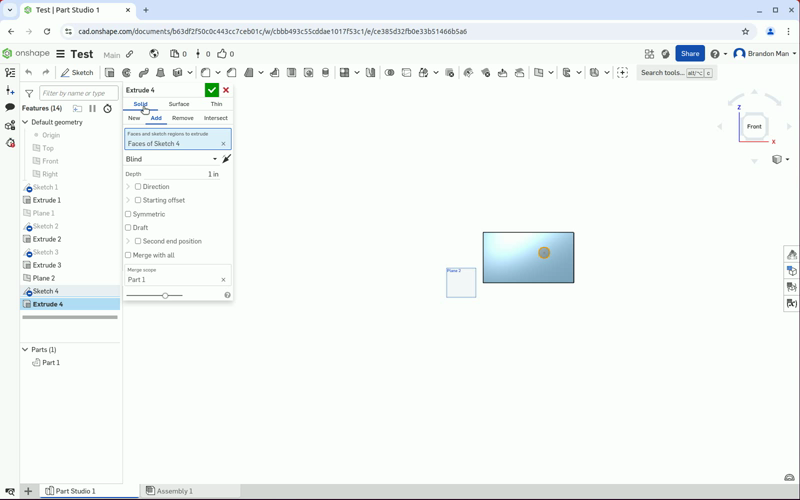
mouse_move(186, 120)
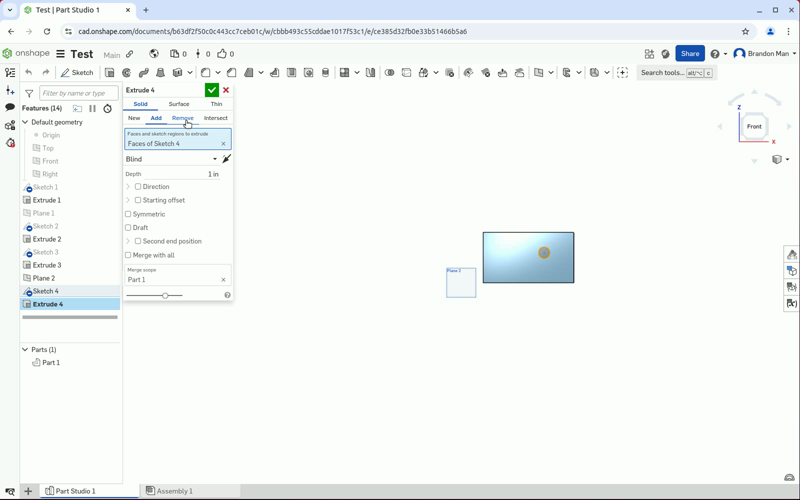
click(186, 120)
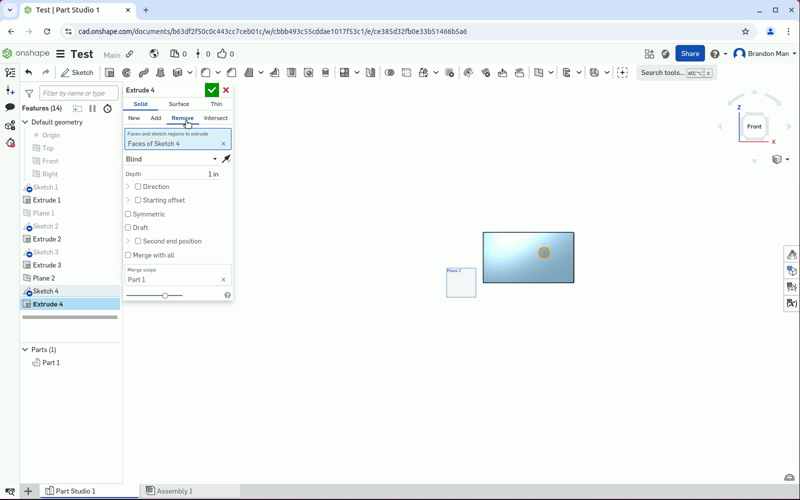
key(tab, 4)
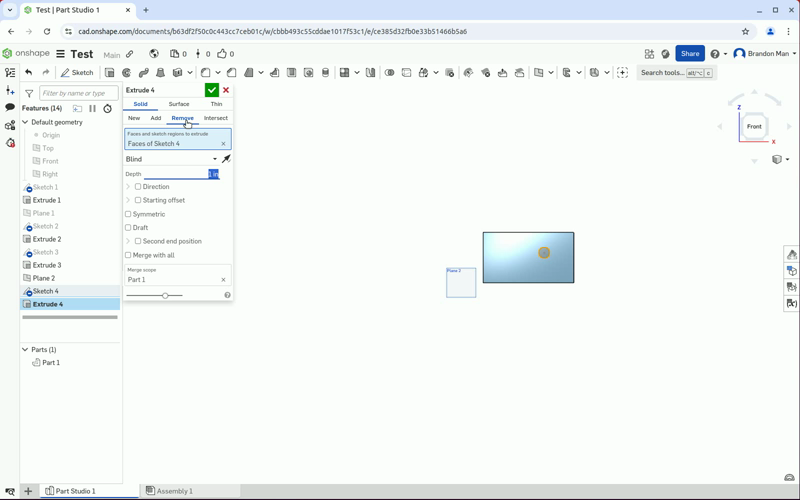
text(12.276)
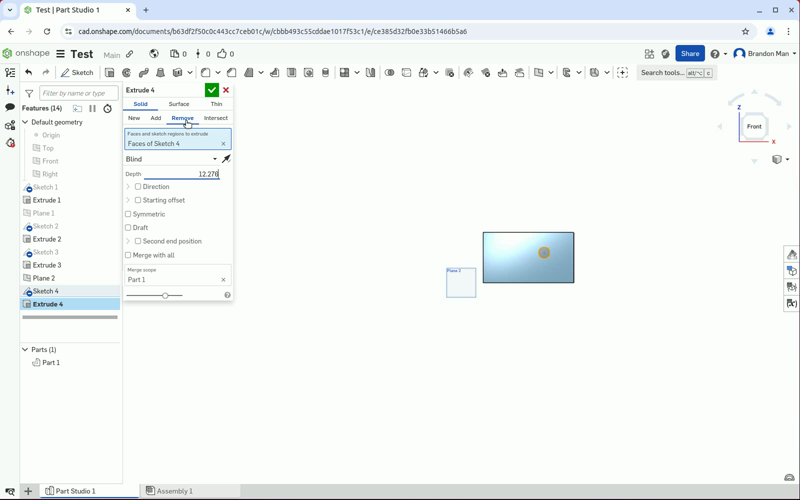
key(tab, 6)
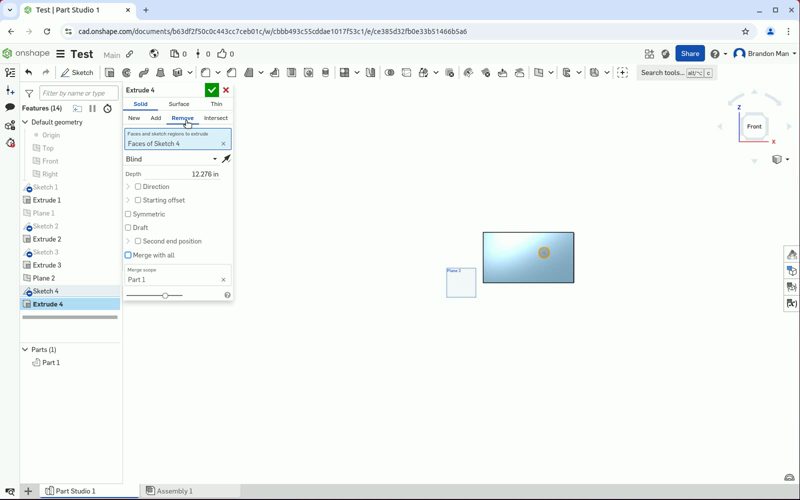
key(space)
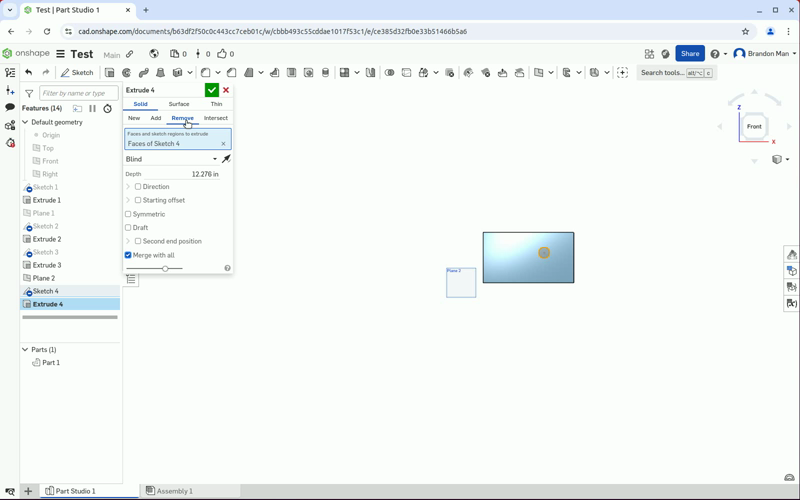
key(enter)
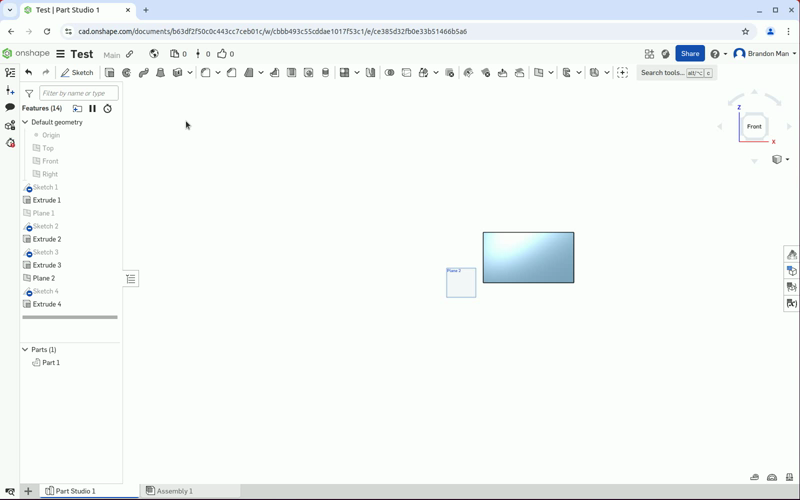
key(shift+h)
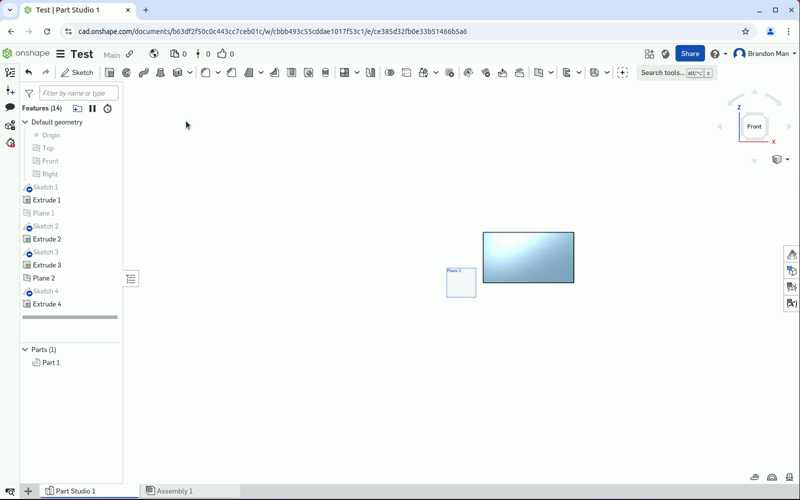
key(shift+h)
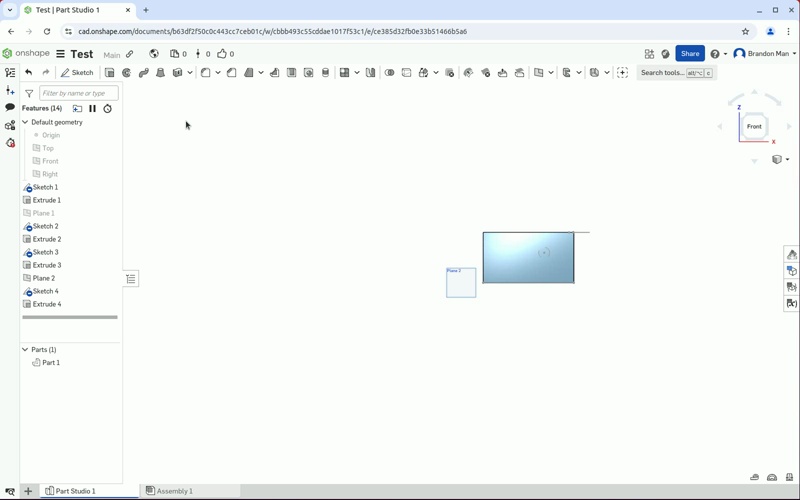
key(shift+7)
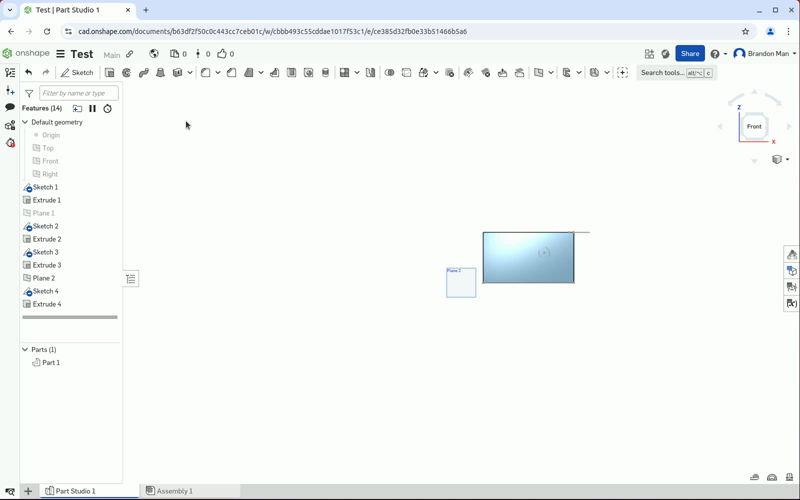
key(left, 2)
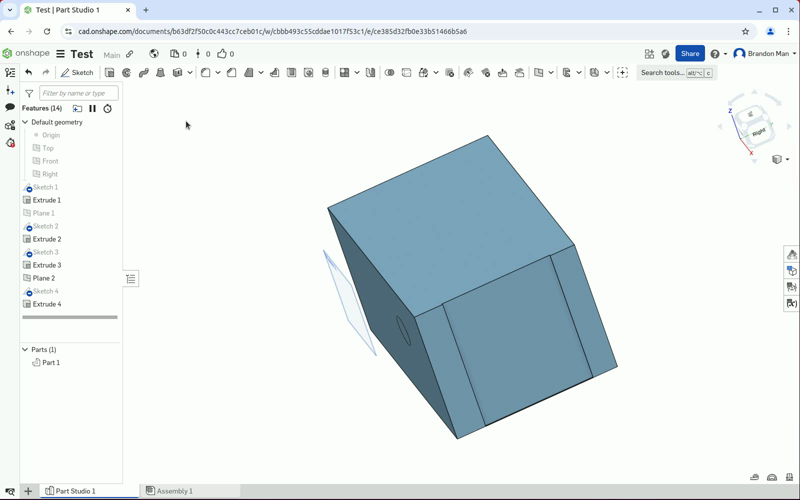
key(down, 2)
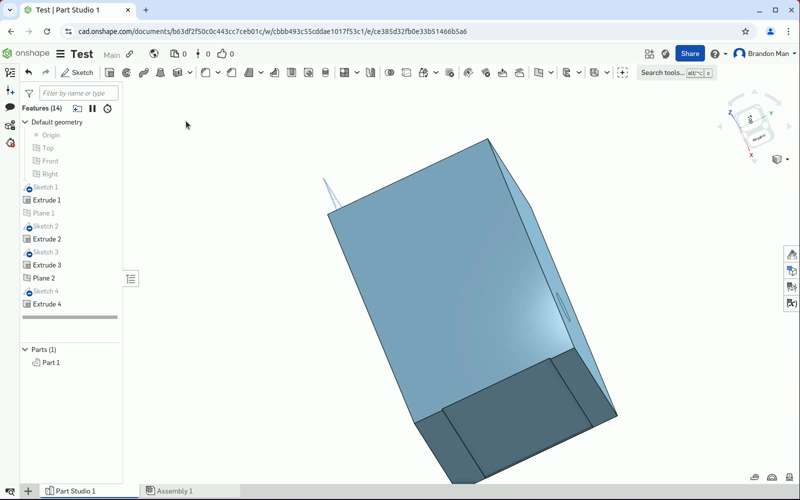
key(up, 2)
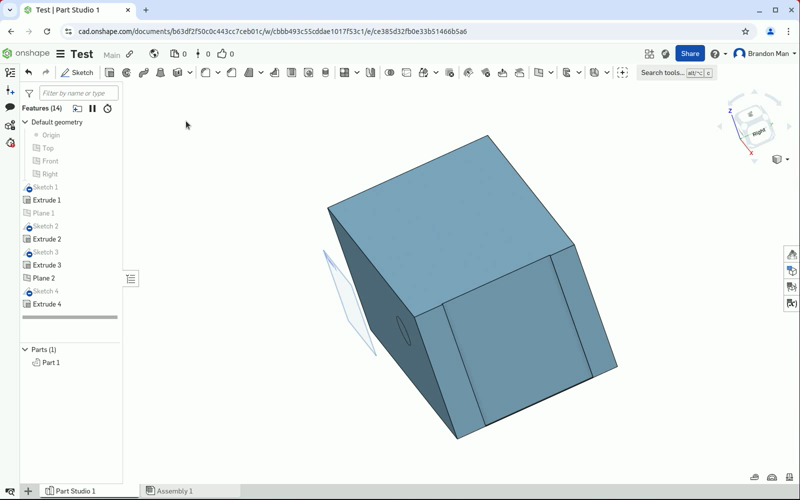
key(right, 2)
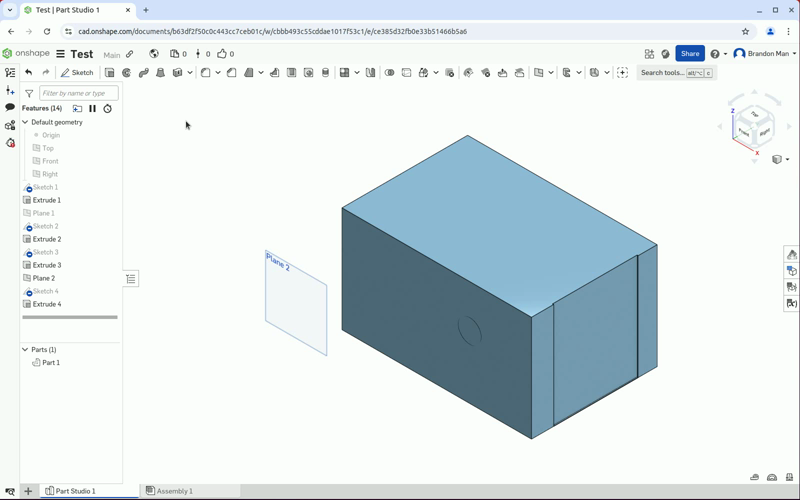
mouse_move(73, 189)
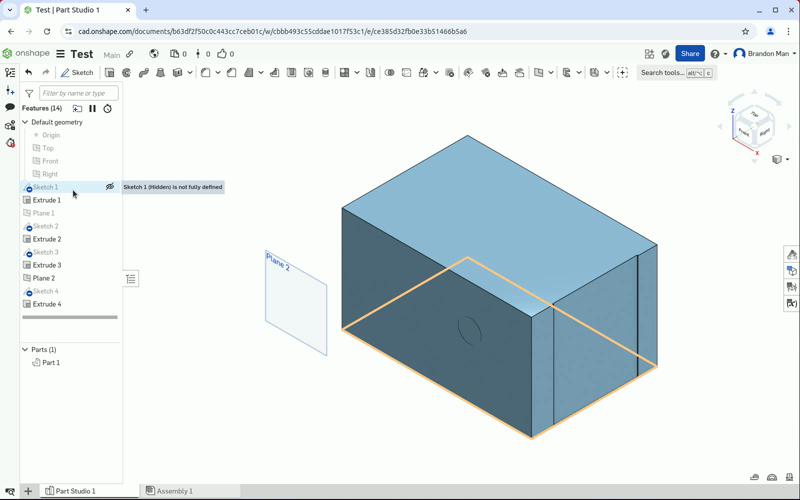
click(73, 189)